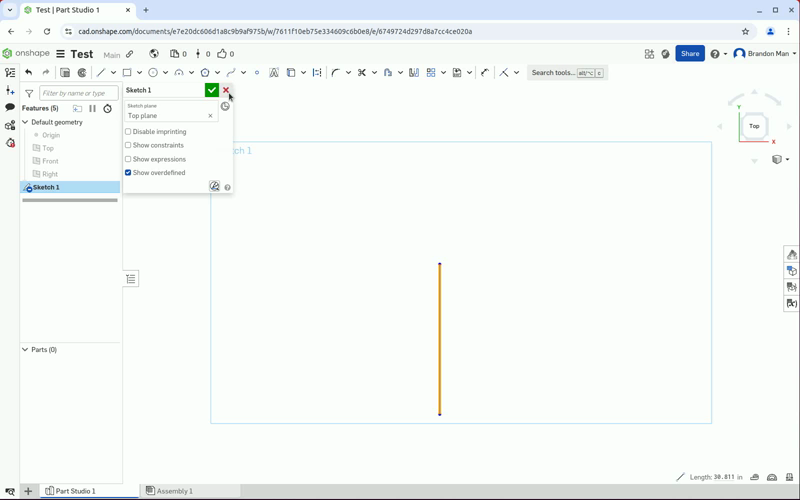
key(shift+h)
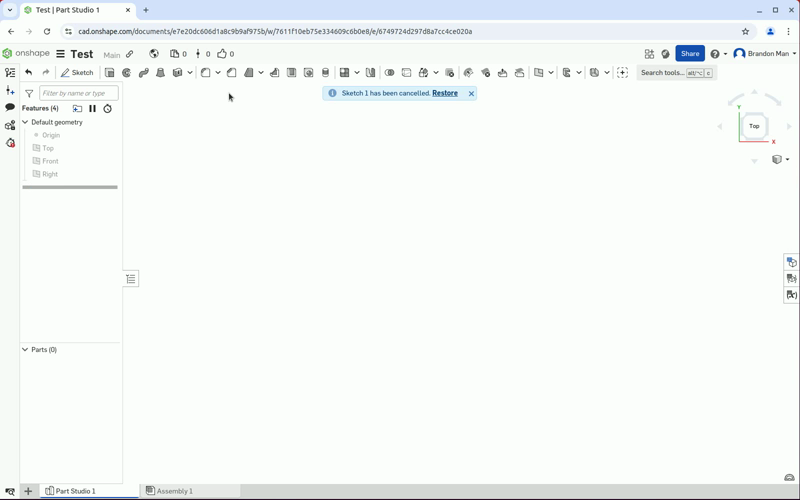
mouse_move(73, 352)
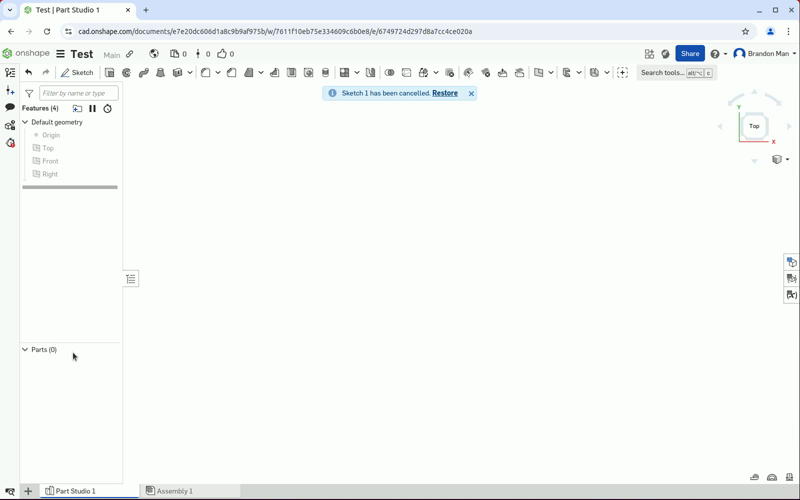
key(y)
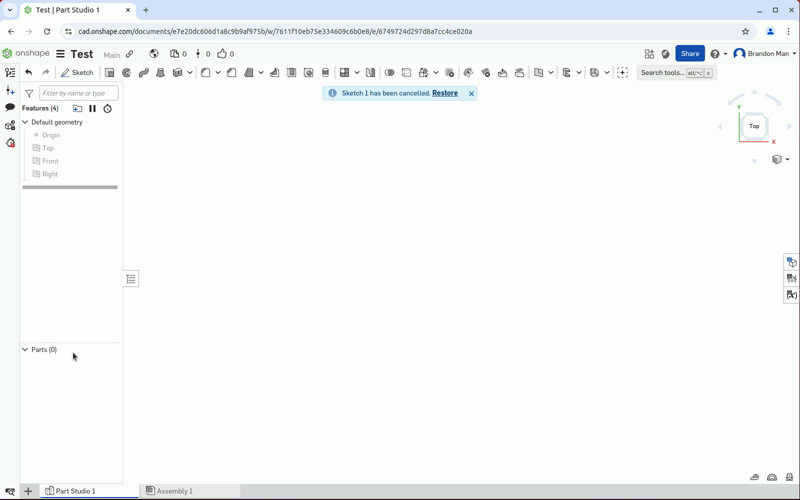
key(shift+p)
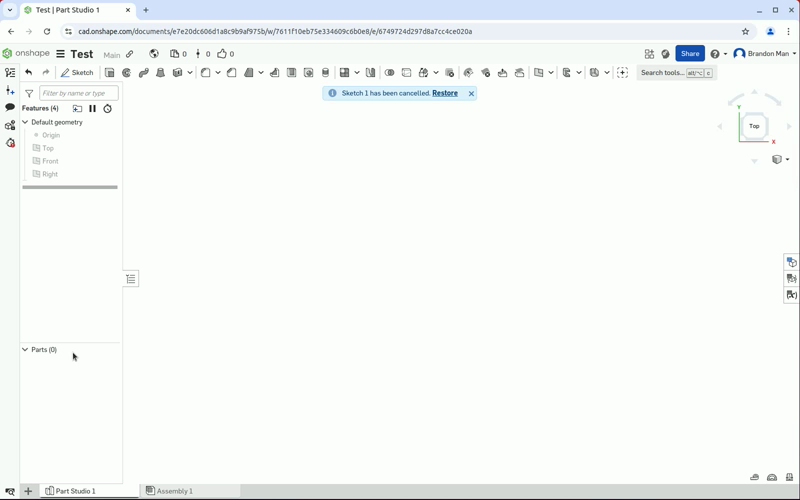
key(space)
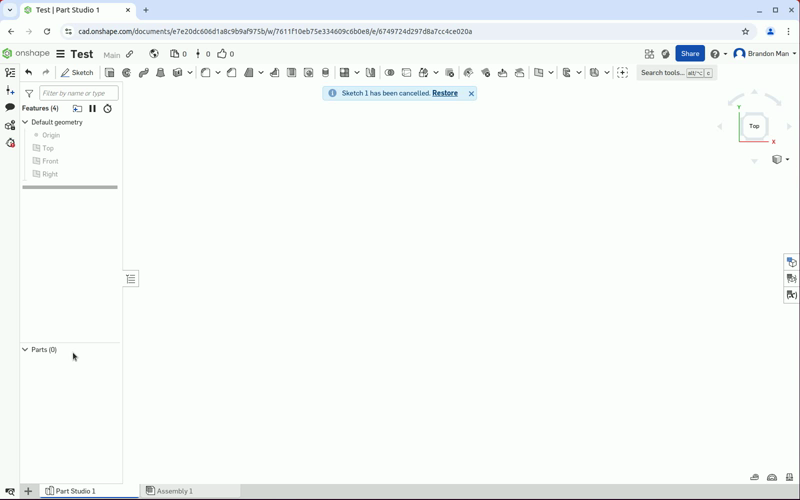
key_down(shift)
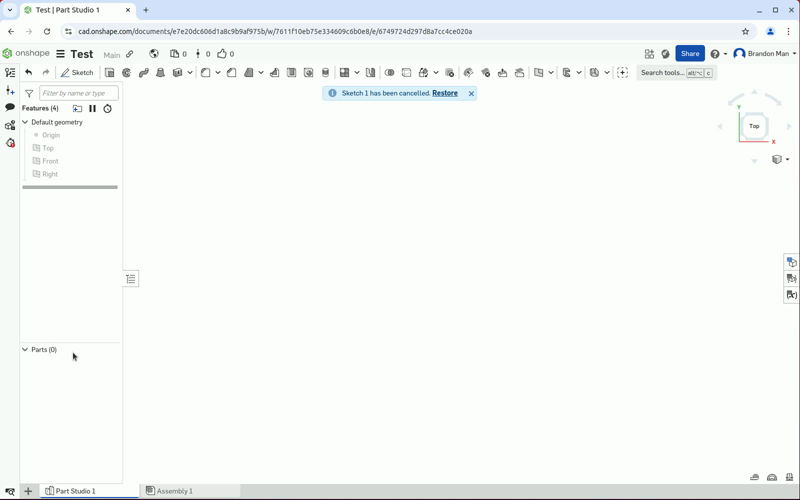
key(up)
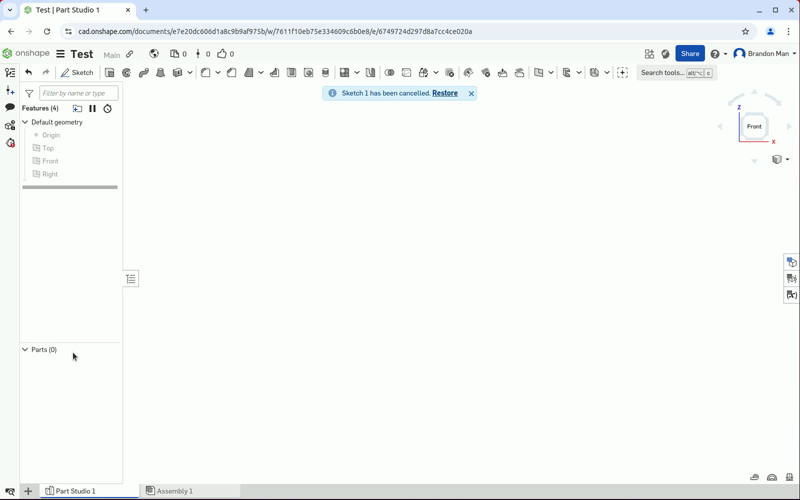
key_up(shift)
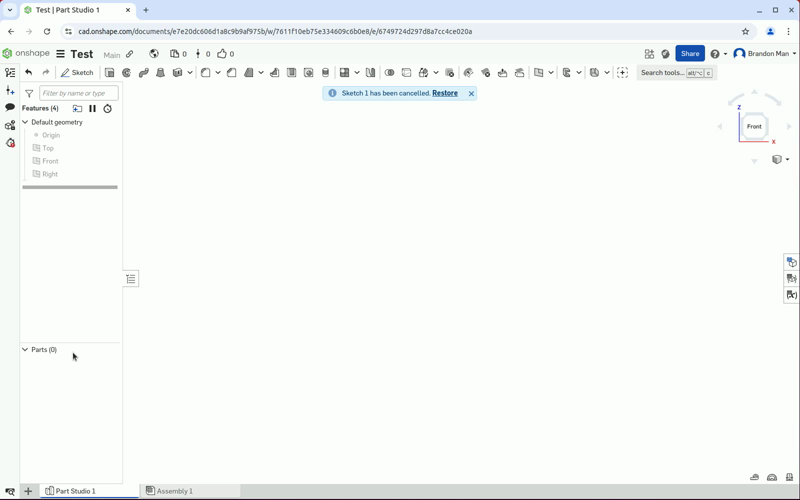
mouse_move(73, 352)
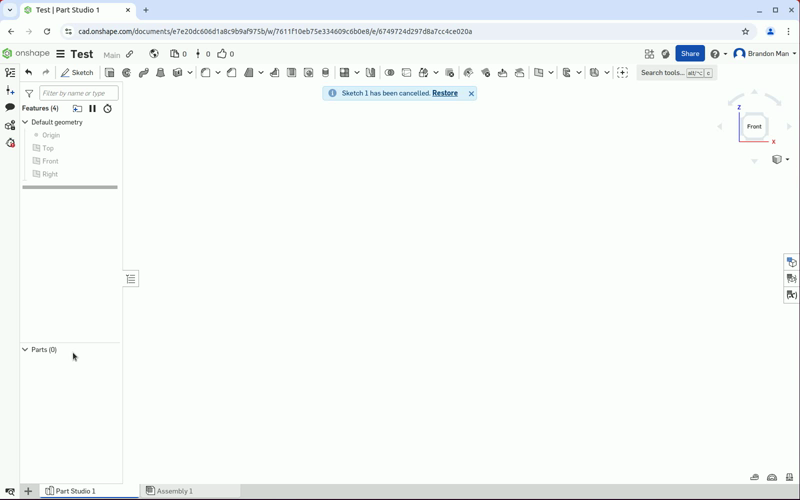
key(shift+y)
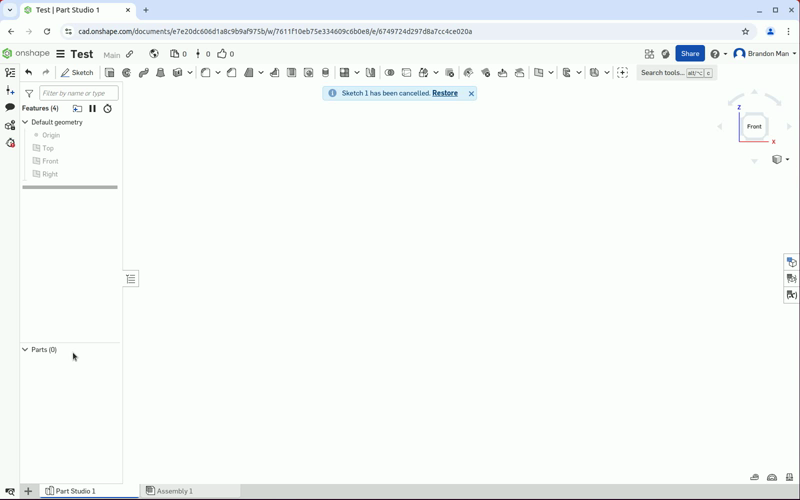
key(shift+s)
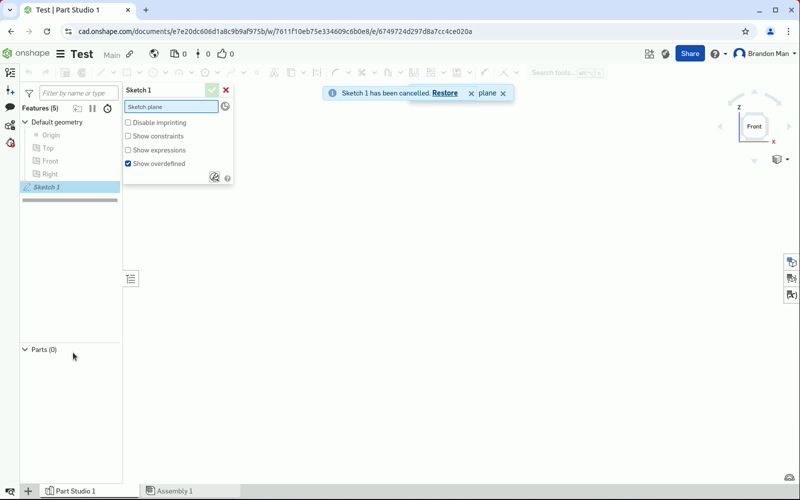
mouse_move(73, 163)
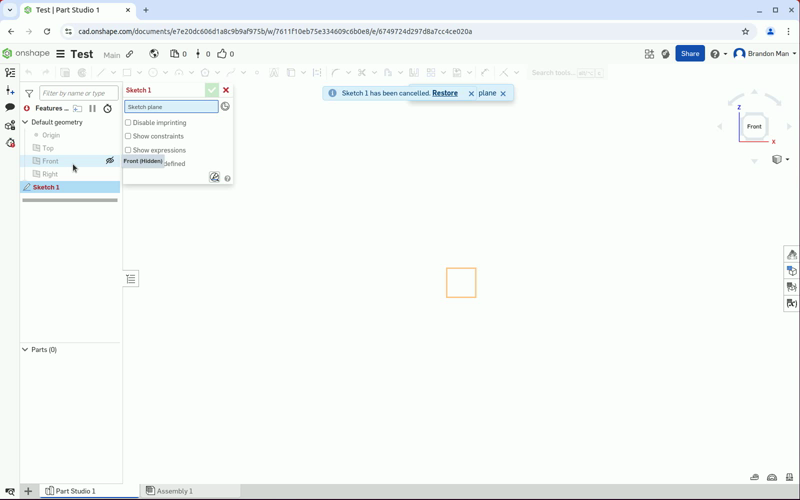
click(73, 163)
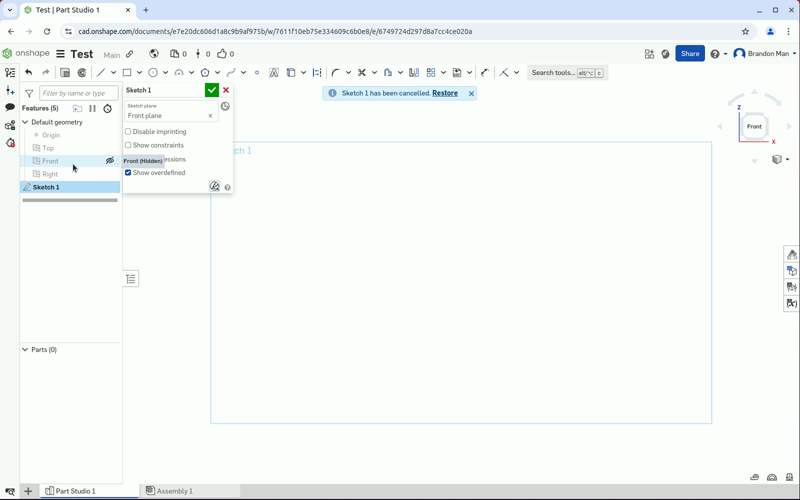
mouse_move(73, 352)
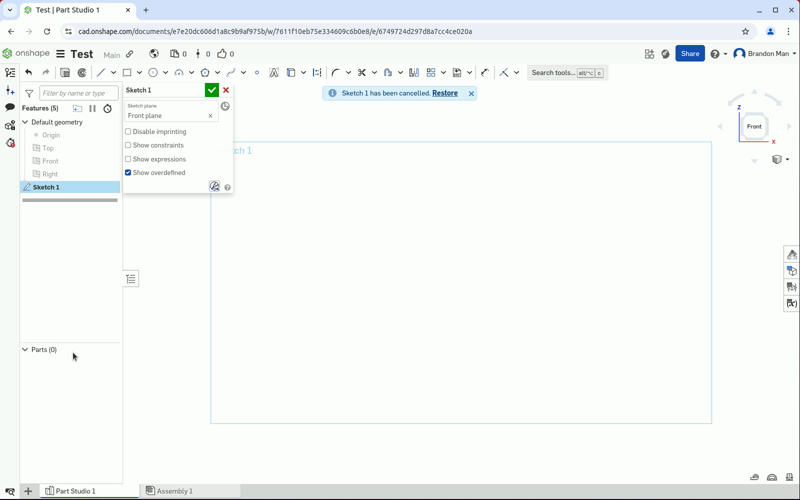
key(y)
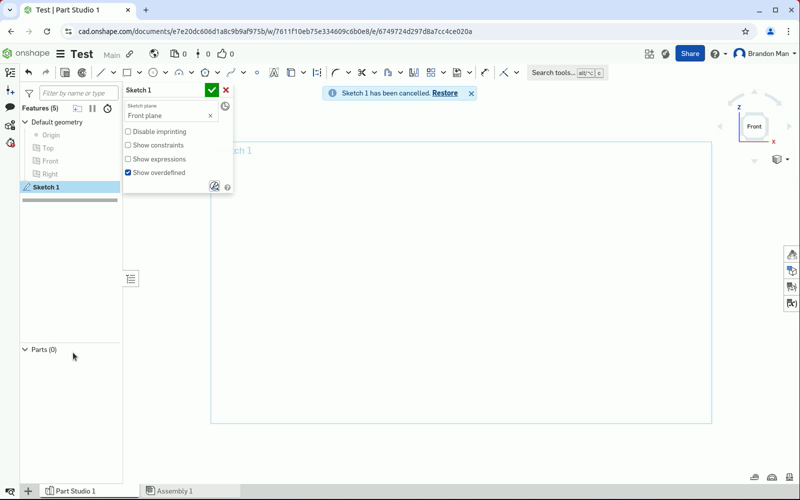
key(l)
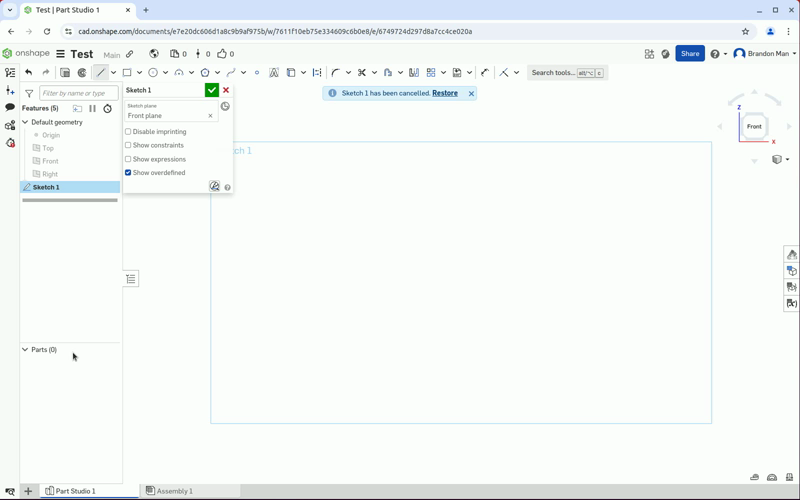
key_down(shift)
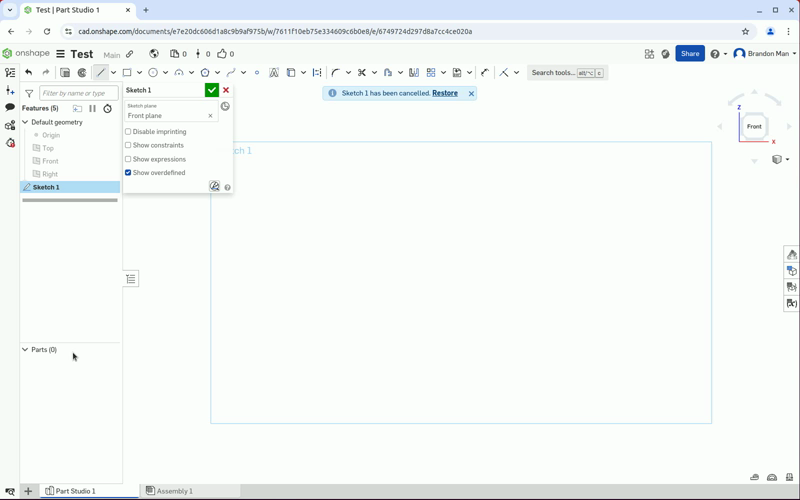
mouse_move(460, 282)
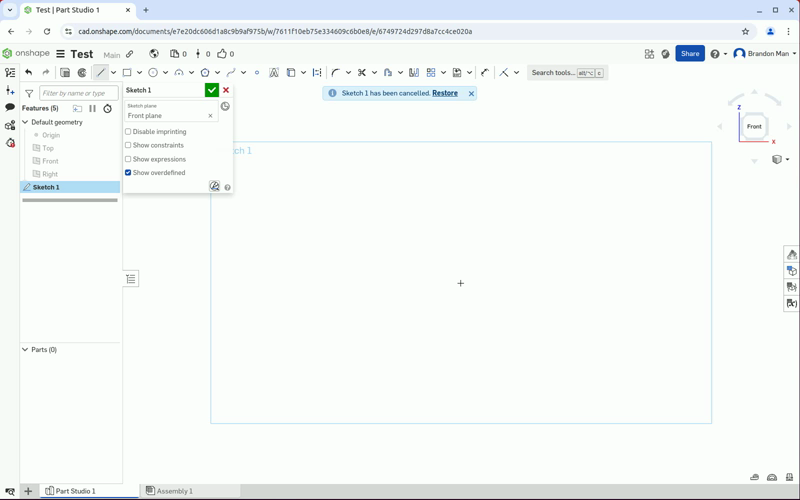
click(460, 282)
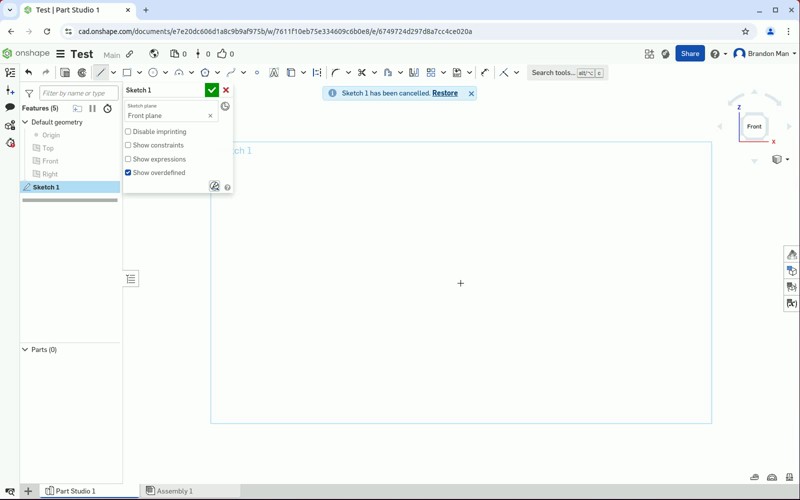
key_up(shift)
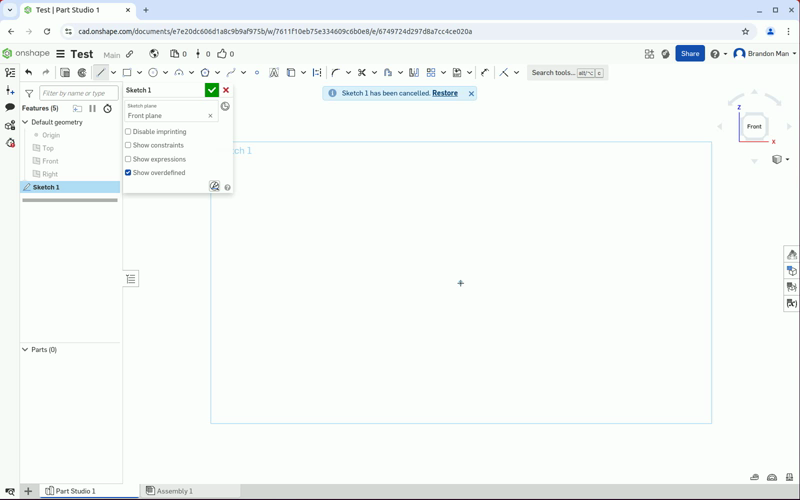
key_down(shift)
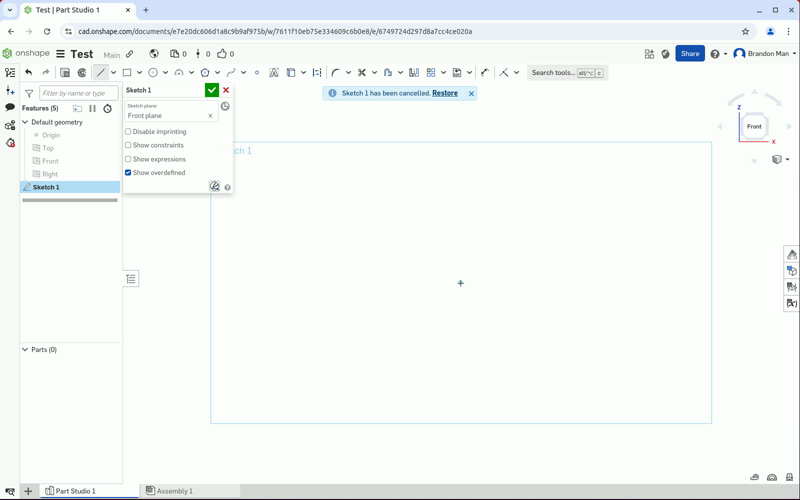
mouse_move(573, 282)
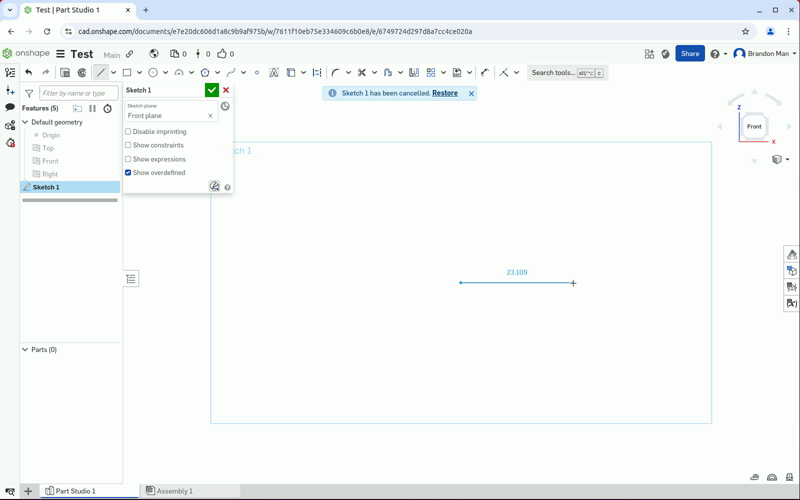
click(573, 282)
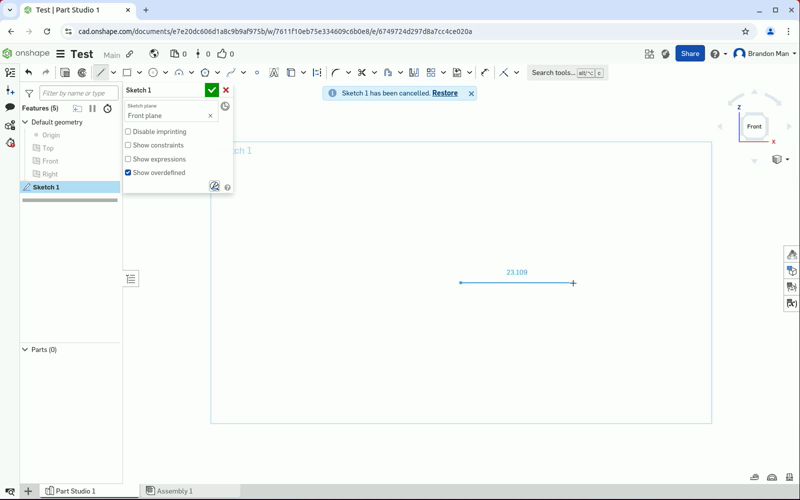
key_up(shift)
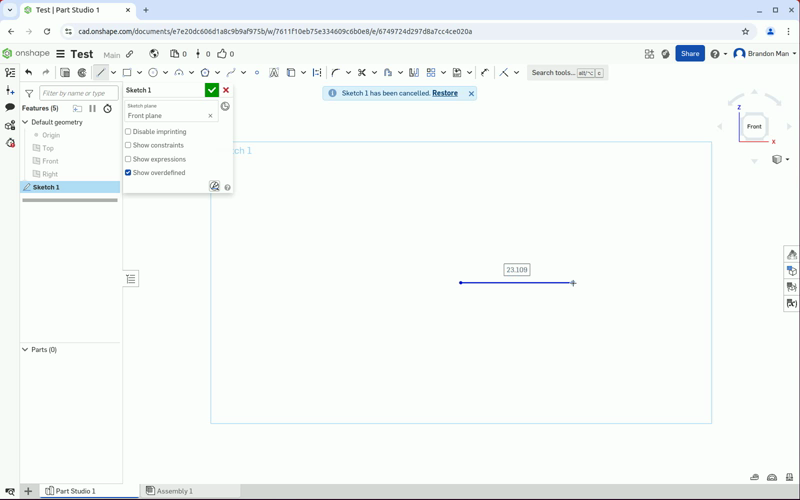
key_down(shift)
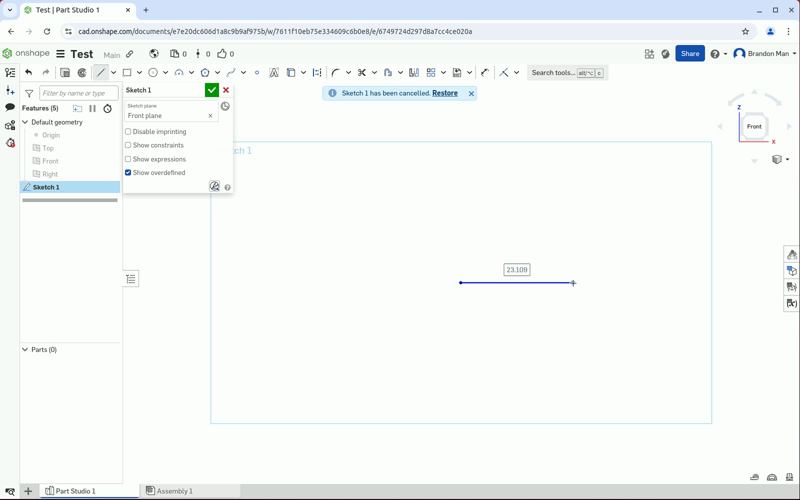
mouse_move(589, 282)
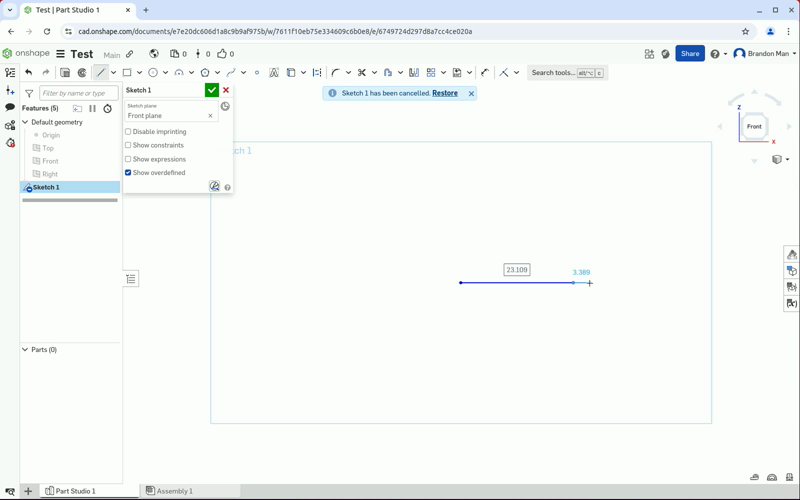
mouse_move(573, 256)
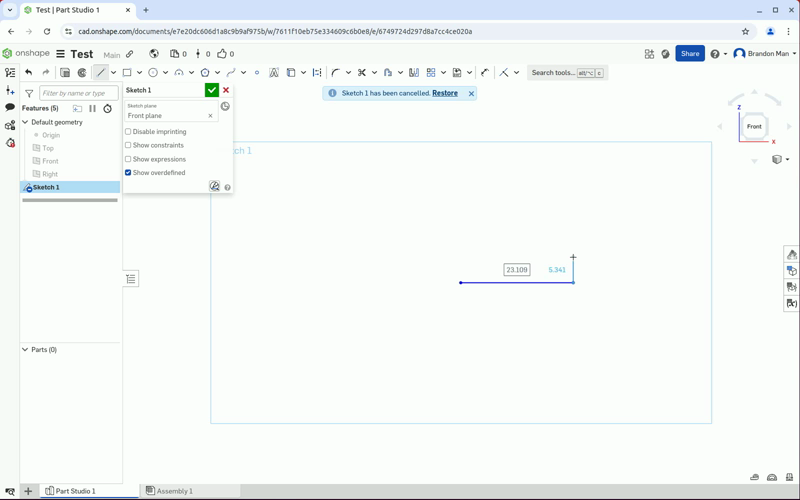
click(573, 256)
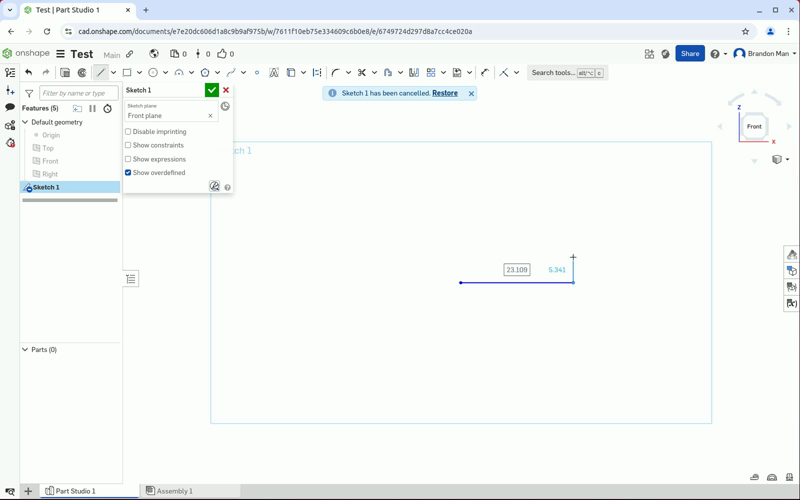
key_up(shift)
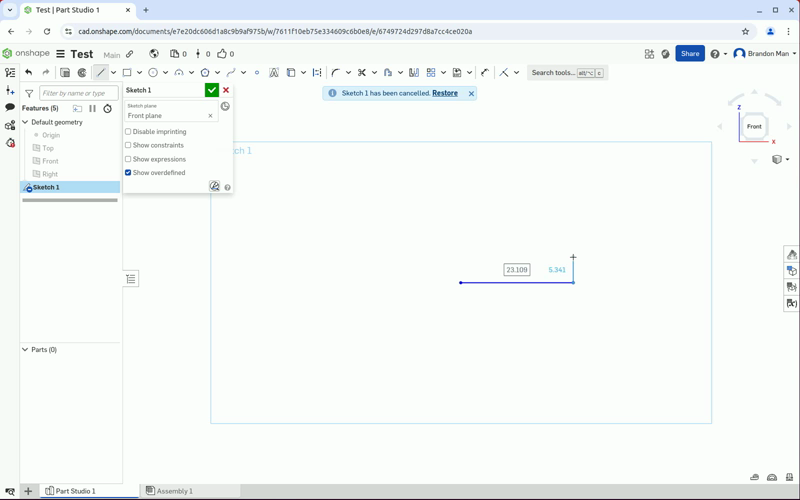
key_down(shift)
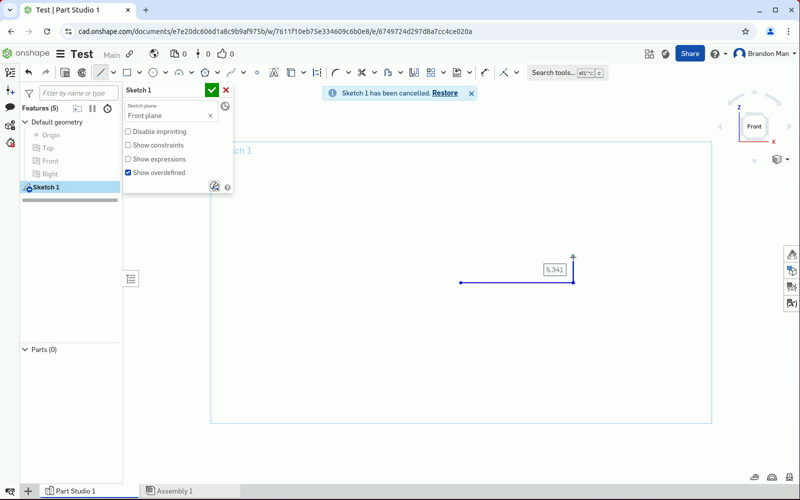
mouse_move(589, 256)
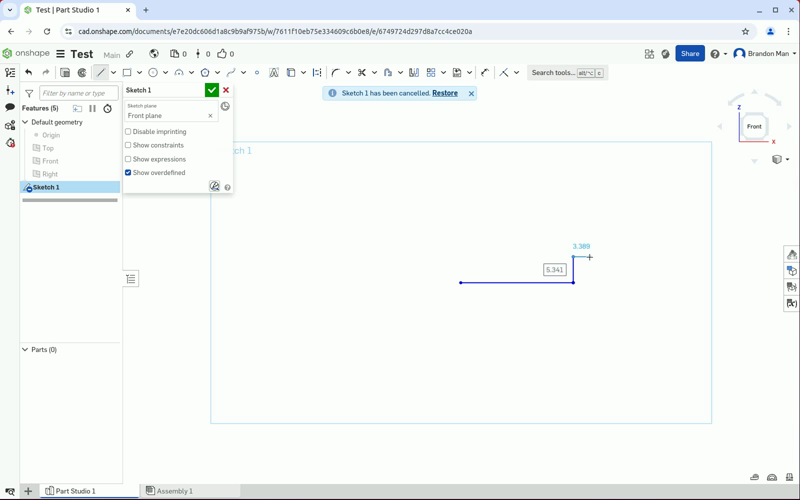
mouse_move(521, 256)
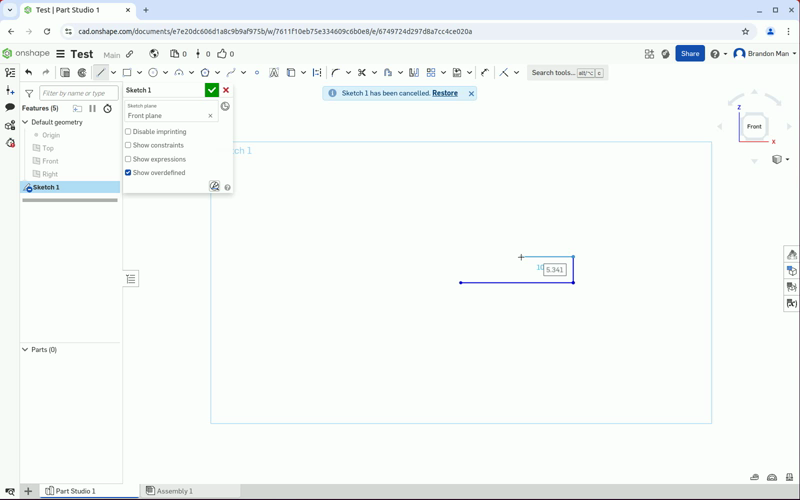
click(521, 256)
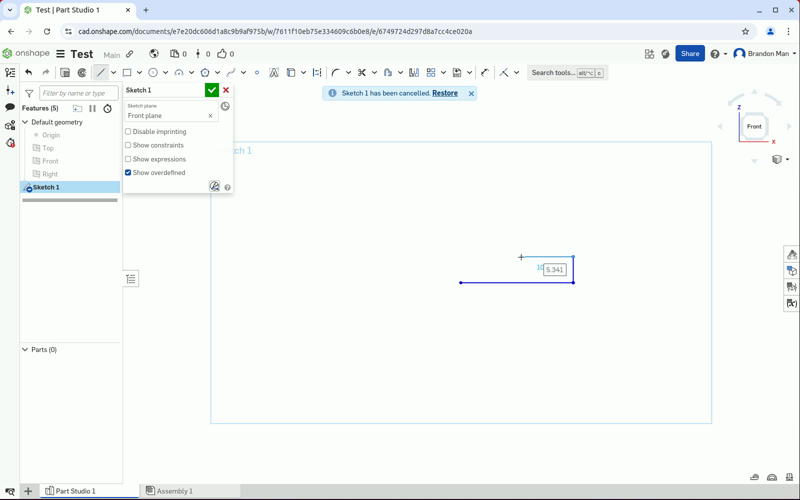
key_up(shift)
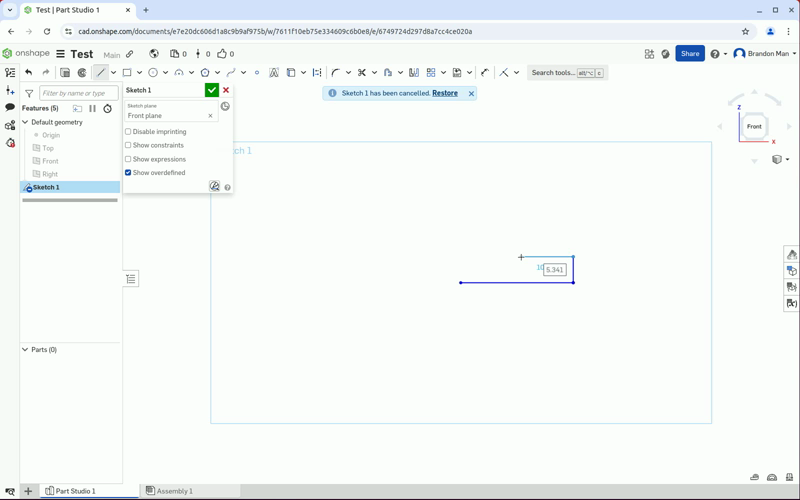
key_down(shift)
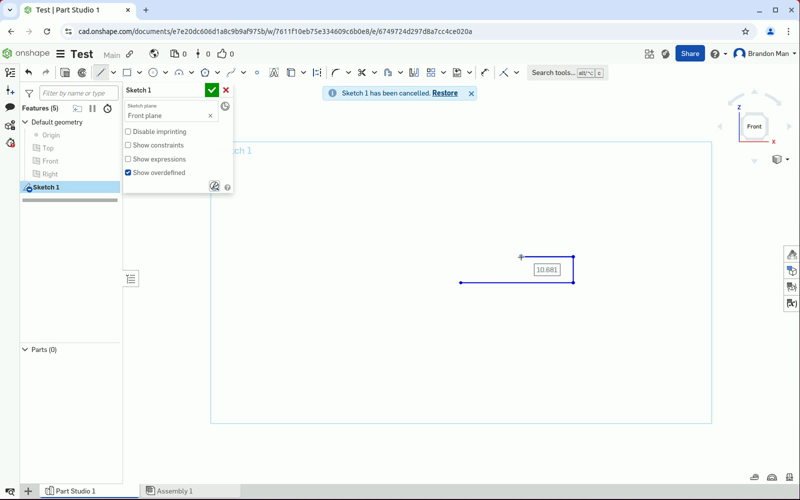
mouse_move(551, 256)
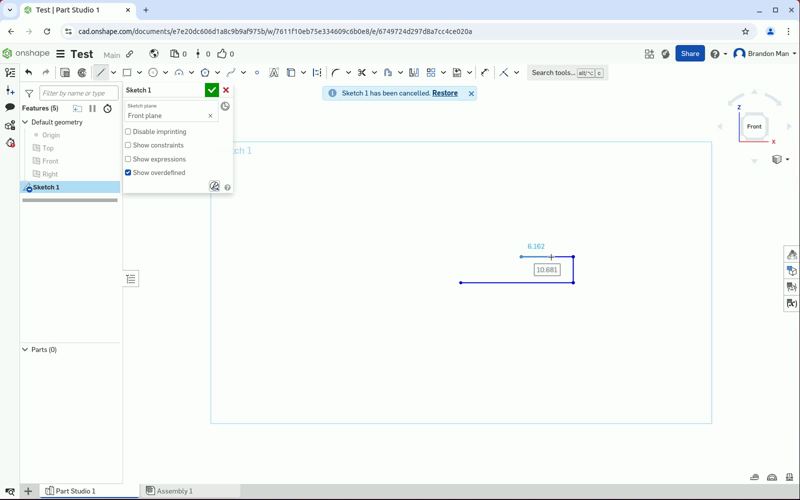
mouse_move(517, 245)
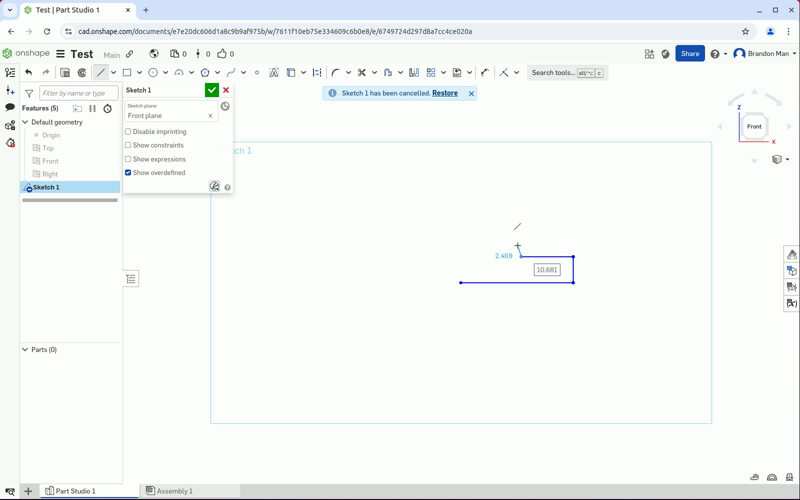
click(517, 245)
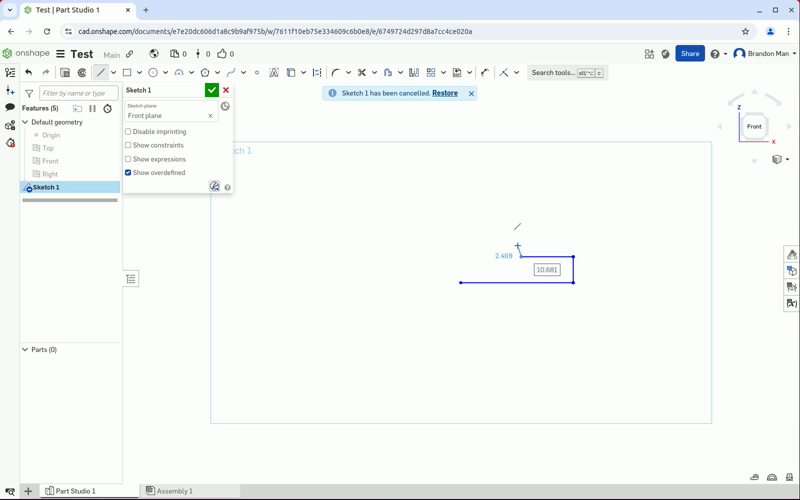
key_up(shift)
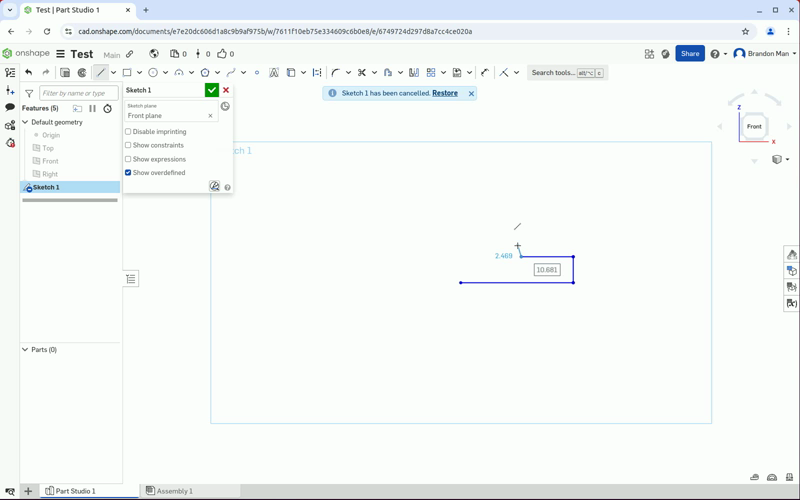
key_down(shift)
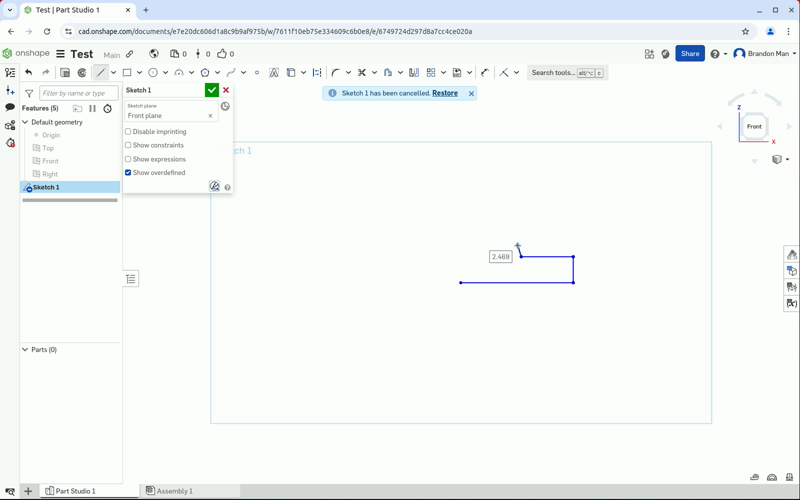
mouse_move(547, 245)
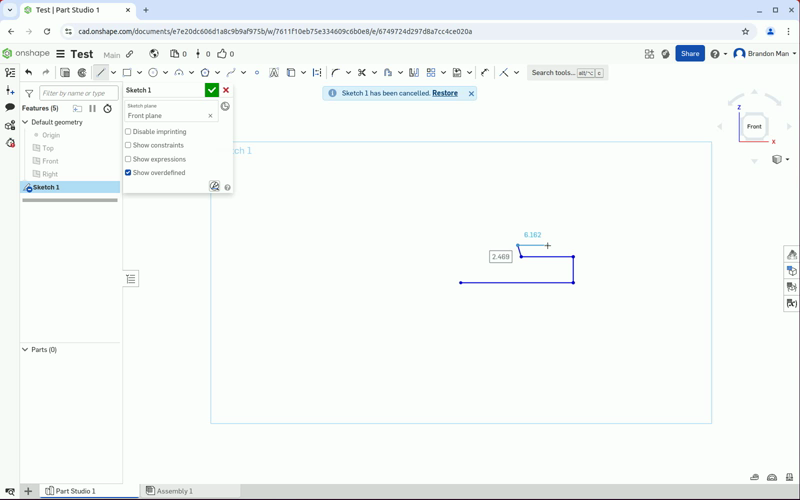
mouse_move(498, 245)
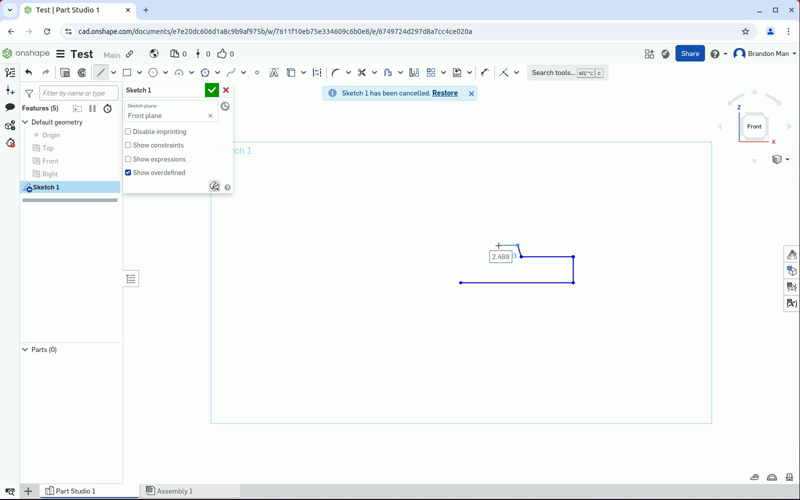
click(498, 245)
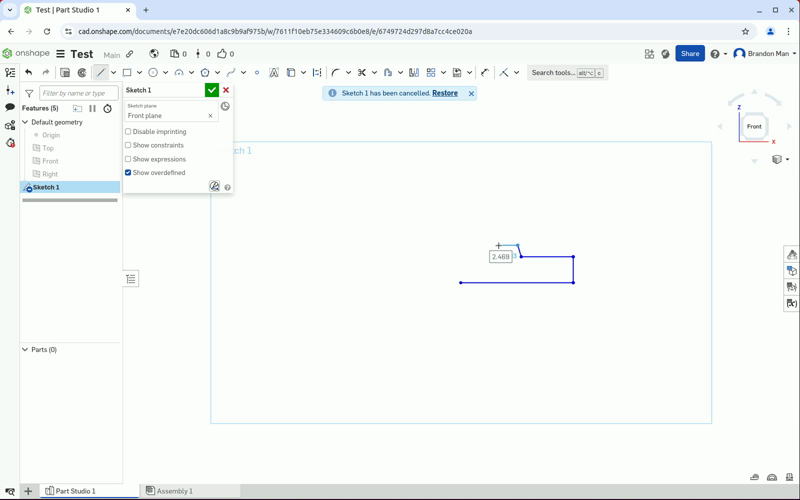
key_up(shift)
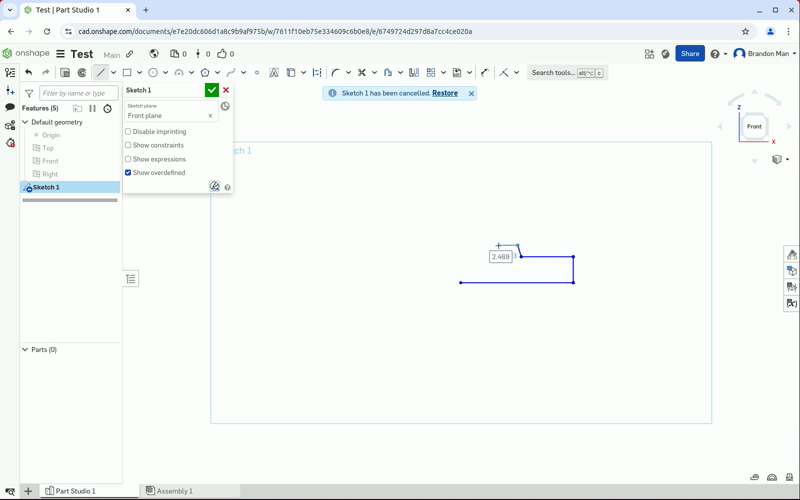
key_down(shift)
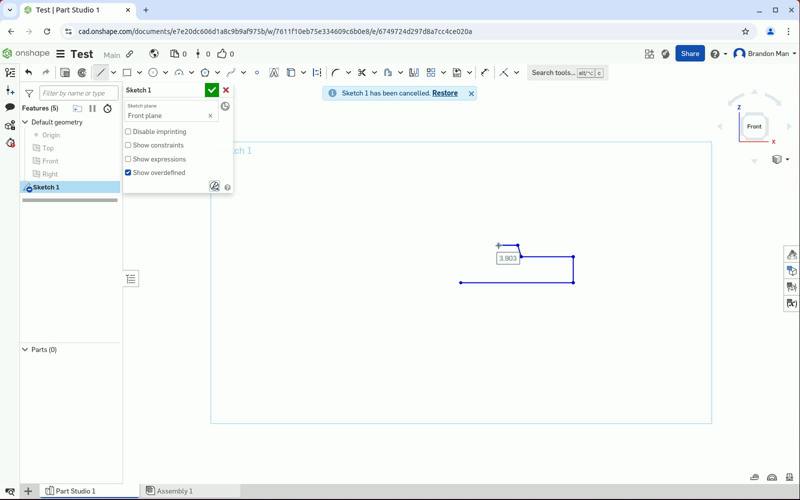
mouse_move(528, 245)
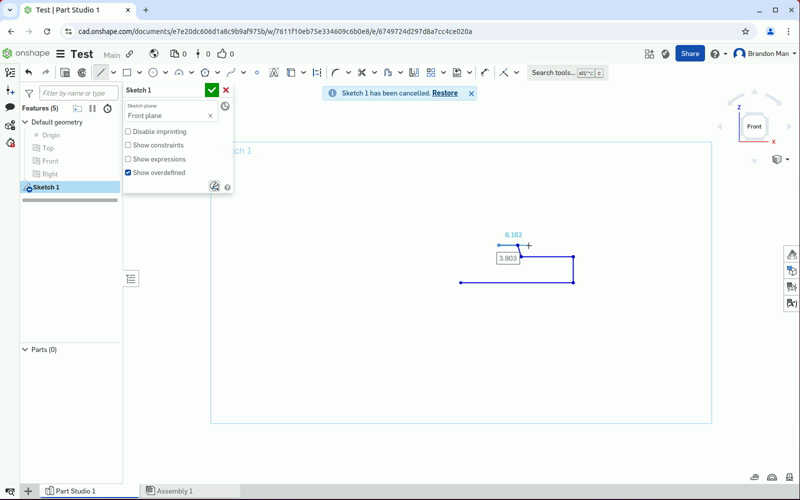
mouse_move(498, 254)
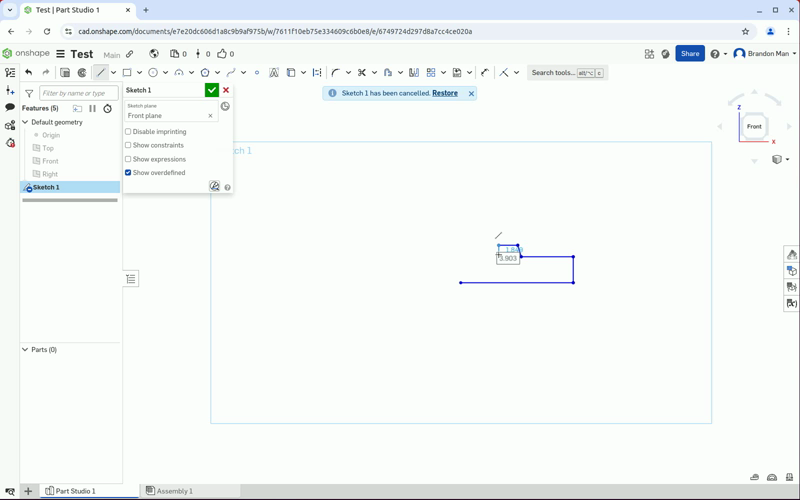
click(498, 254)
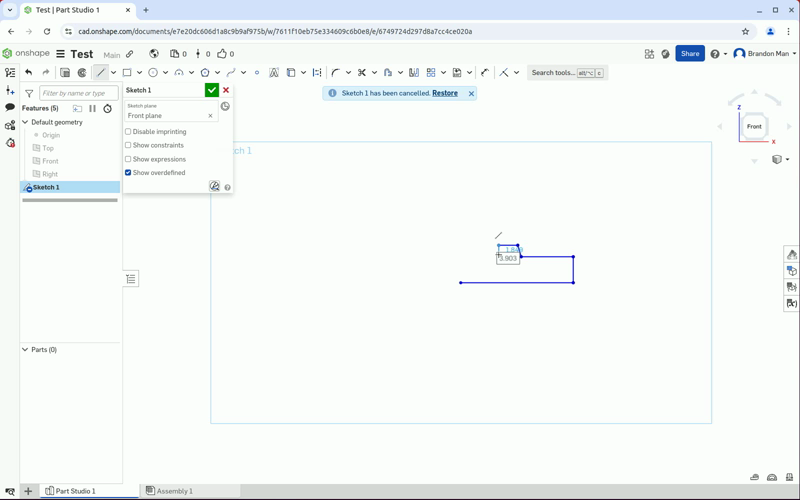
key_up(shift)
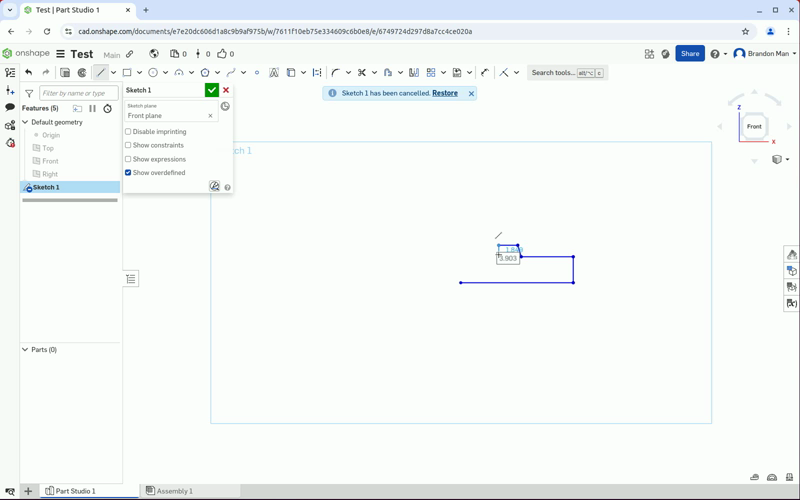
key_down(shift)
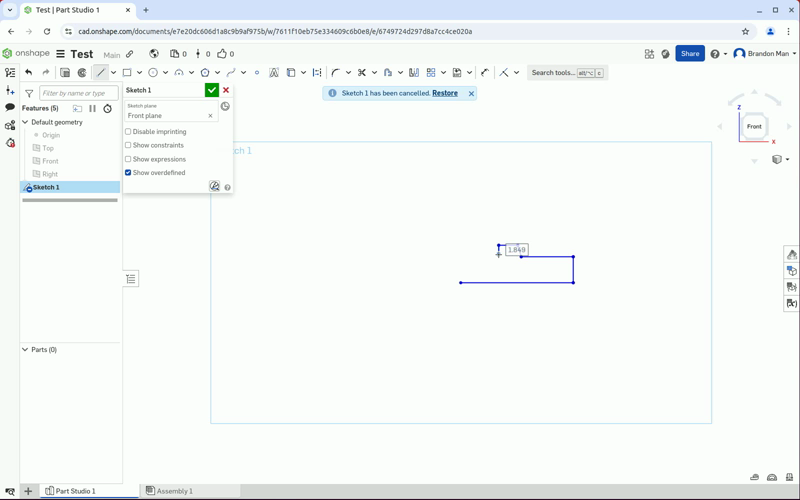
mouse_move(528, 254)
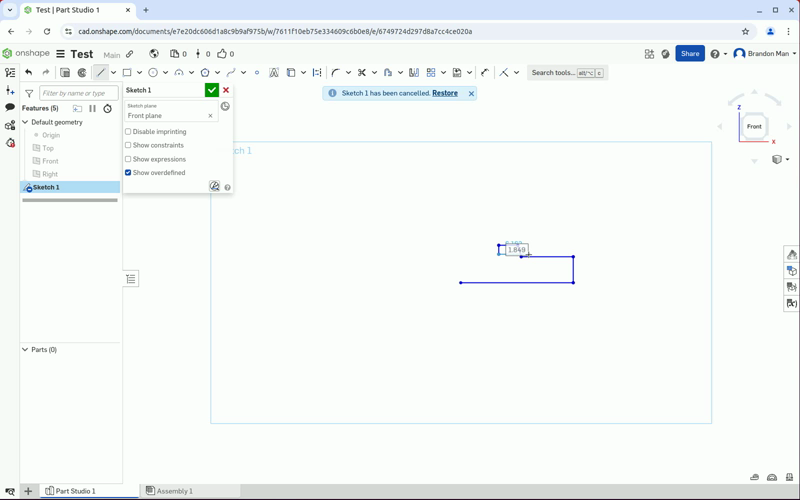
mouse_move(508, 254)
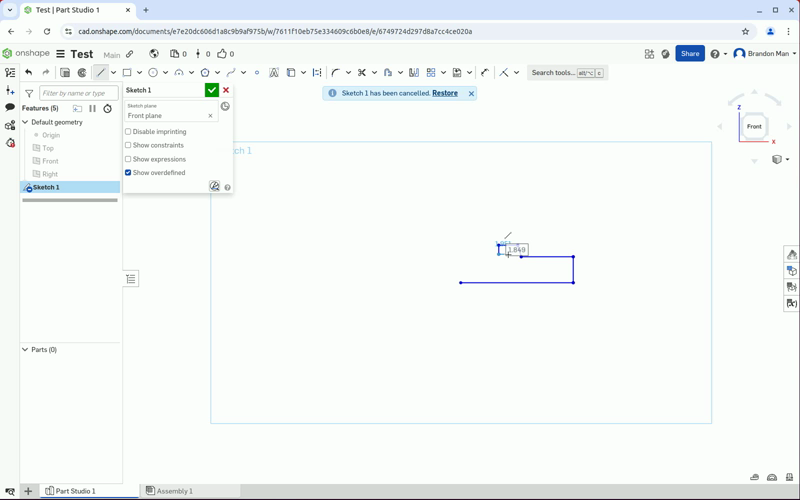
click(508, 254)
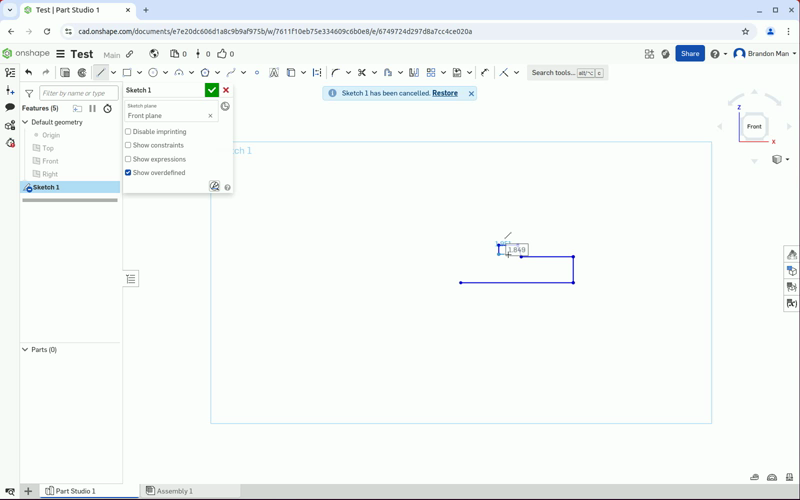
key_up(shift)
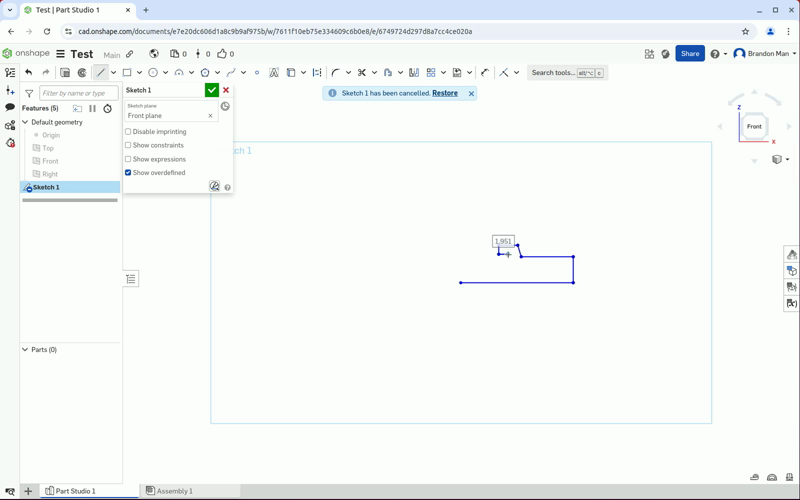
key_down(shift)
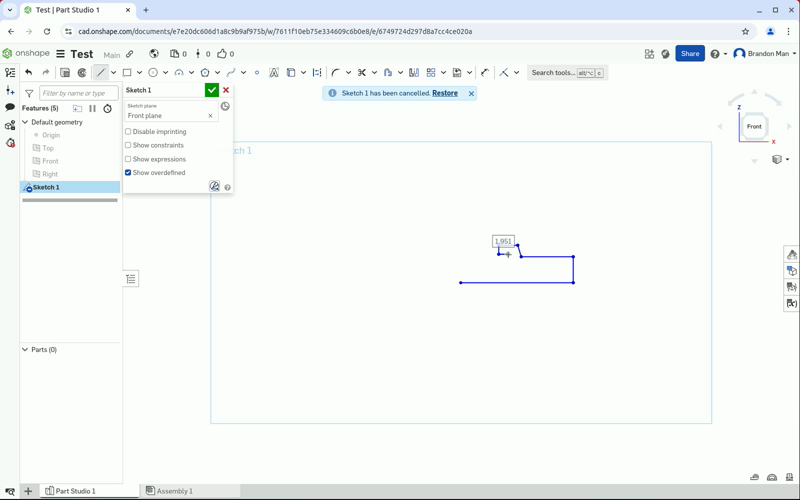
mouse_move(538, 254)
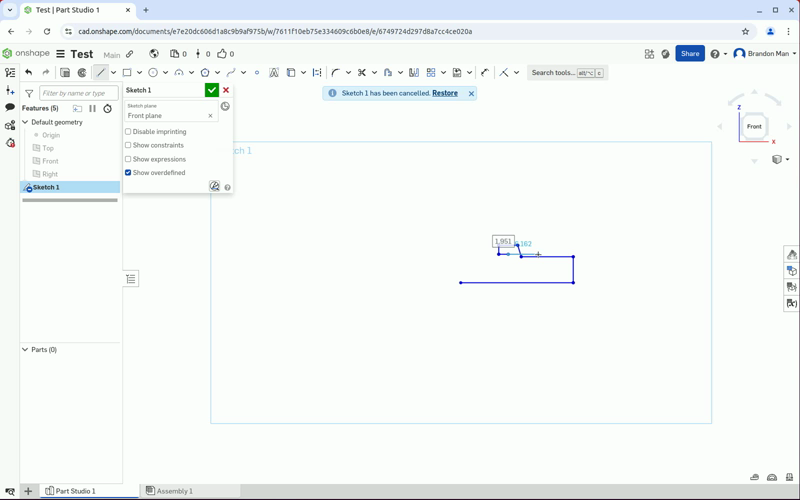
mouse_move(508, 264)
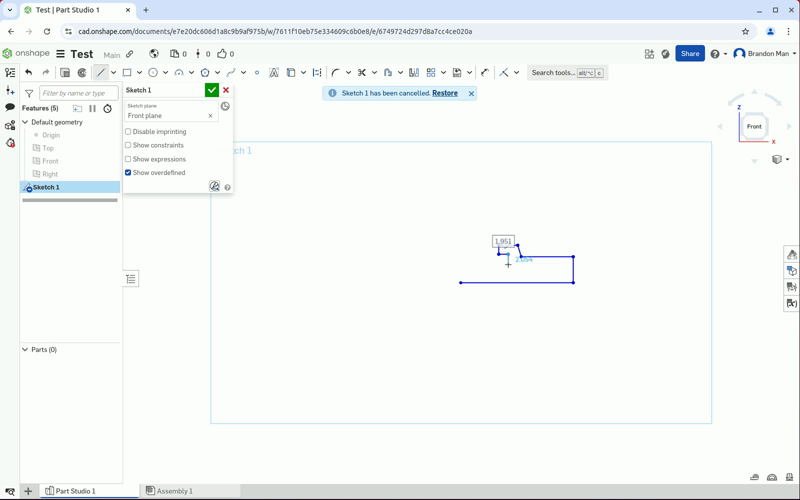
click(508, 264)
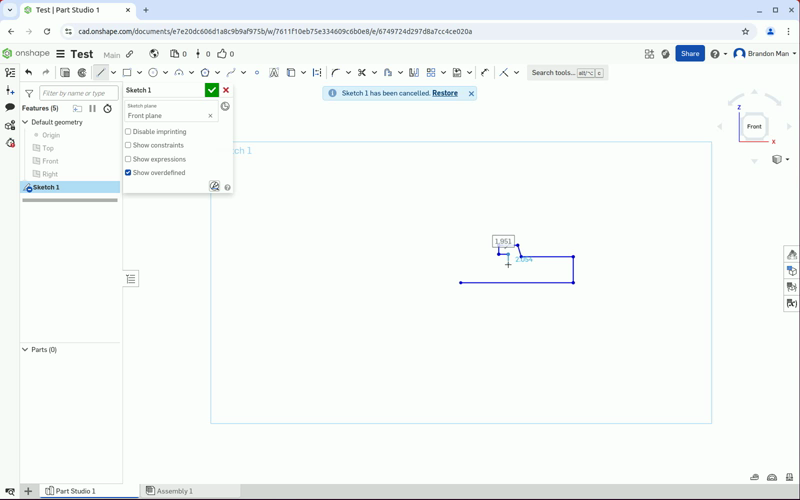
key_up(shift)
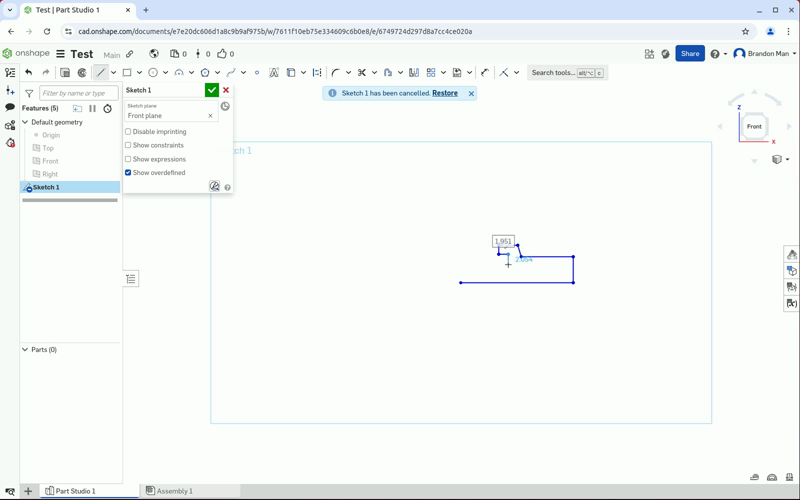
key_down(shift)
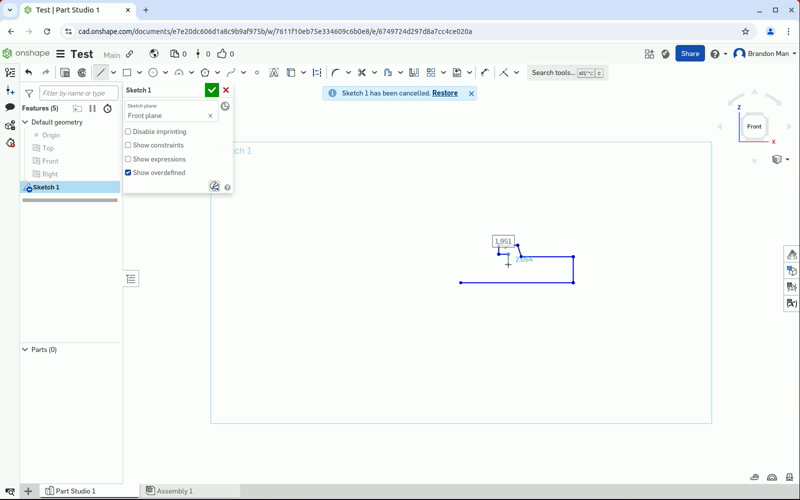
mouse_move(538, 264)
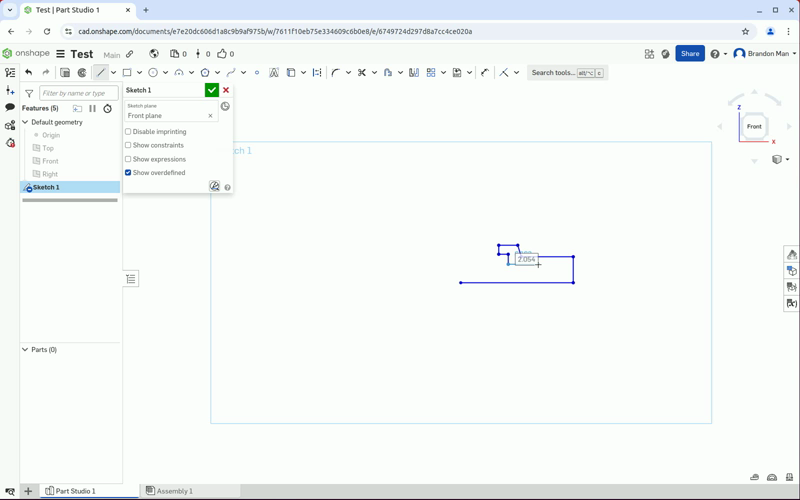
mouse_move(470, 264)
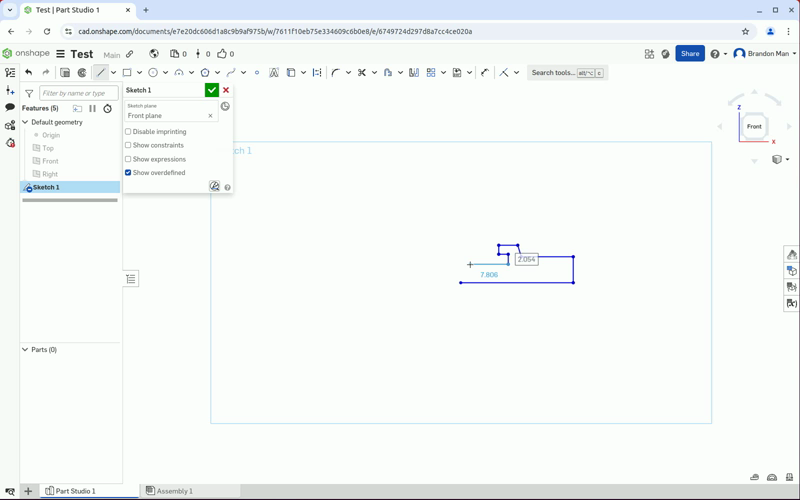
click(470, 264)
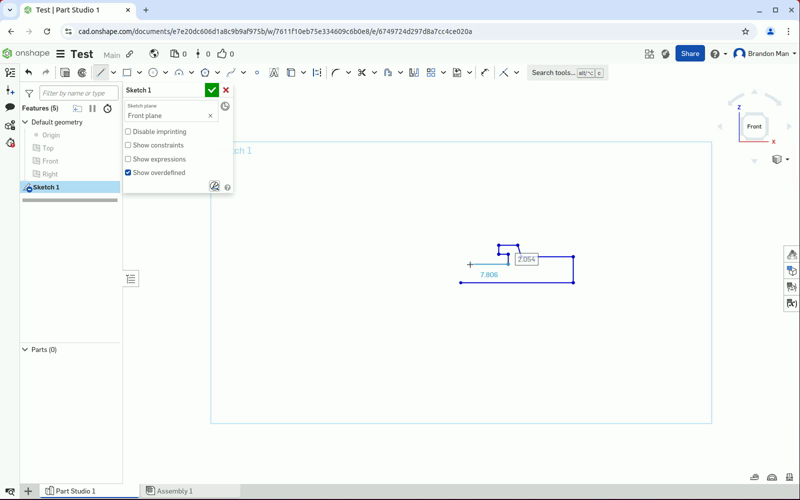
key_up(shift)
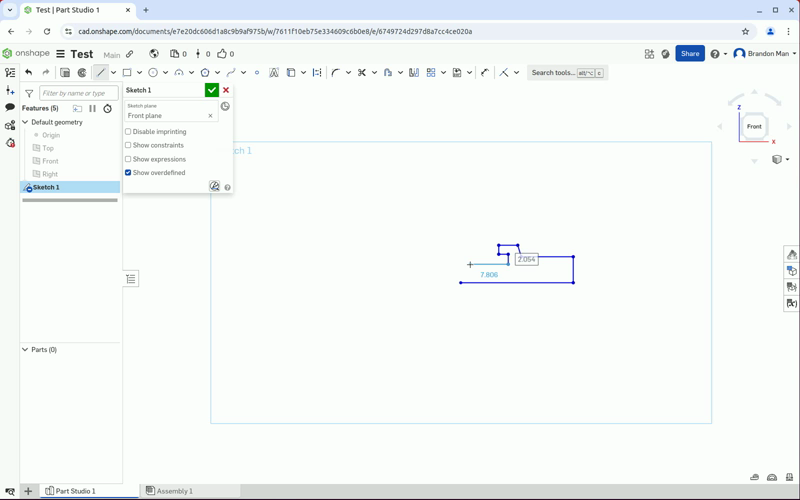
key_down(shift)
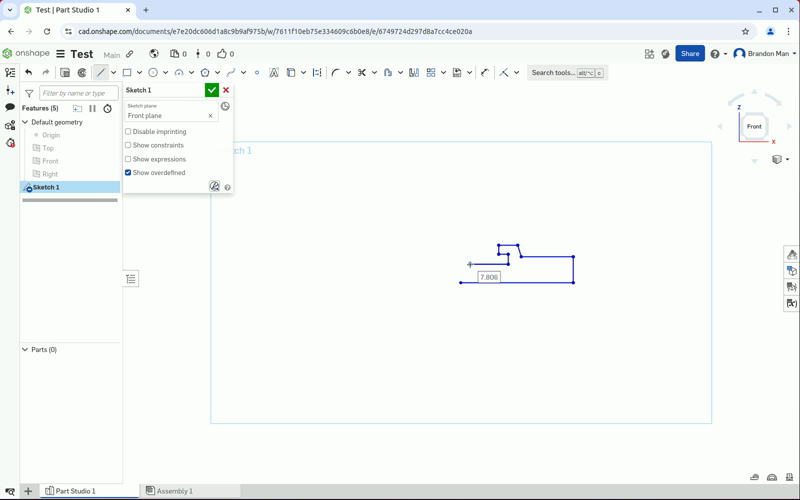
mouse_move(500, 264)
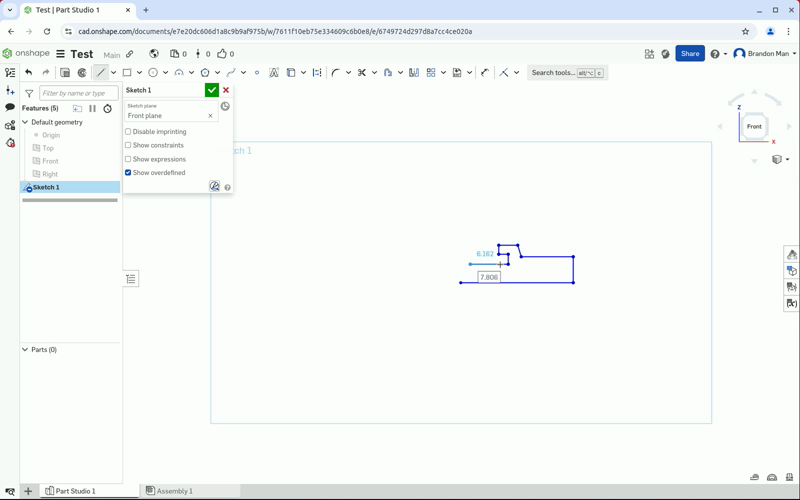
mouse_move(470, 254)
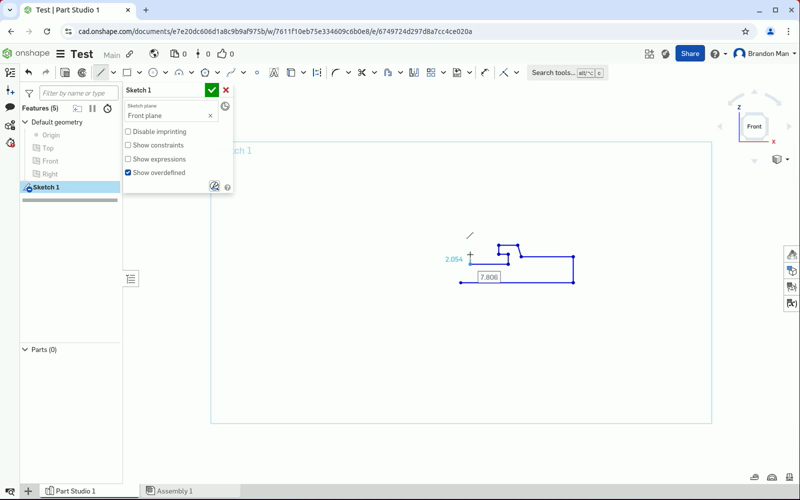
click(470, 254)
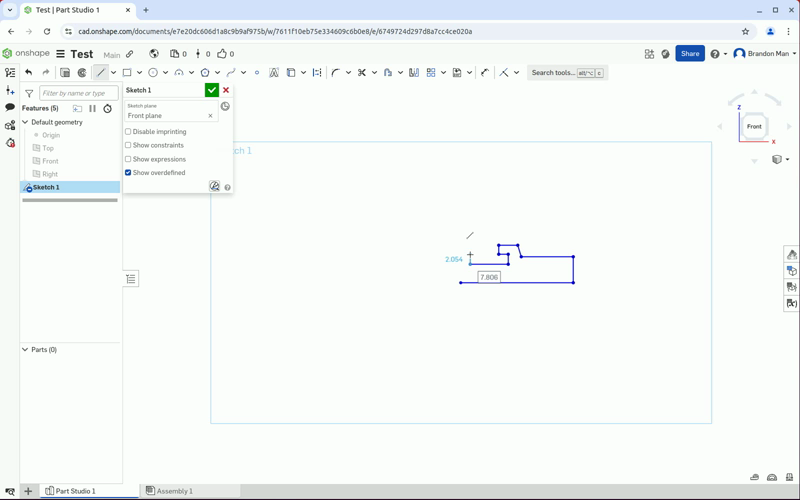
key_up(shift)
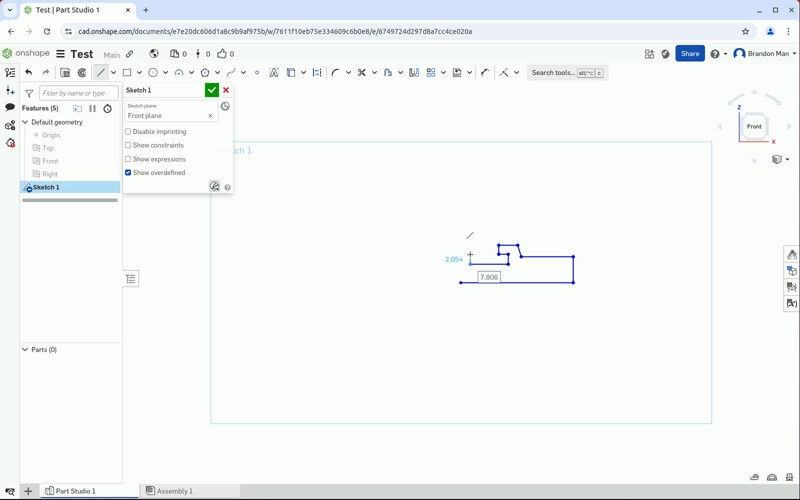
key_down(shift)
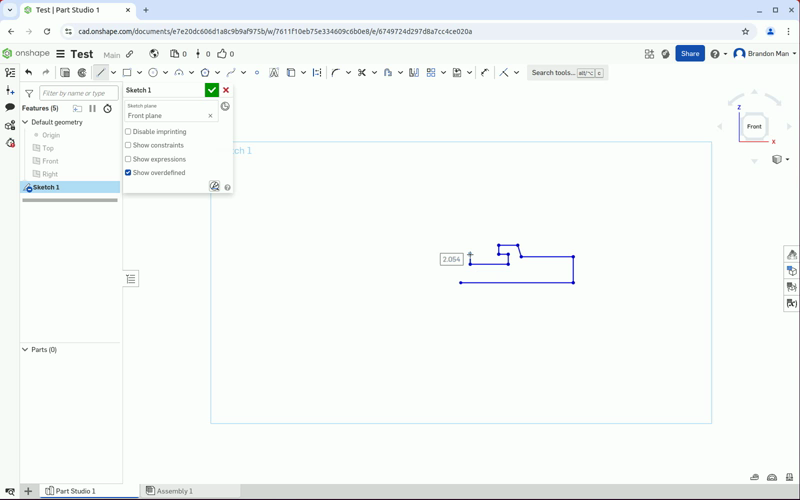
mouse_move(500, 254)
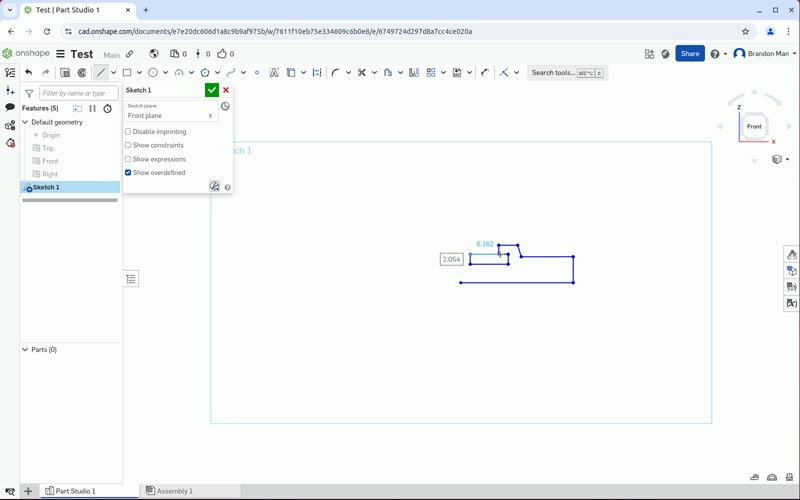
mouse_move(479, 254)
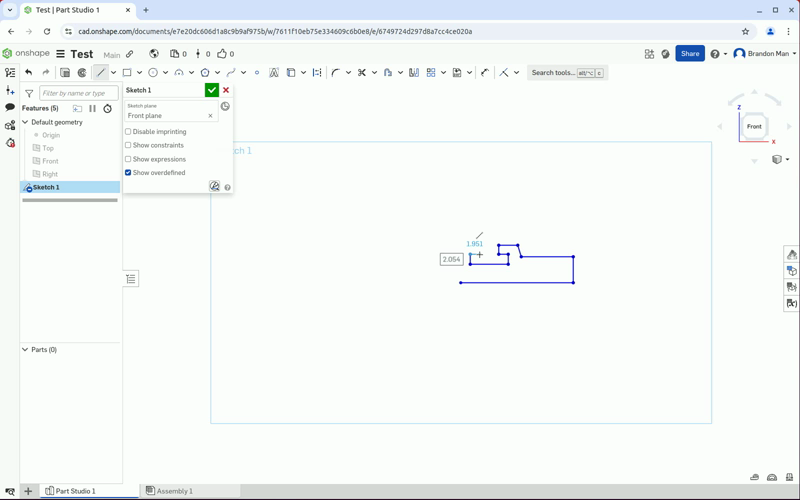
click(479, 254)
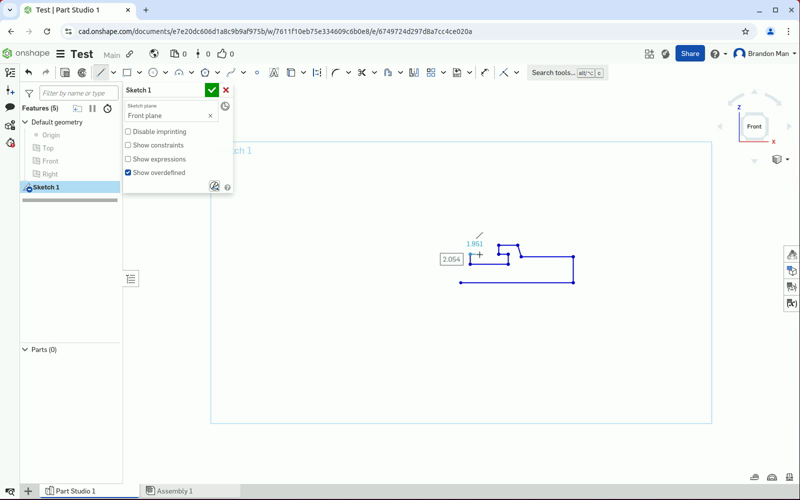
key_up(shift)
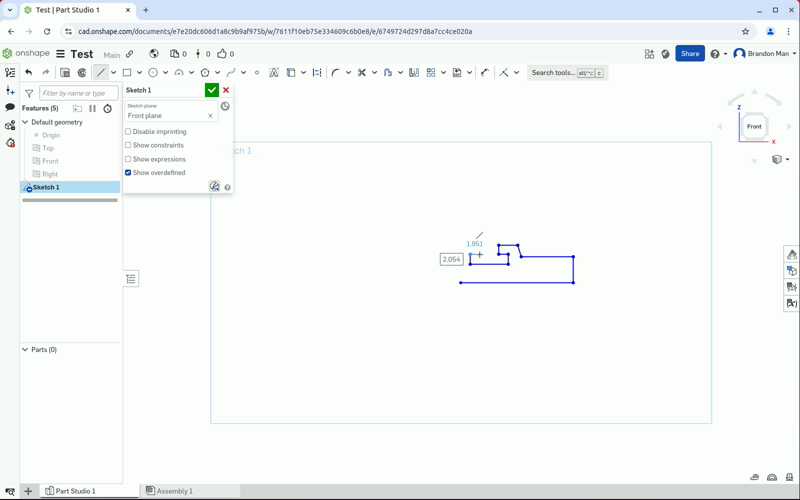
key_down(shift)
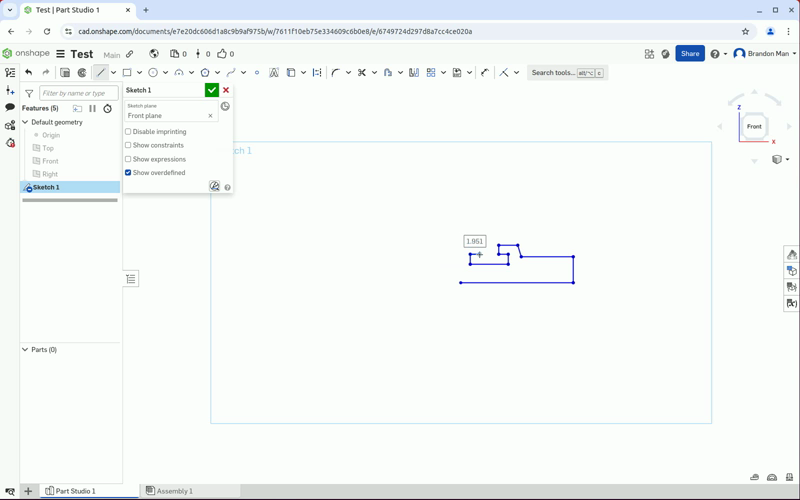
mouse_move(509, 254)
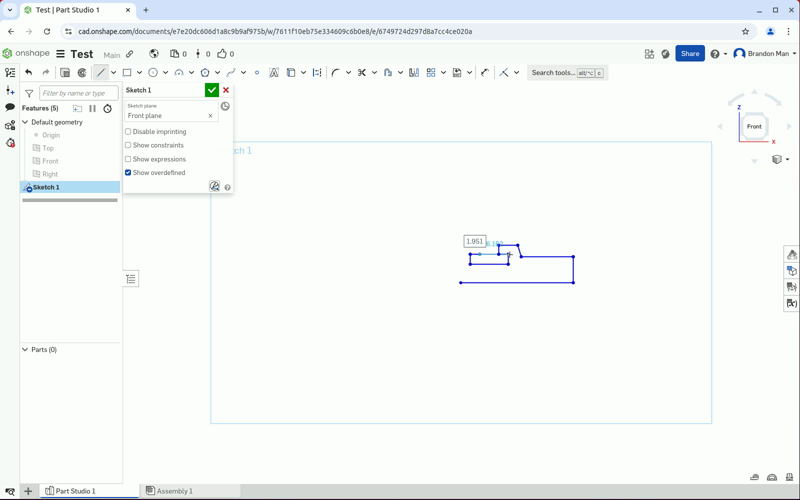
mouse_move(479, 245)
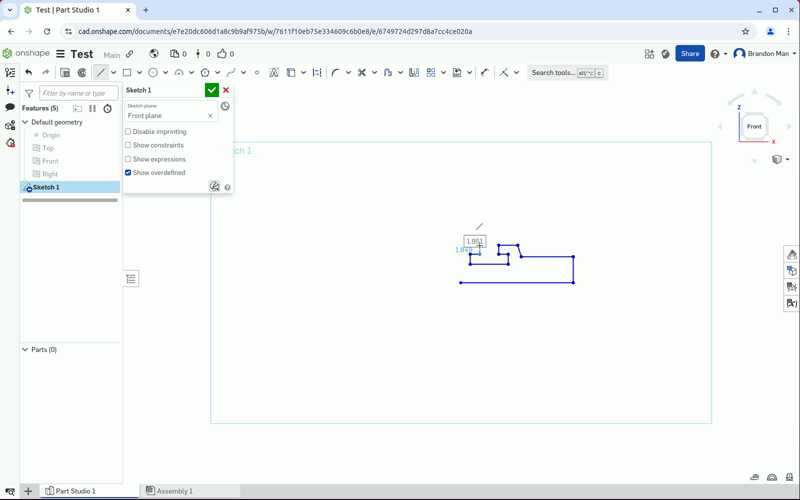
click(479, 245)
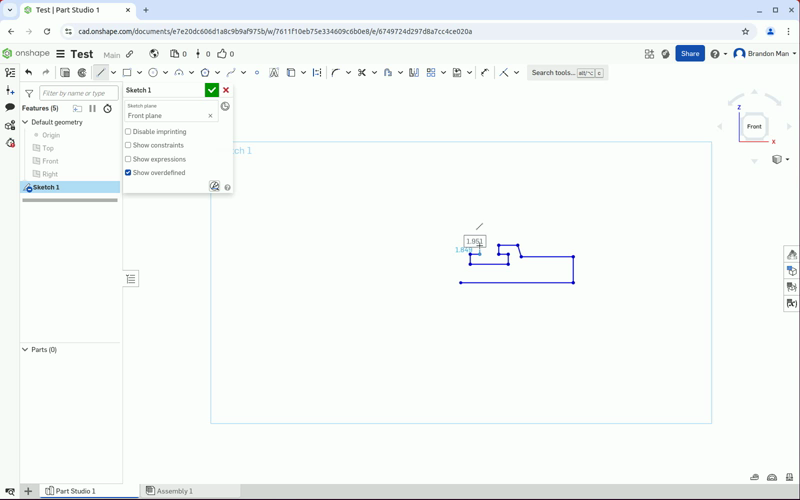
key_up(shift)
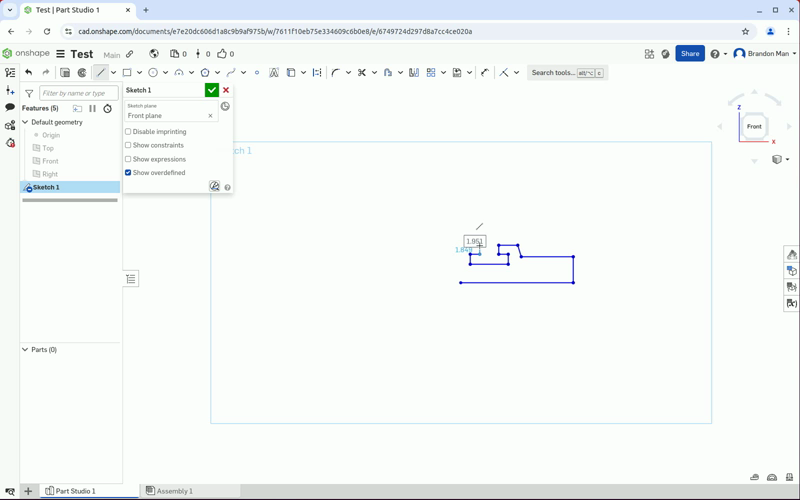
key_down(shift)
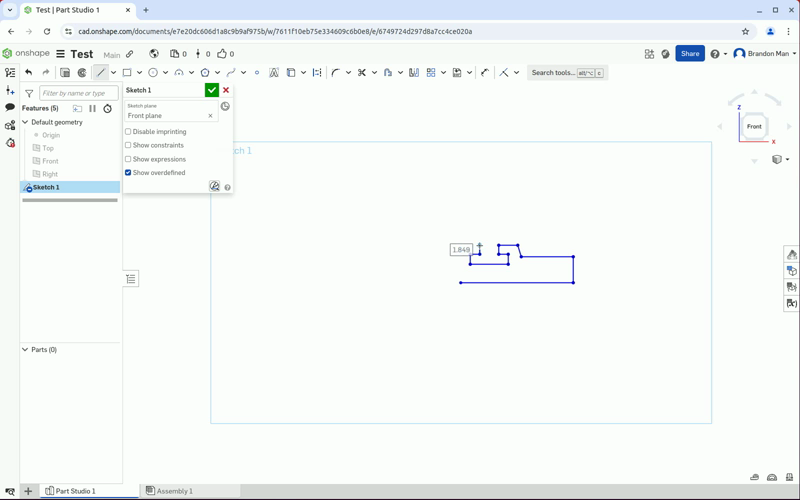
mouse_move(509, 245)
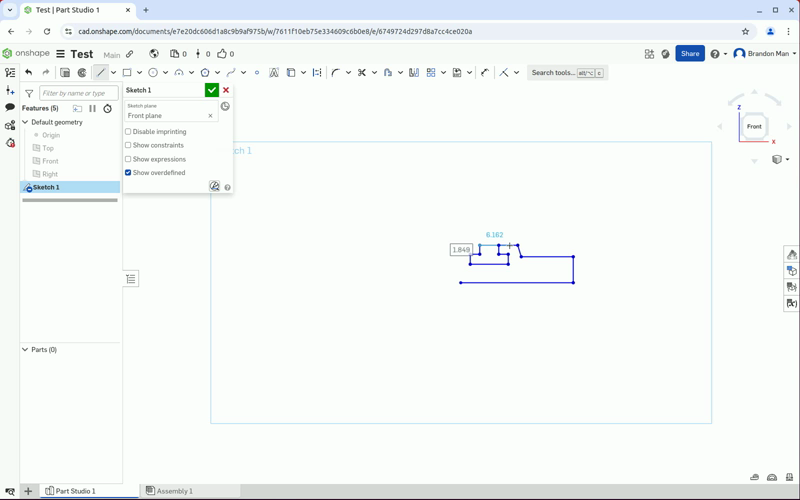
mouse_move(460, 245)
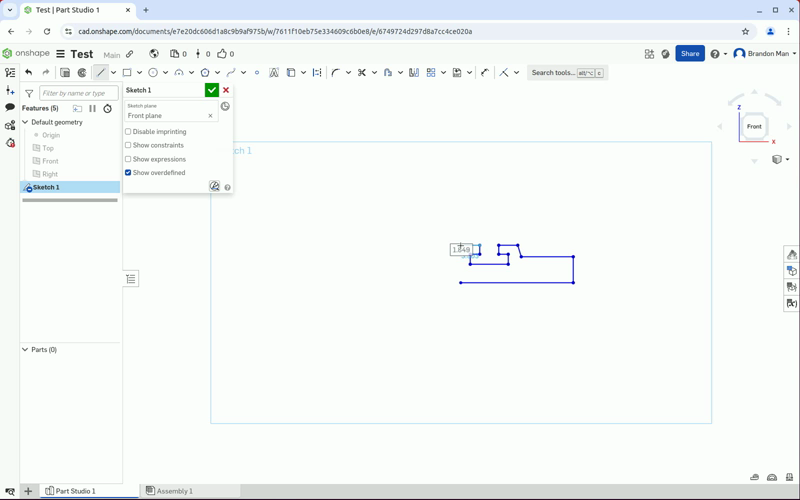
click(460, 245)
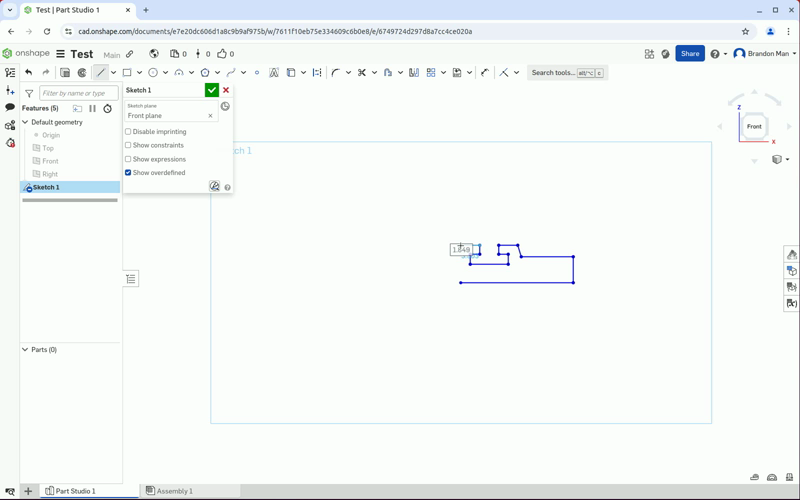
key_up(shift)
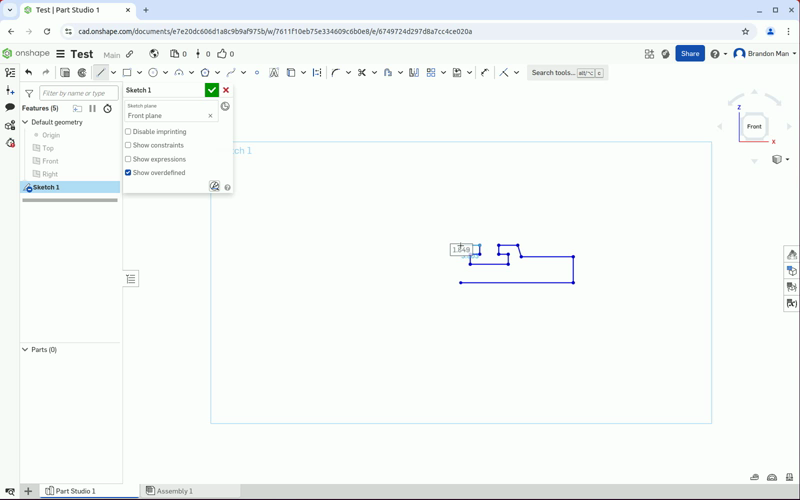
mouse_move(490, 245)
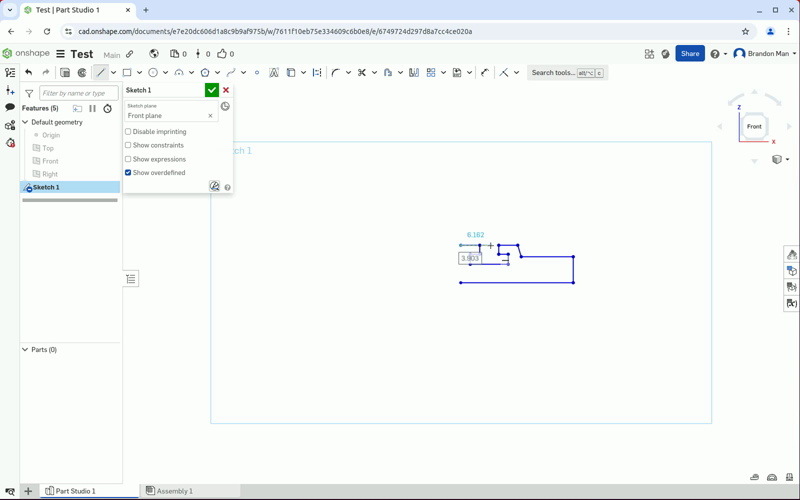
key_down(shift)
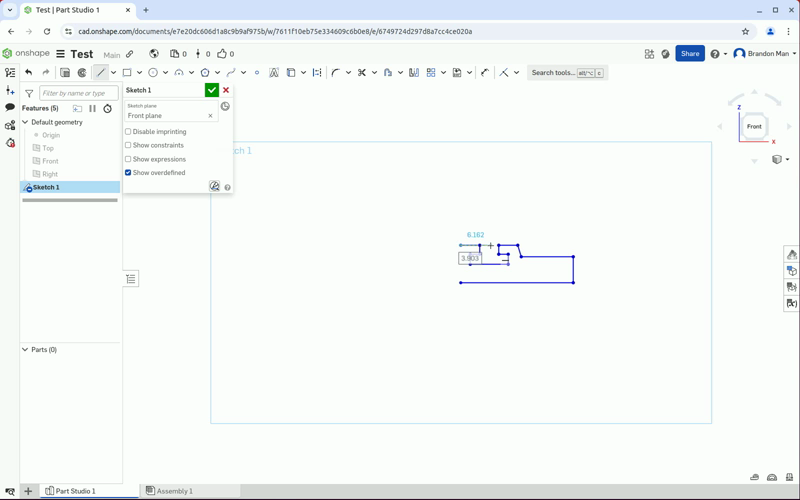
mouse_move(460, 282)
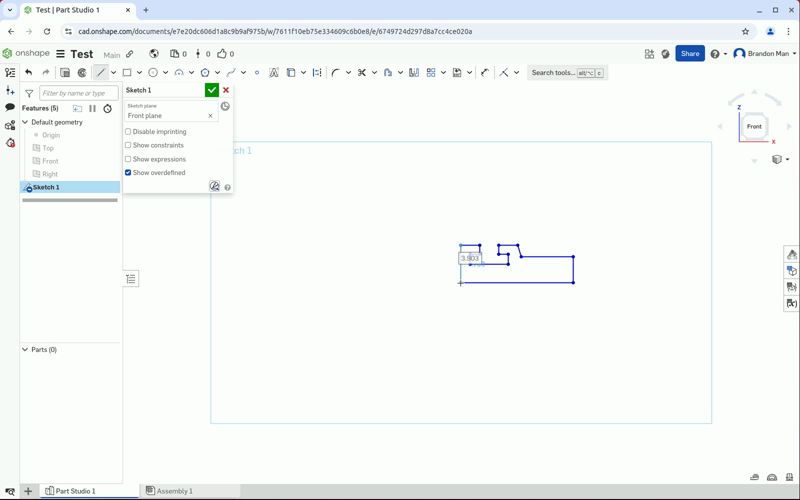
key_up(shift)
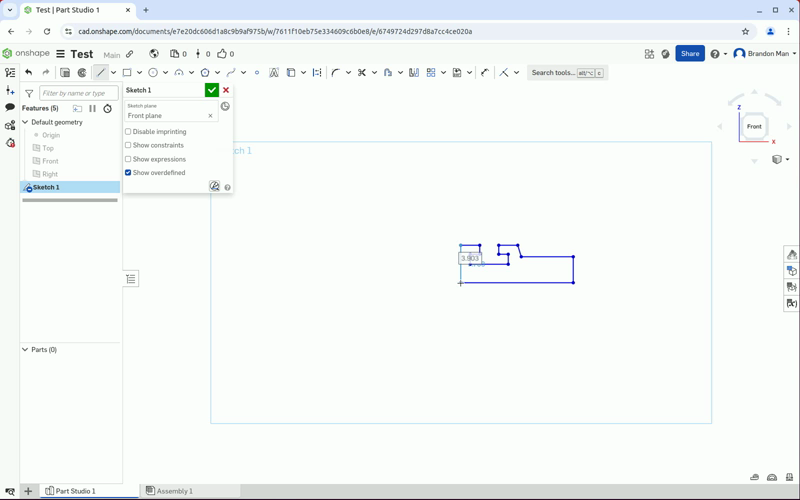
click(460, 282)
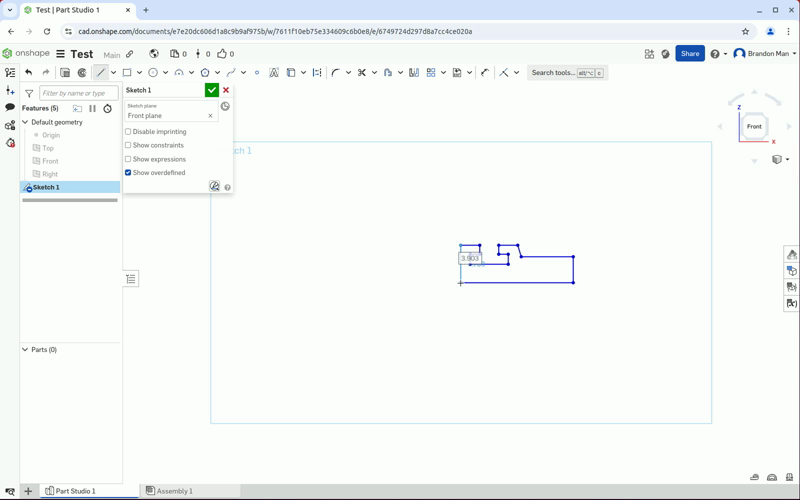
key(esc)
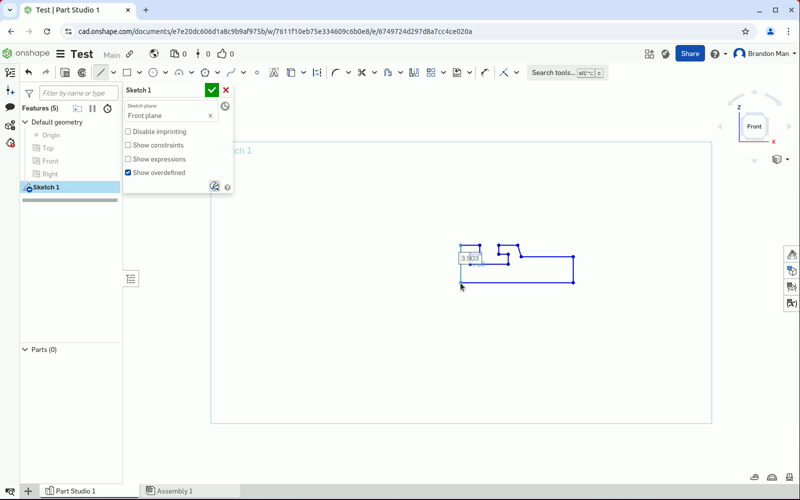
mouse_move(529, 275)
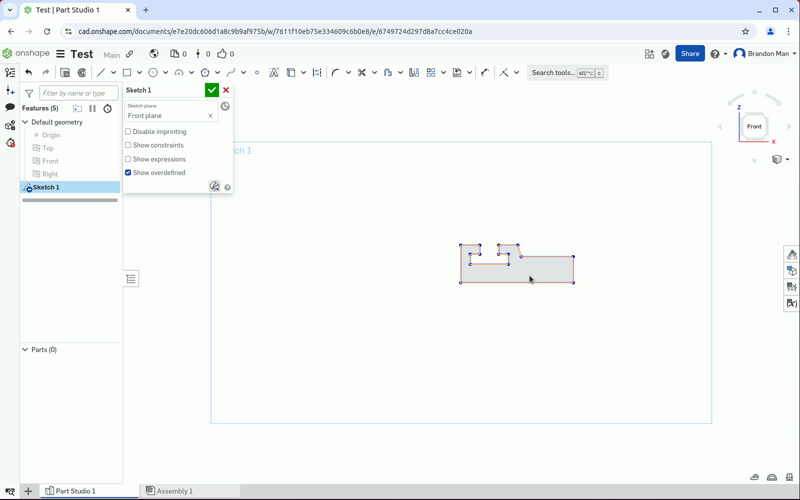
click(529, 275)
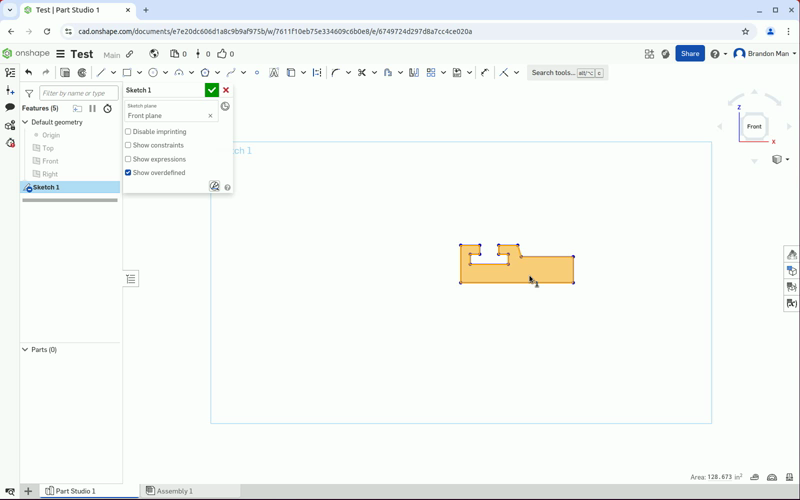
mouse_move(73, 352)
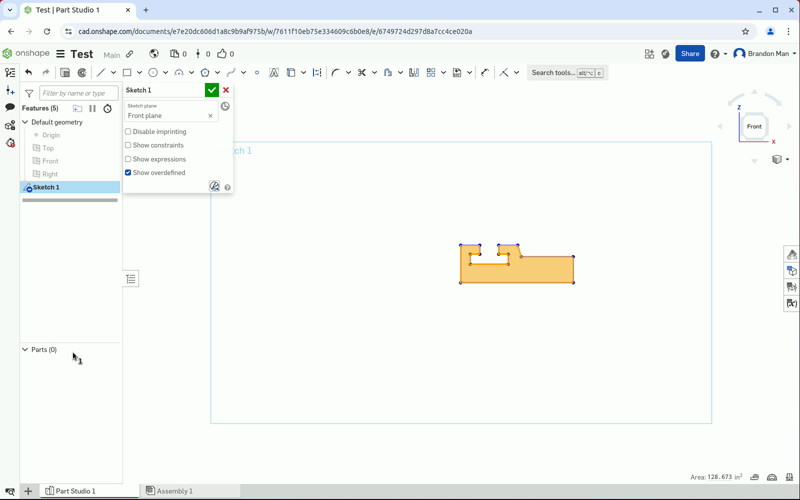
key(shift+y)
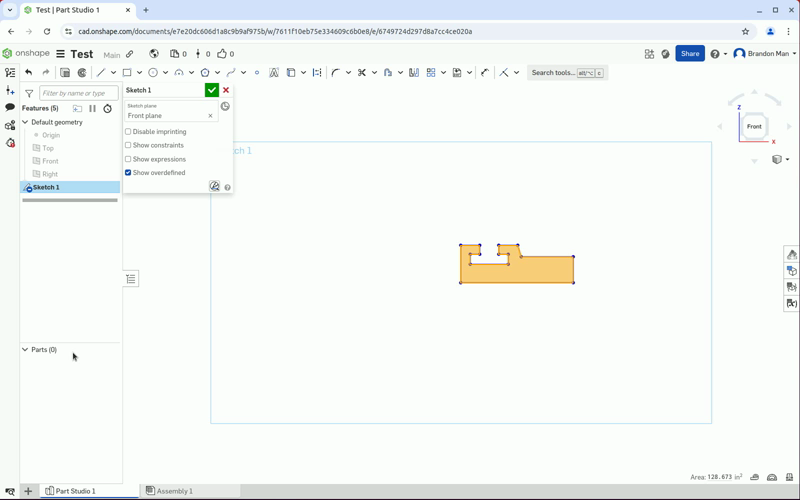
key(shift+e)
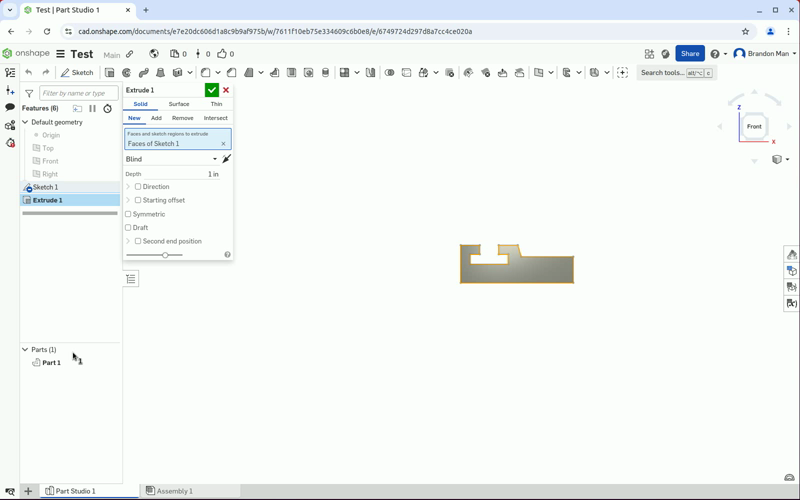
mouse_move(143, 106)
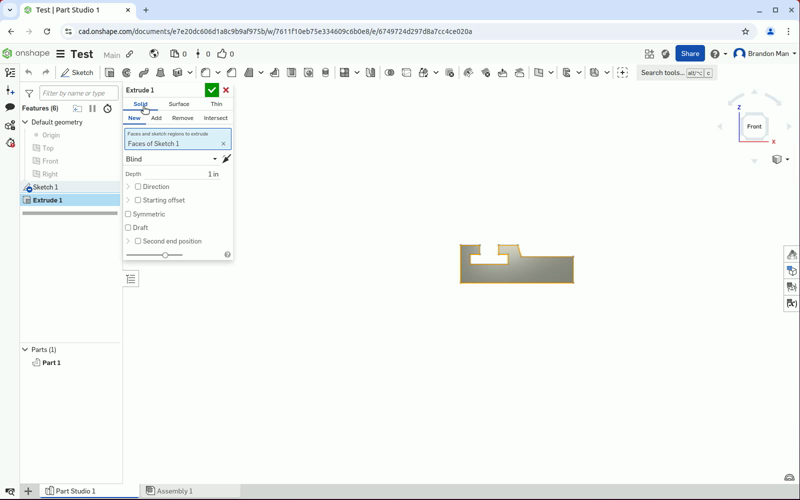
click(143, 106)
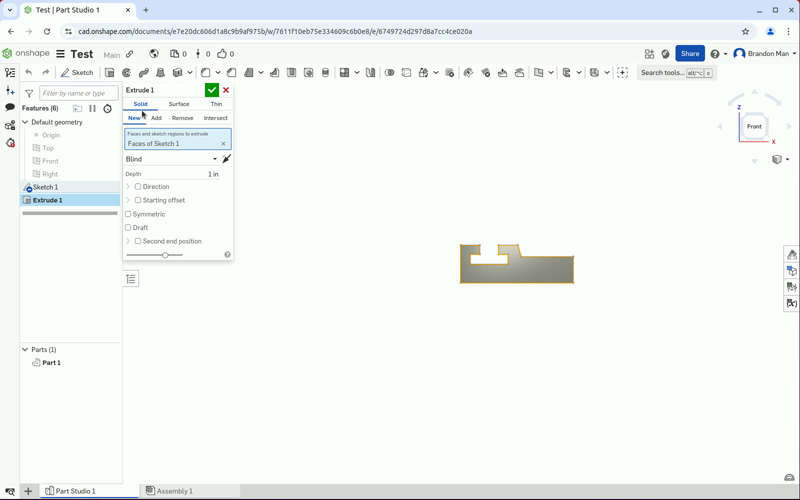
mouse_move(137, 120)
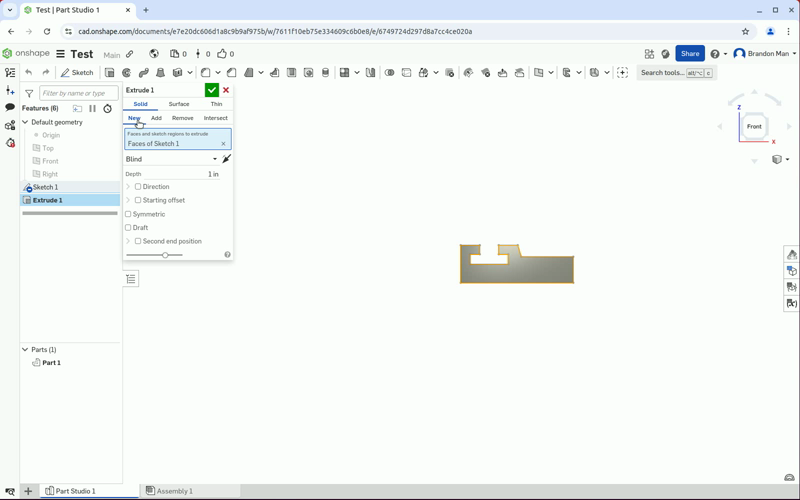
click(137, 120)
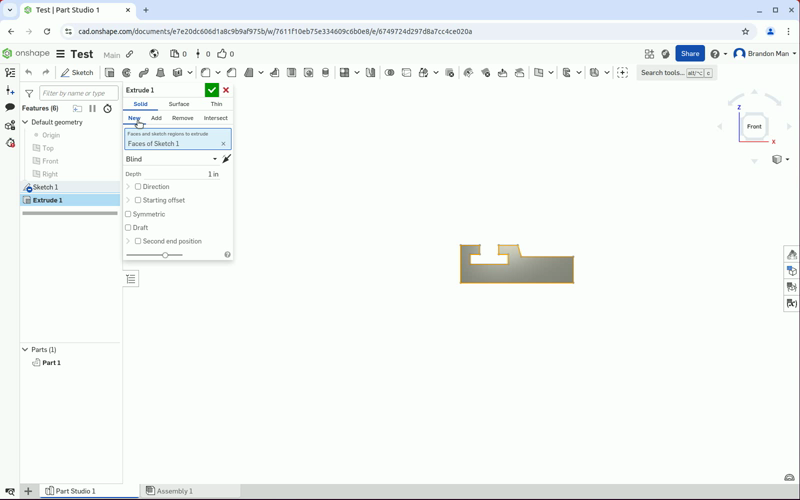
key(tab, 4)
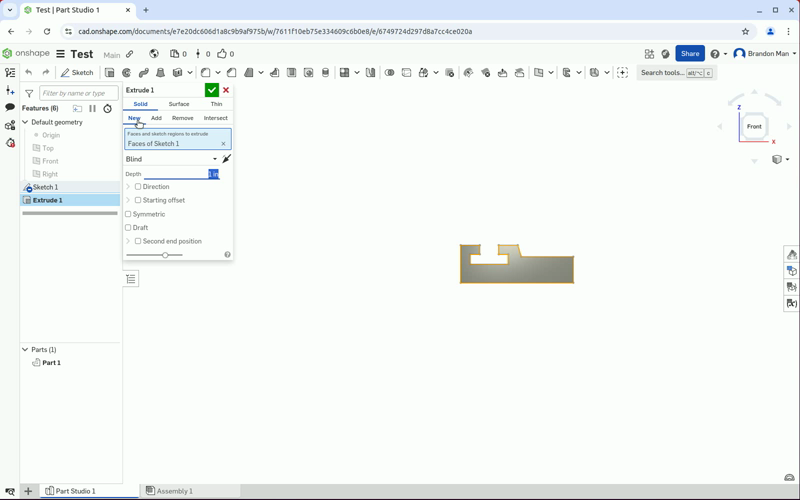
text(11.554)
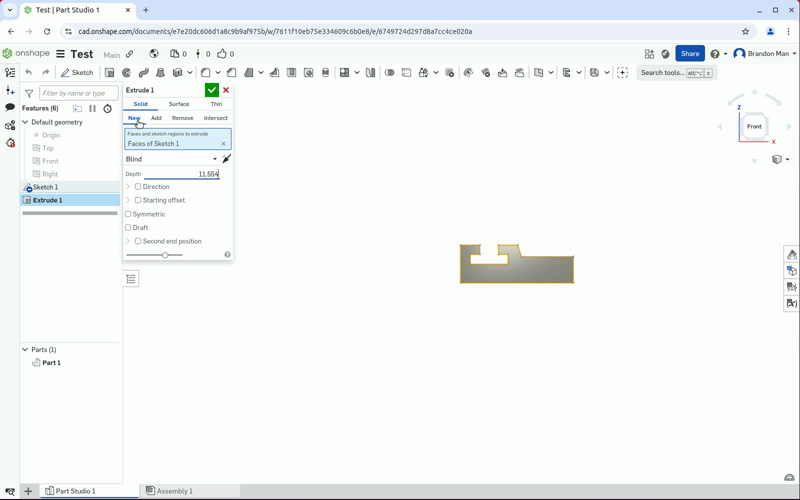
key(enter)
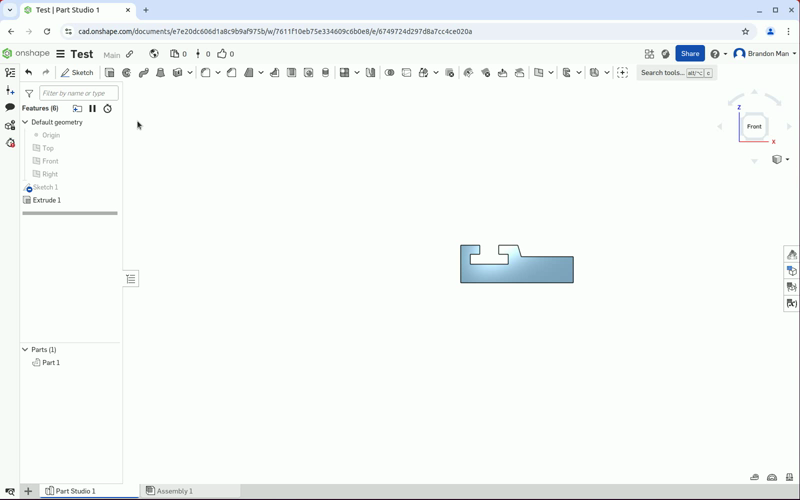
key(shift+h)
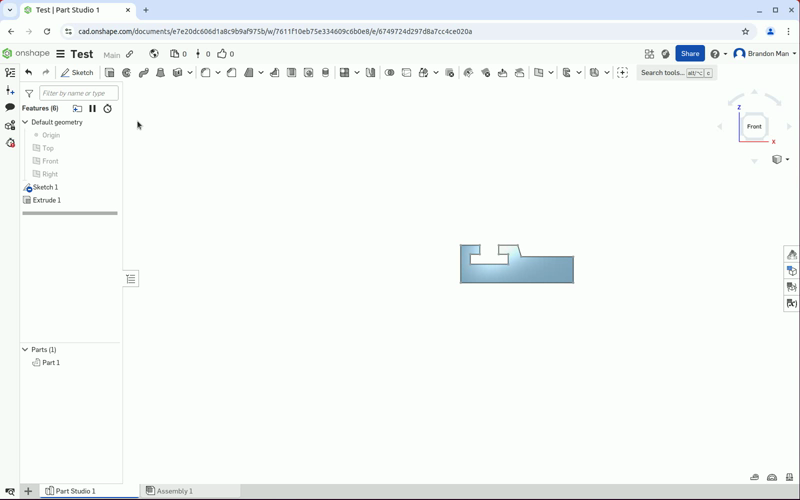
key(shift+h)
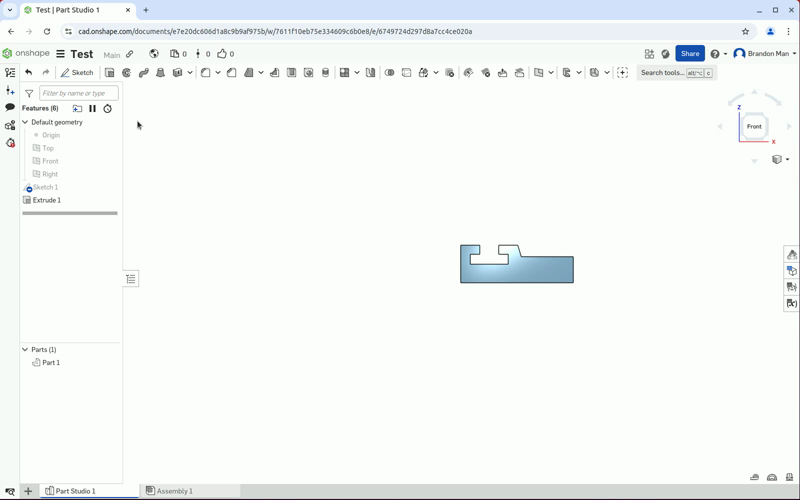
mouse_move(73, 189)
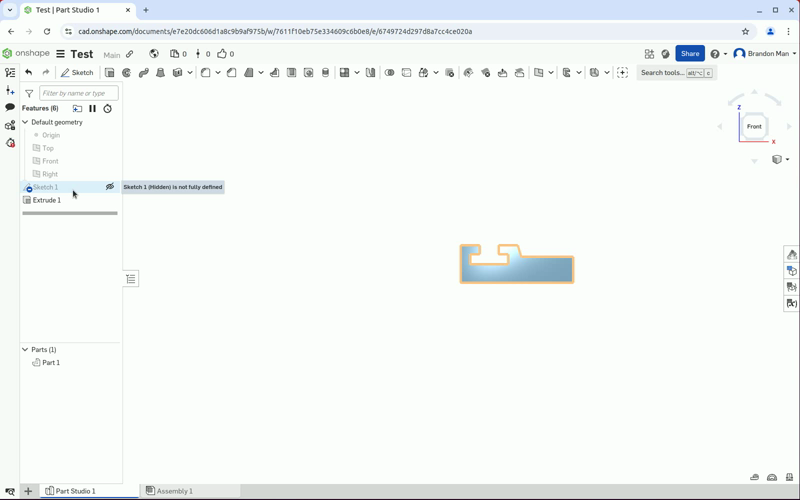
click(73, 189)
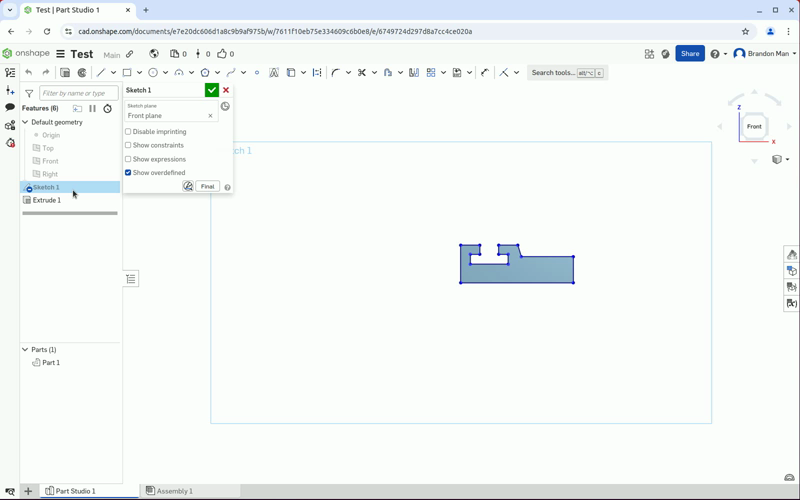
mouse_move(229, 92)
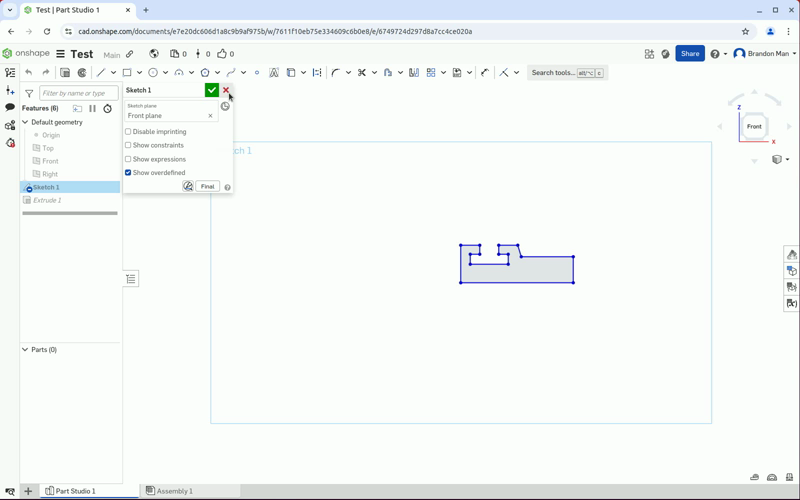
click(229, 92)
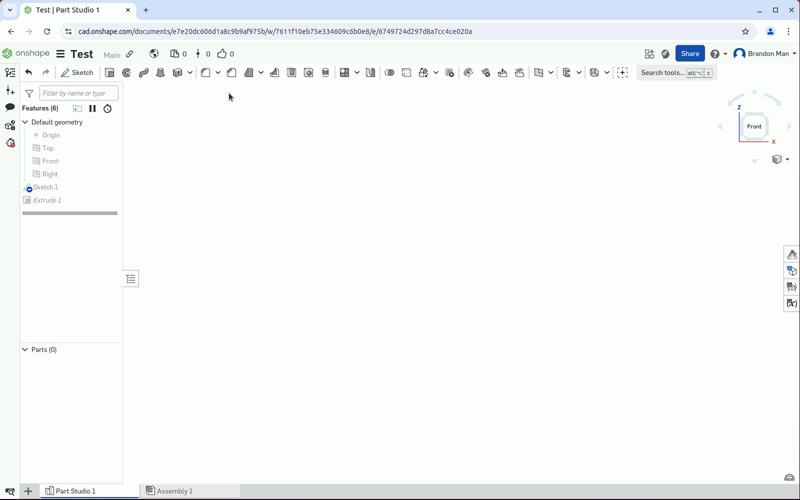
mouse_move(73, 352)
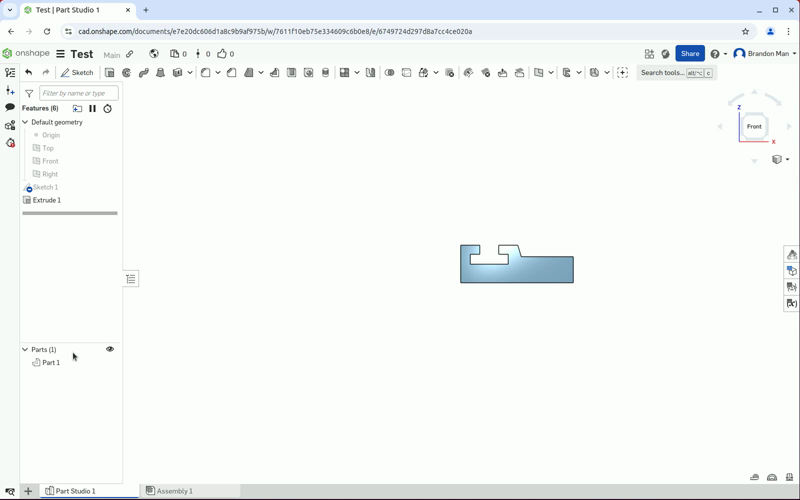
key(y)
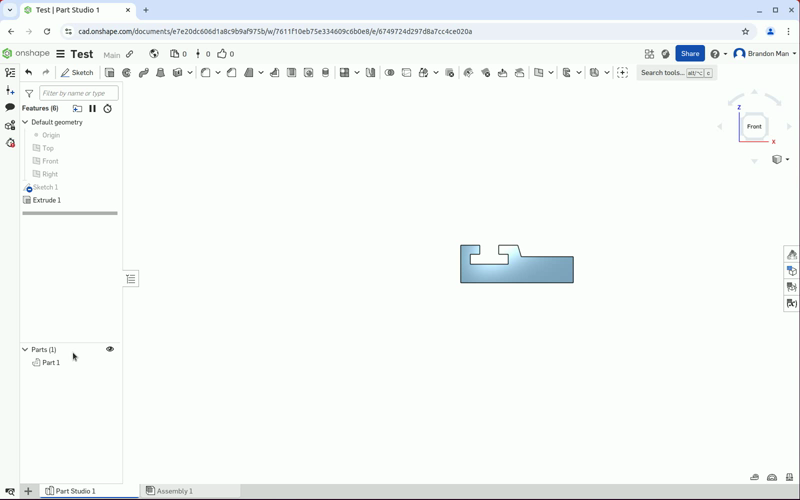
key(shift+p)
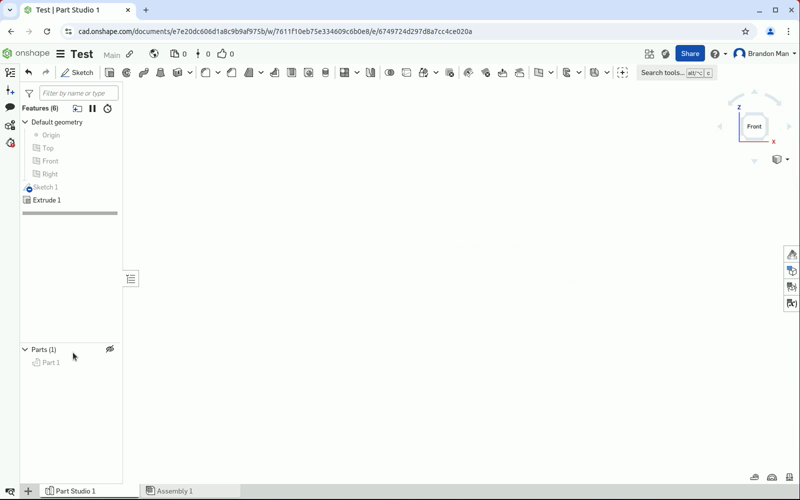
key(space)
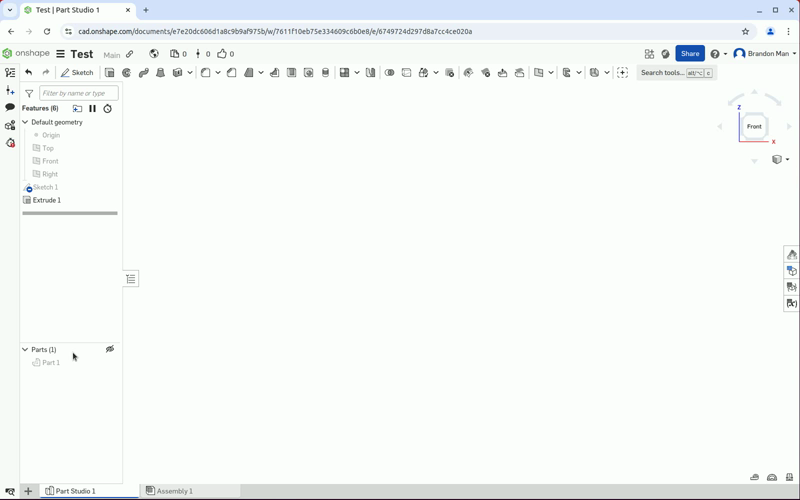
key_down(shift)
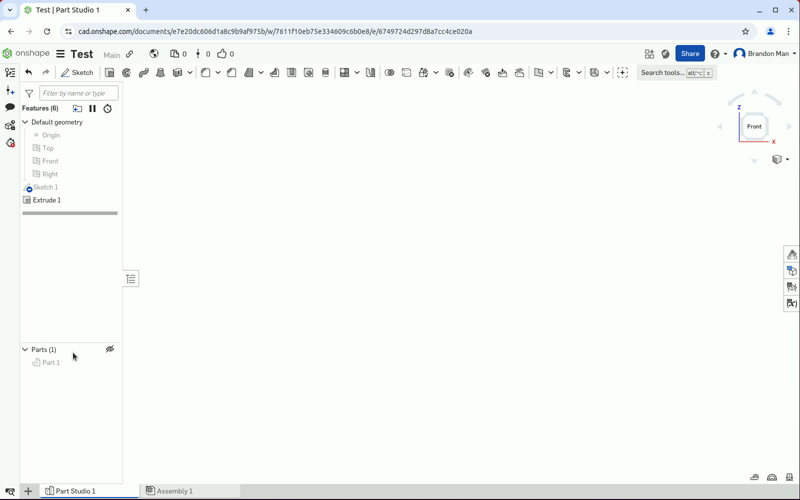
key(left)
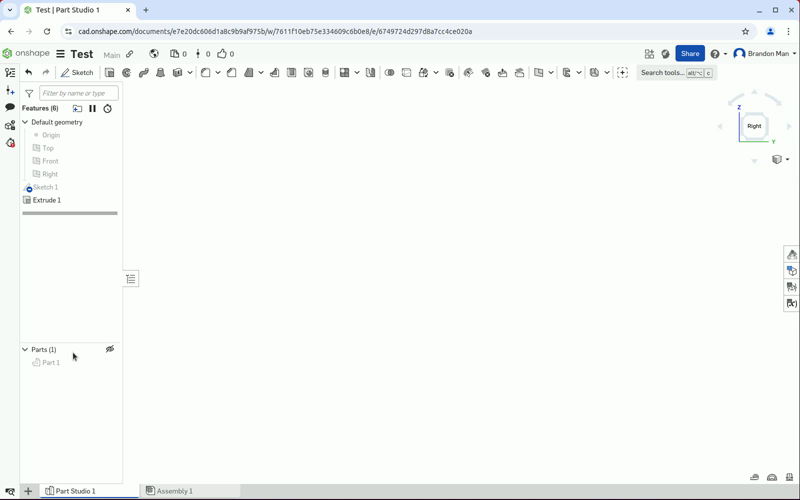
key_up(shift)
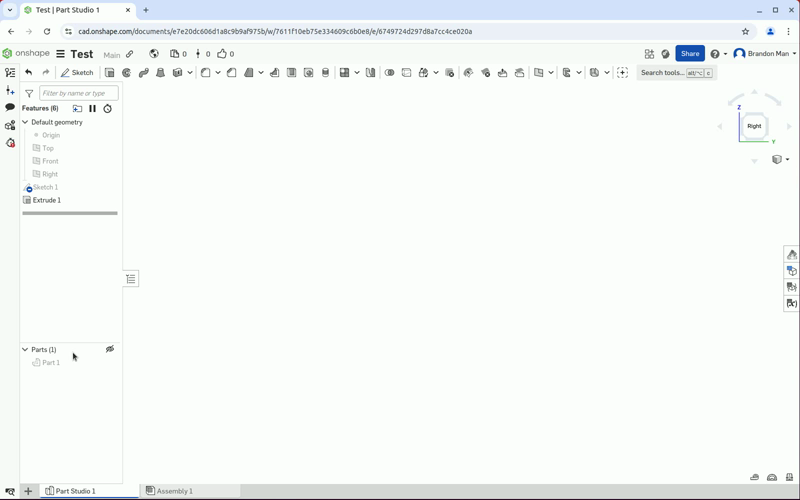
mouse_move(73, 352)
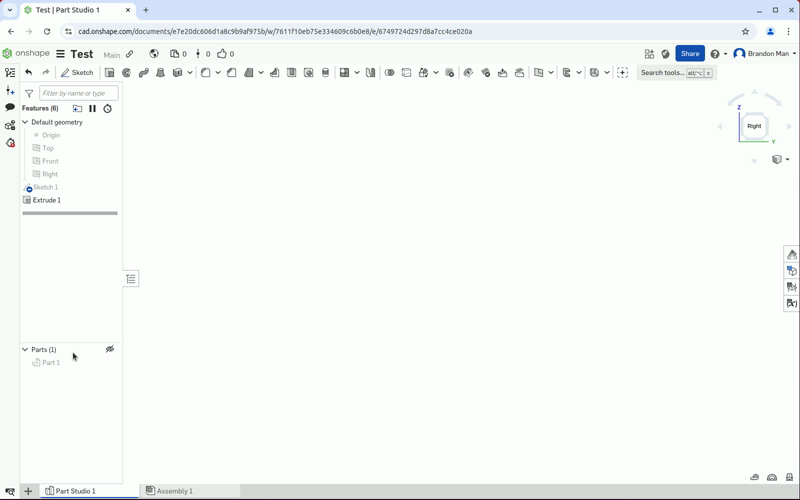
key(shift+y)
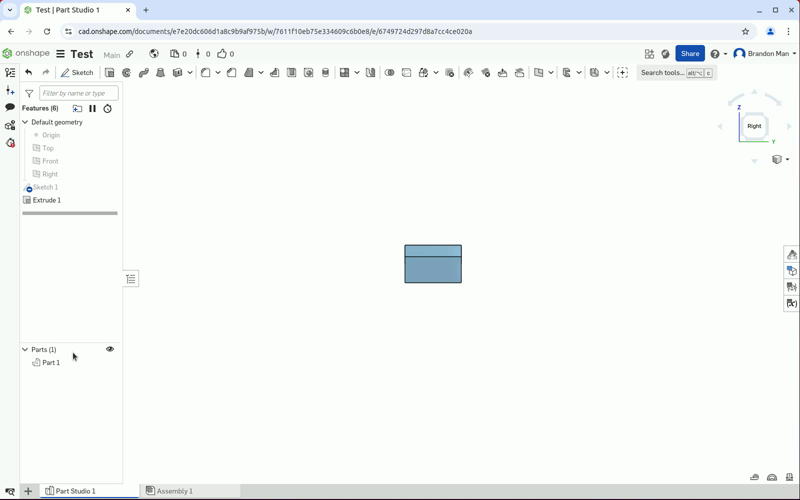
mouse_move(541, 75)
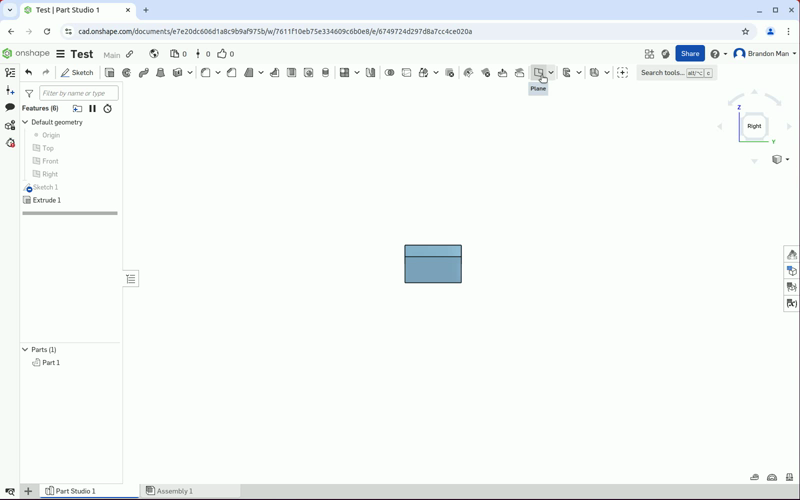
click(541, 75)
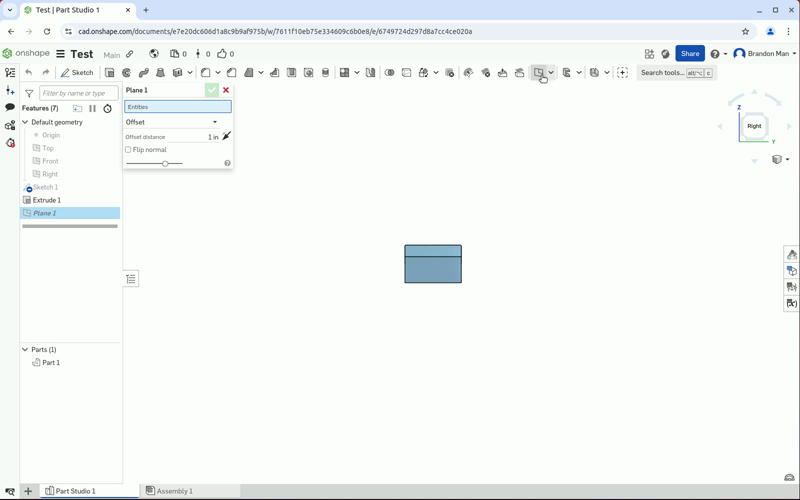
mouse_move(73, 176)
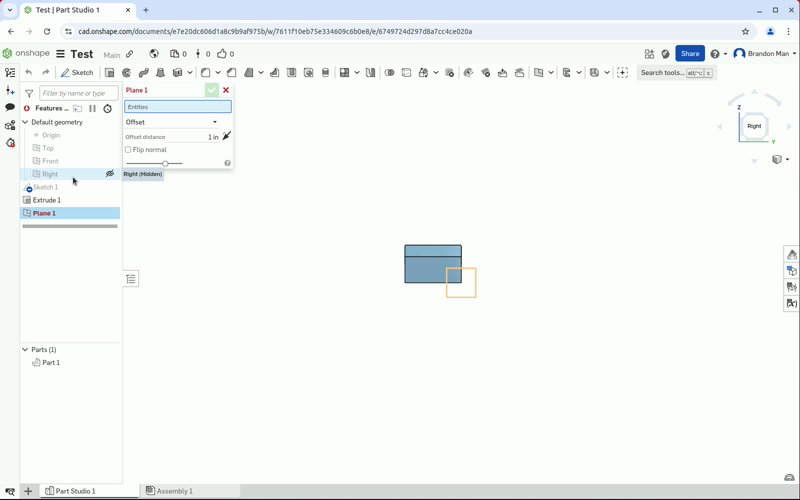
click(73, 176)
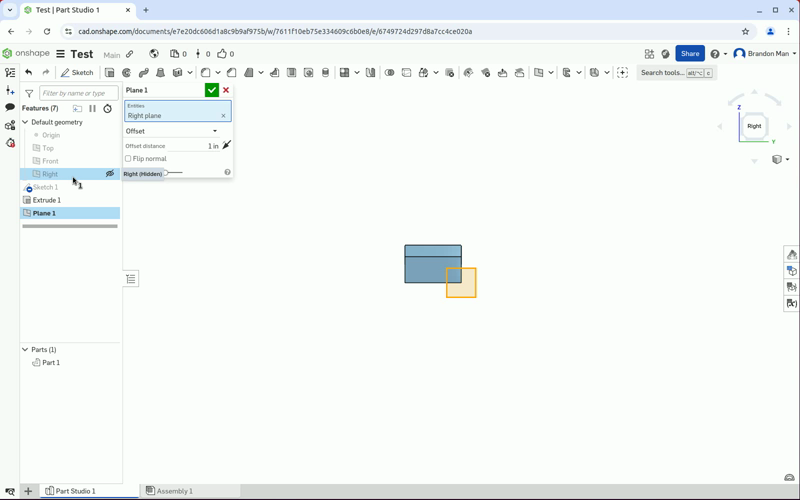
key(tab, 2)
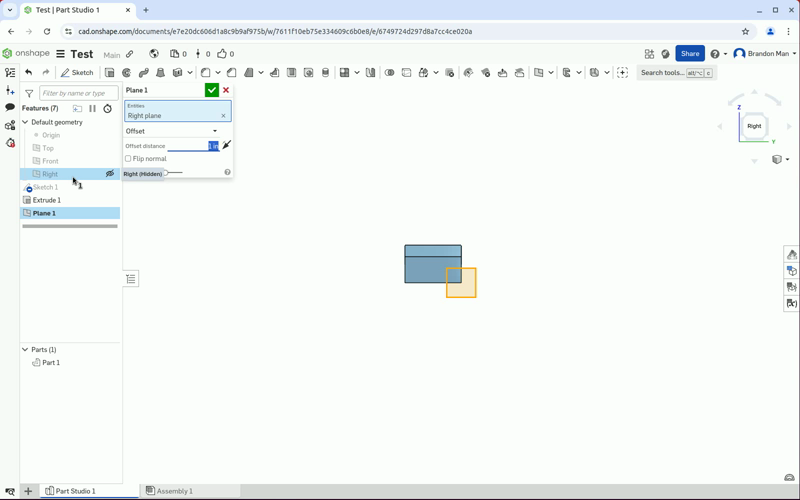
text(23.108)
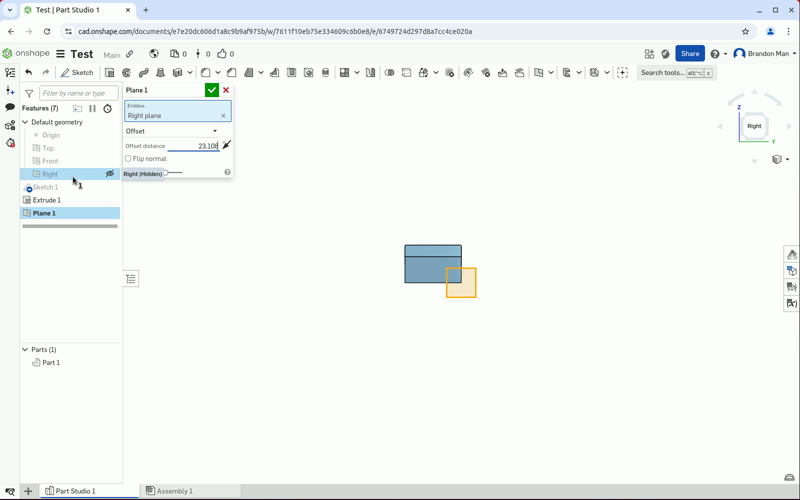
key(enter, 2)
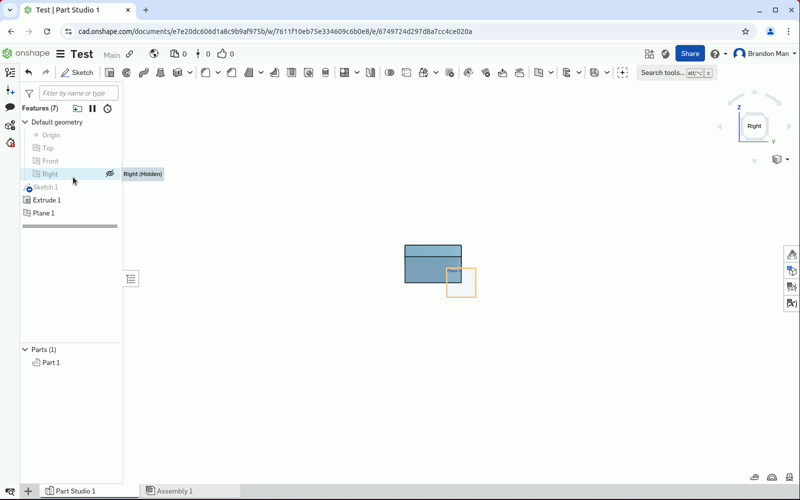
key(shift+s)
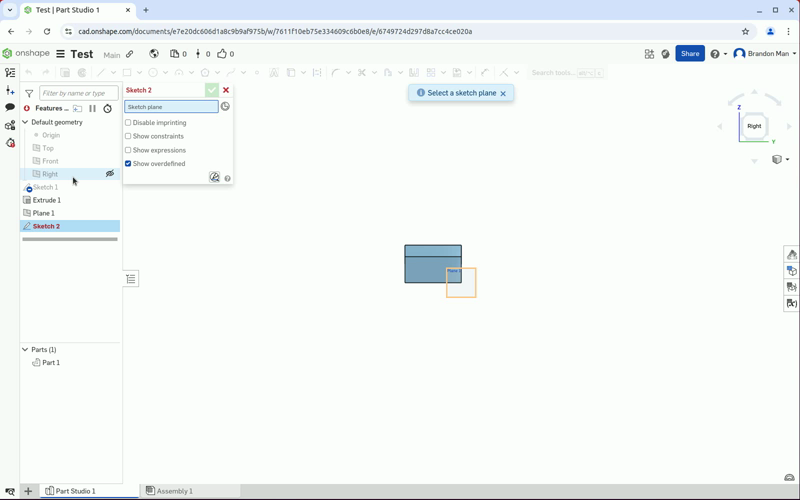
mouse_move(73, 215)
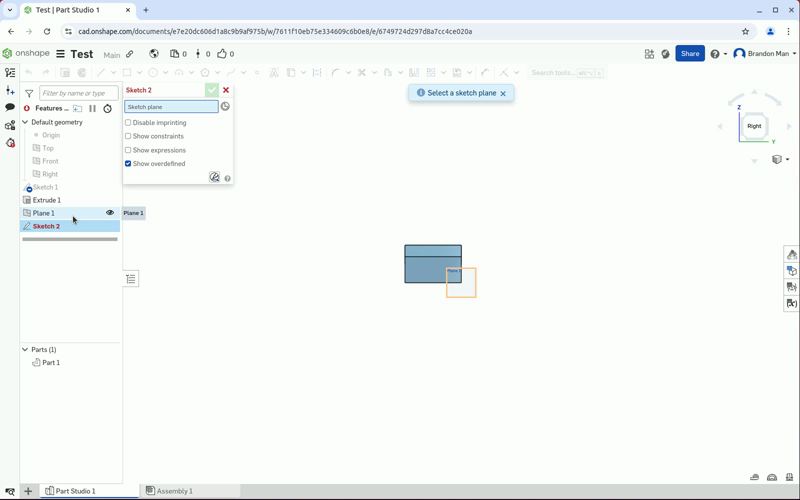
click(73, 215)
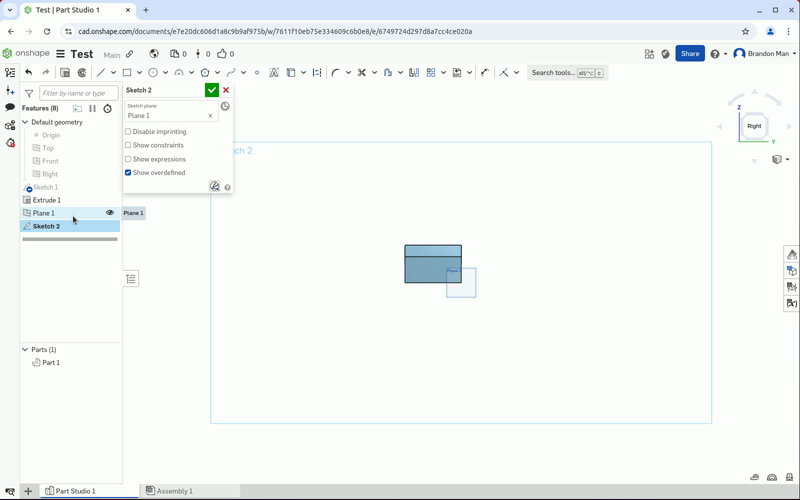
mouse_move(73, 352)
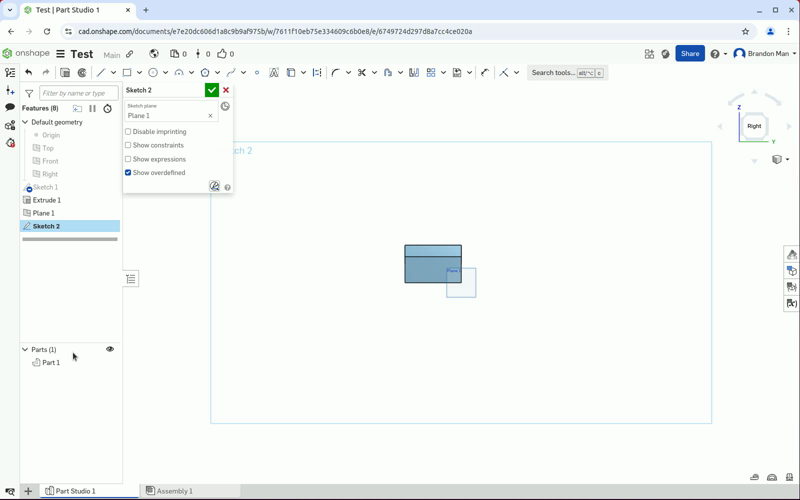
key(y)
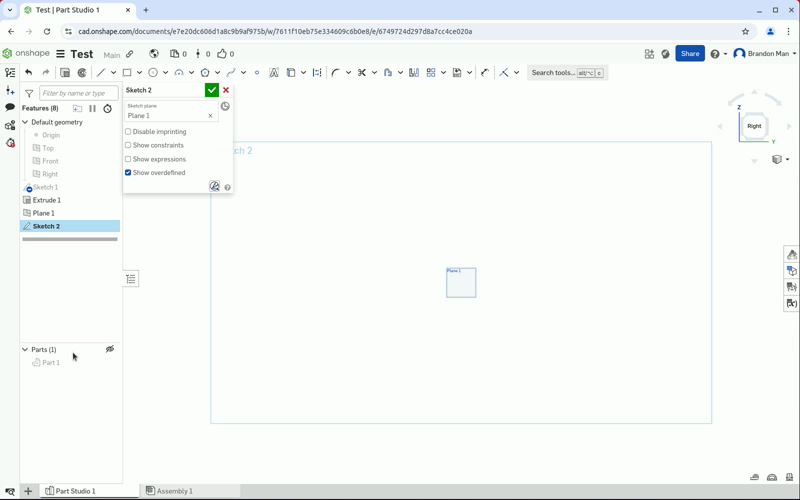
key(l)
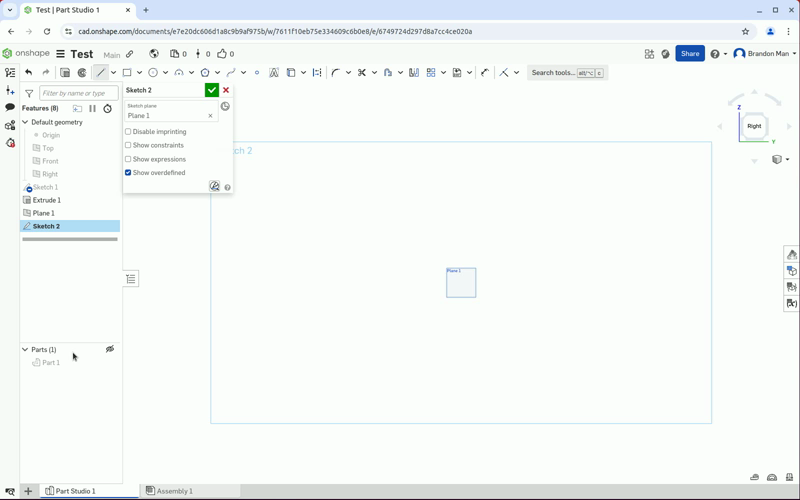
key_down(shift)
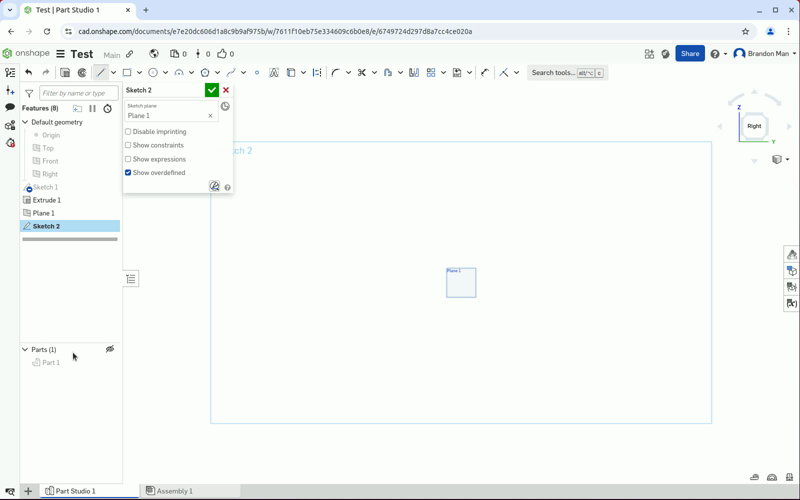
mouse_move(413, 273)
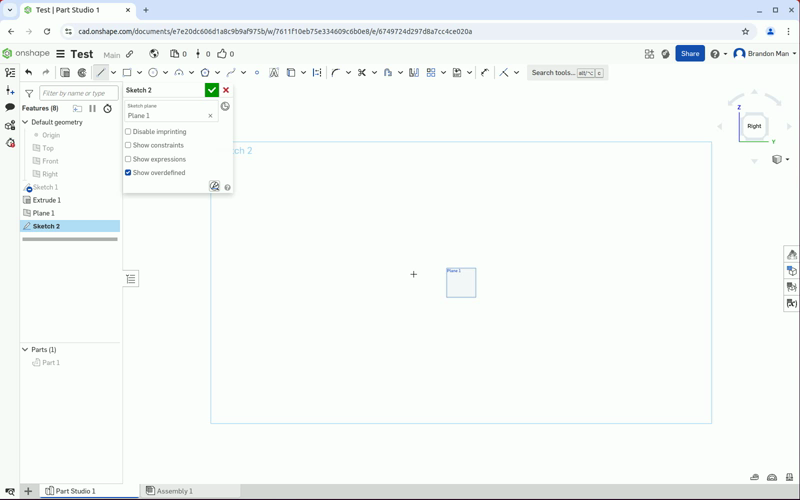
click(413, 273)
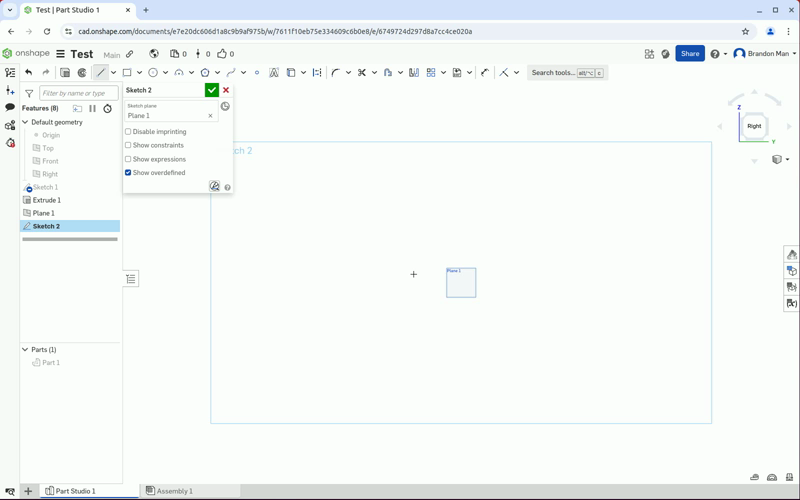
key_up(shift)
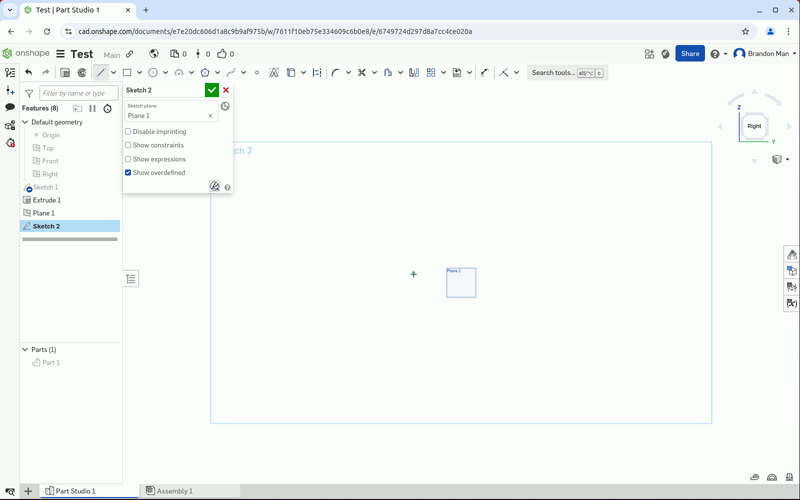
key_down(shift)
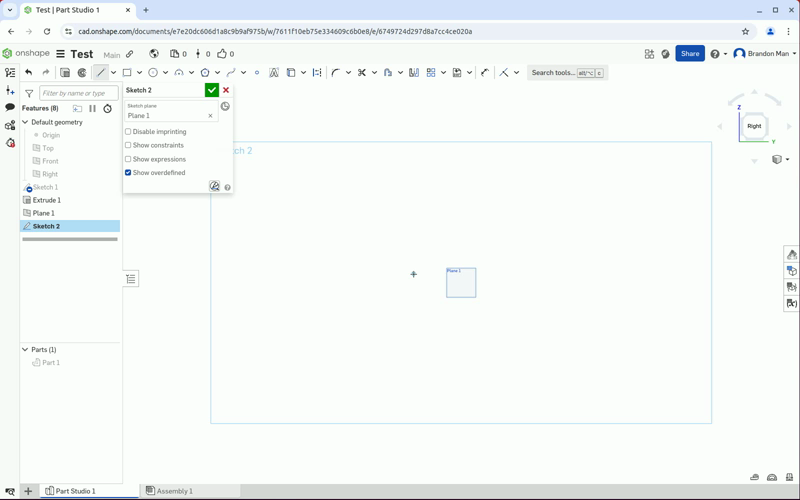
mouse_move(444, 273)
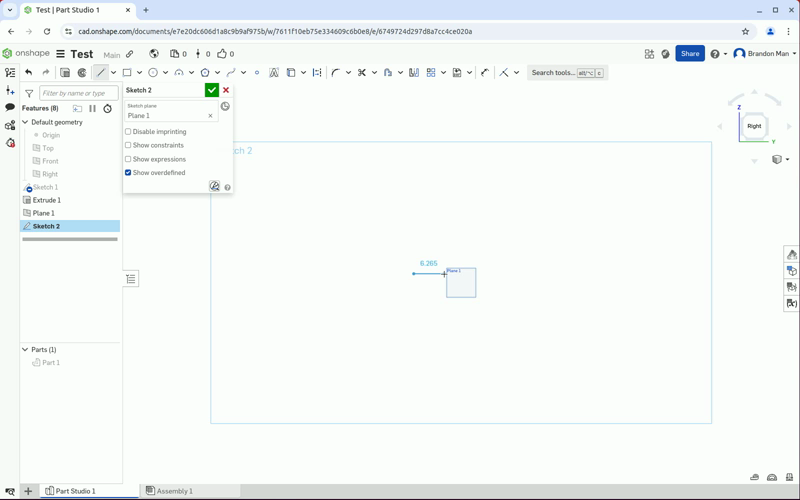
mouse_move(423, 283)
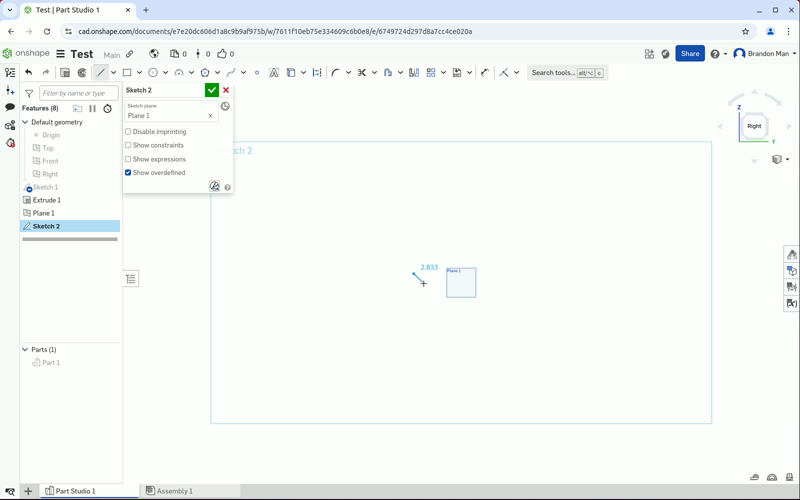
click(423, 283)
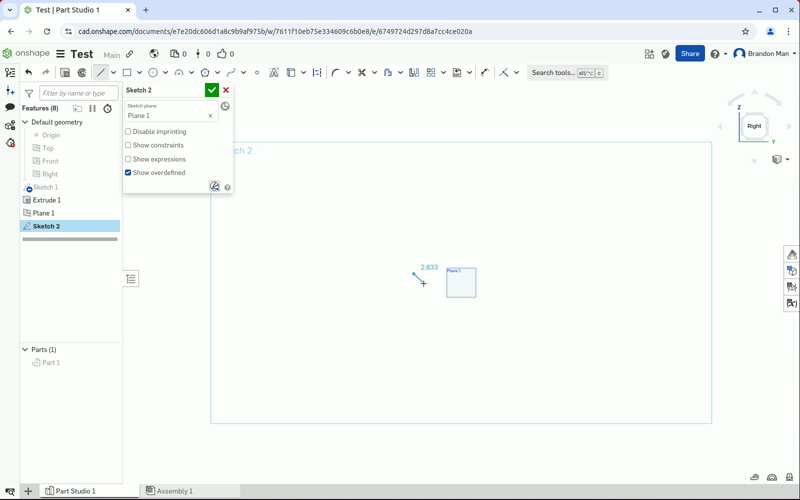
key_up(shift)
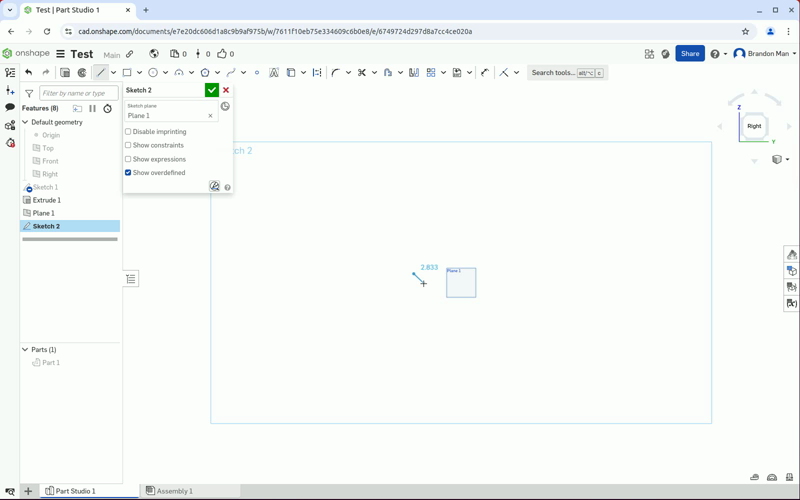
key_down(shift)
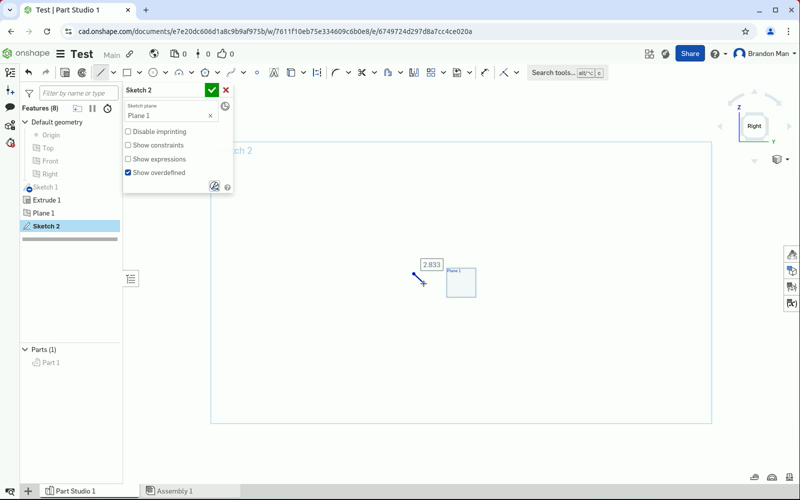
mouse_move(453, 283)
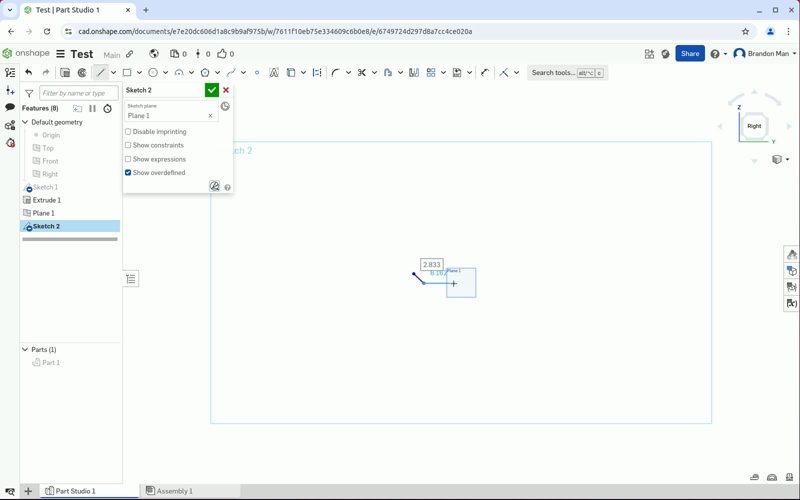
mouse_move(433, 283)
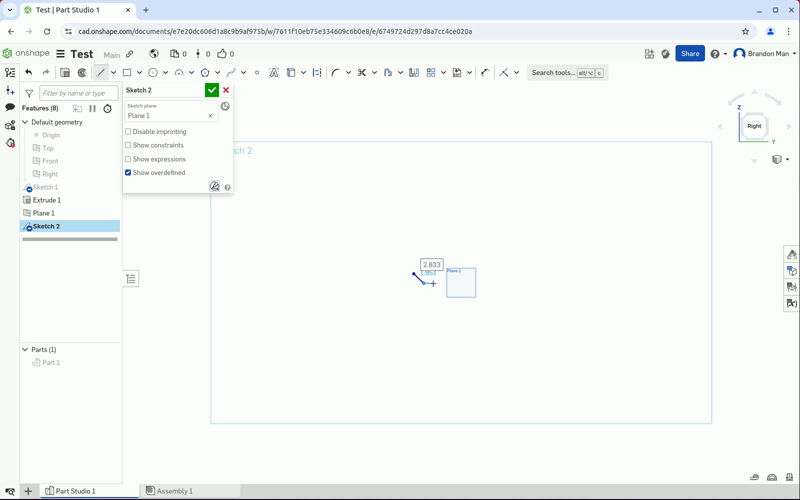
click(433, 283)
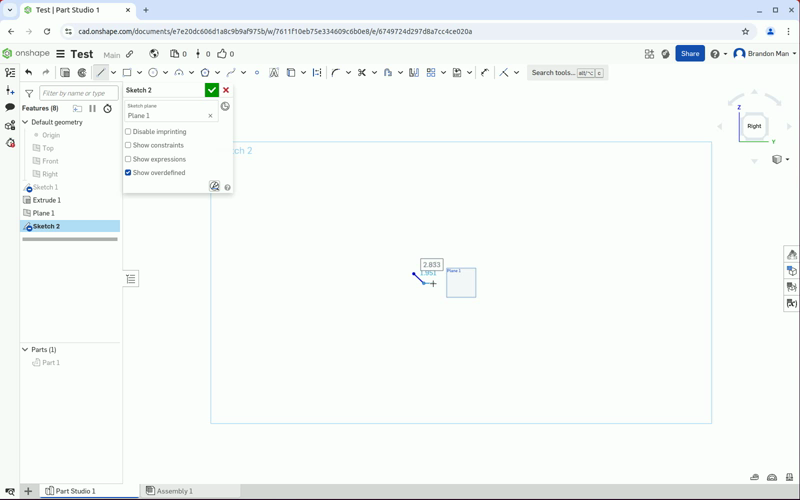
key_up(shift)
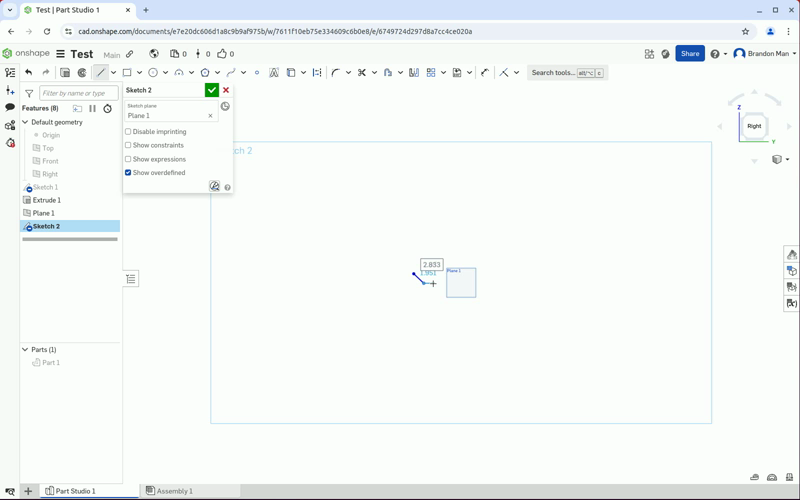
key_down(shift)
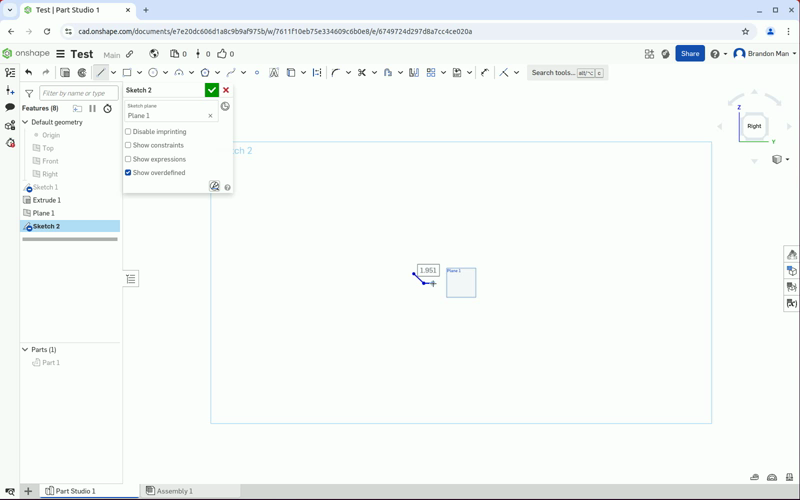
mouse_move(463, 283)
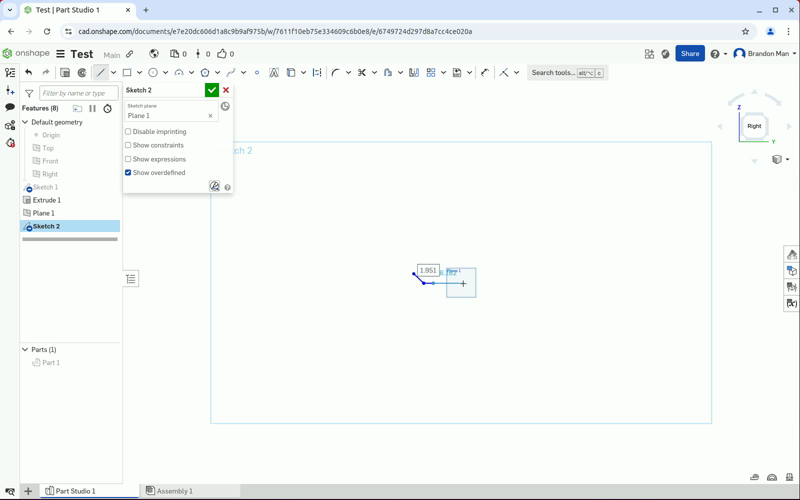
mouse_move(442, 283)
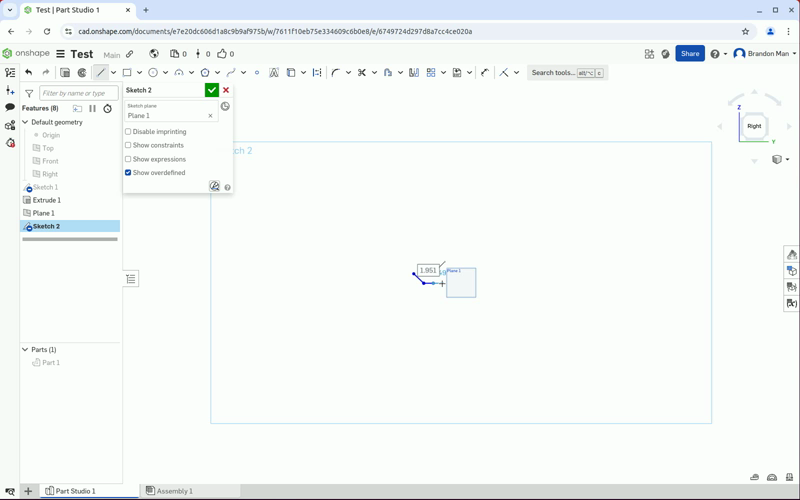
click(442, 283)
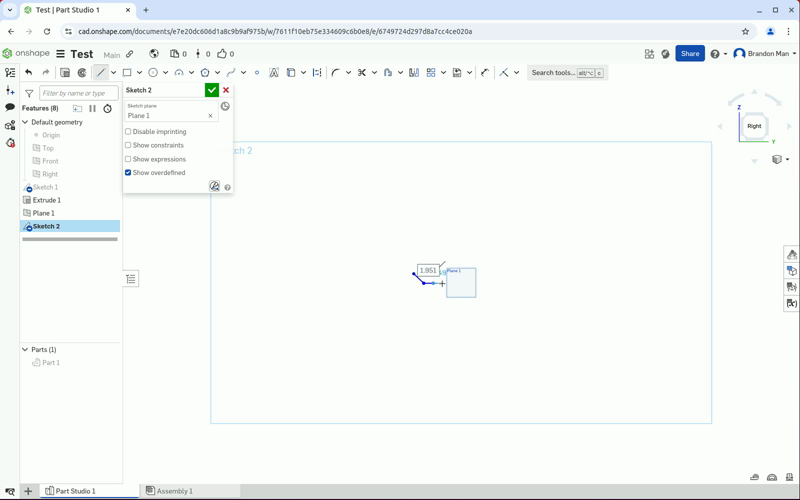
key_up(shift)
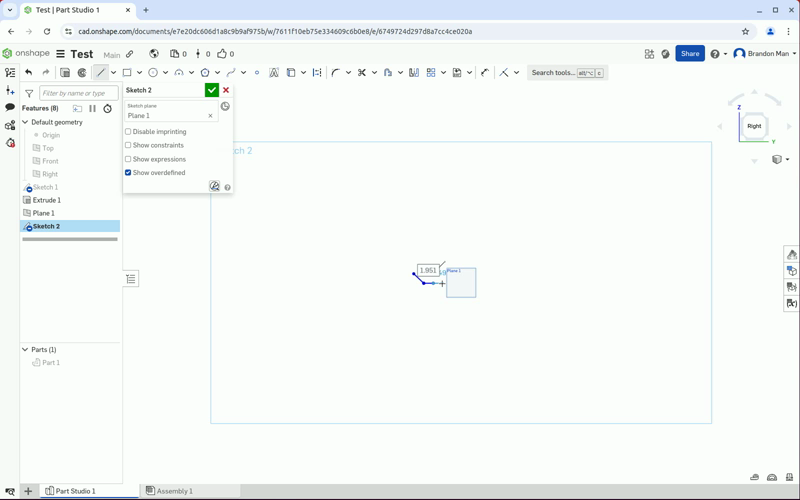
key_down(shift)
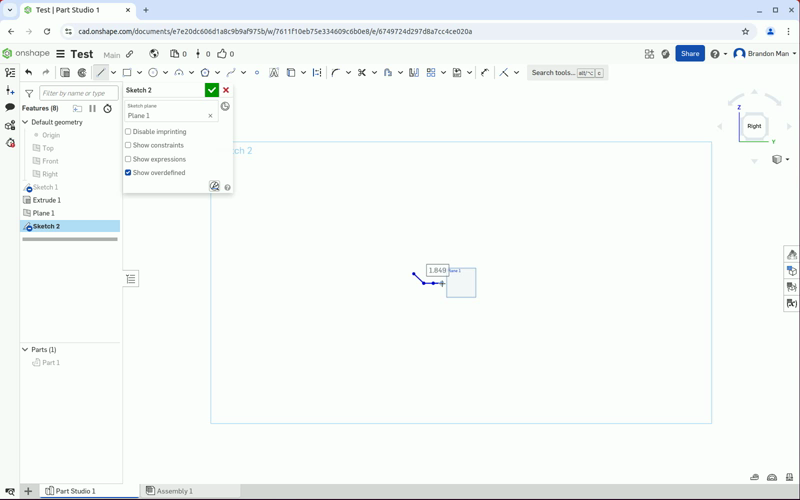
mouse_move(472, 283)
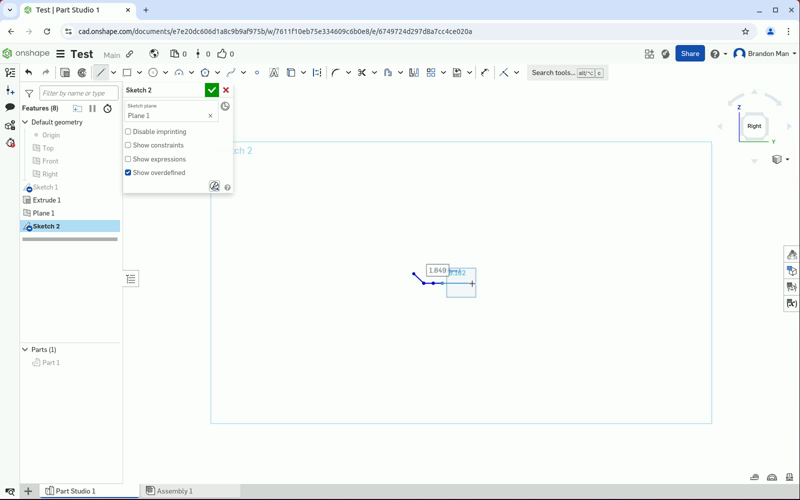
mouse_move(452, 273)
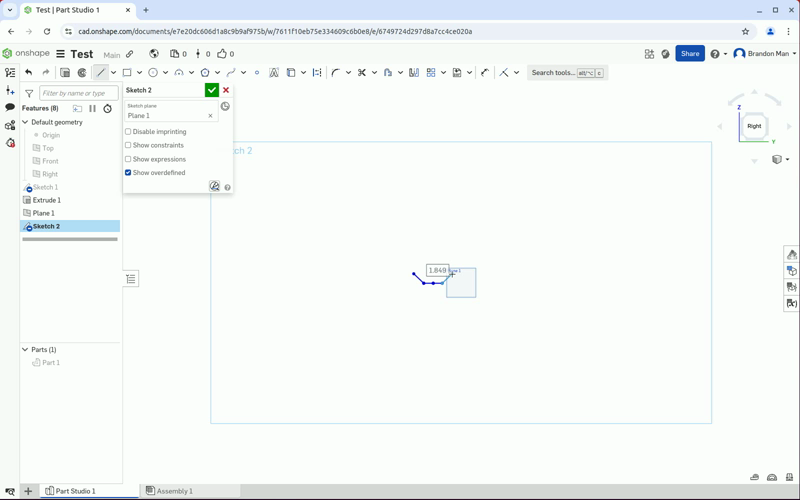
click(452, 273)
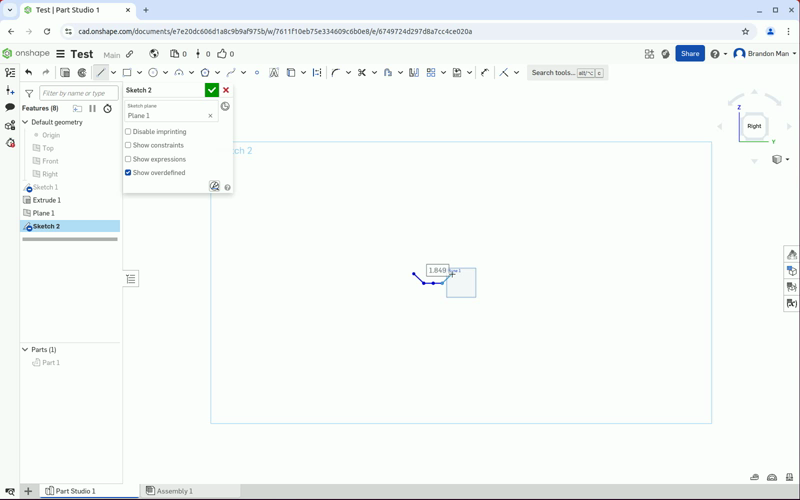
key_up(shift)
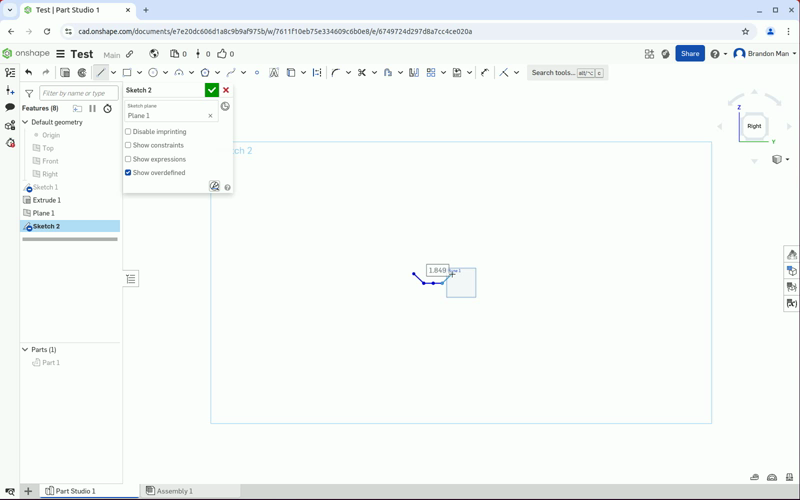
key_down(shift)
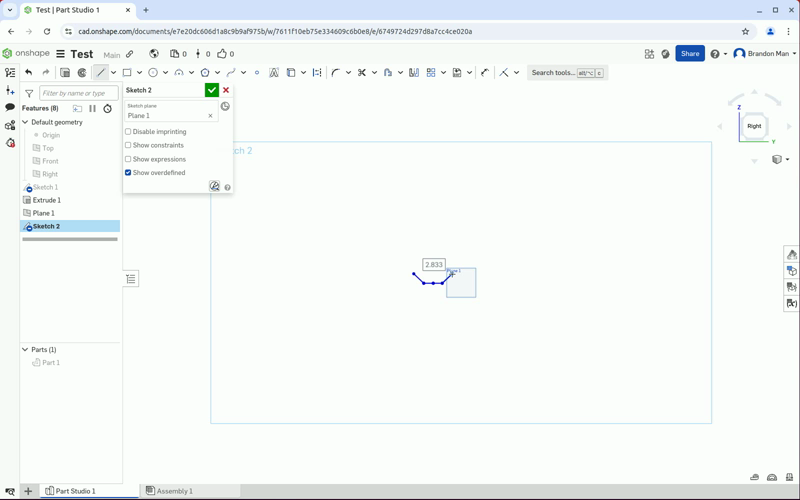
mouse_move(482, 273)
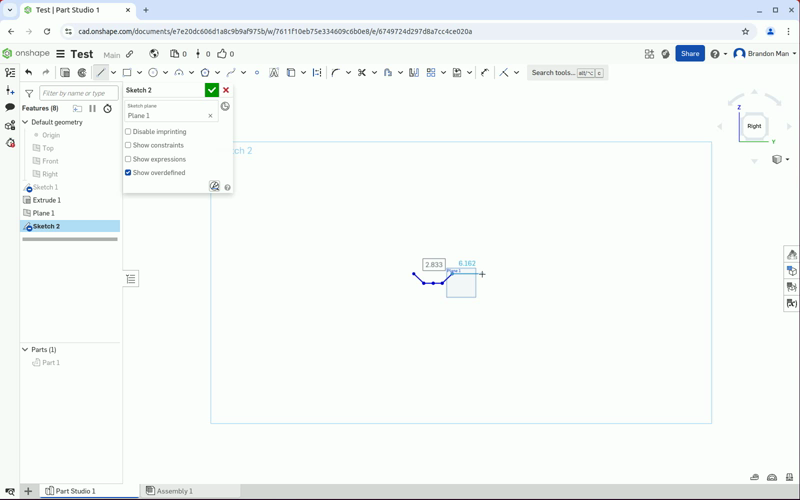
mouse_move(433, 273)
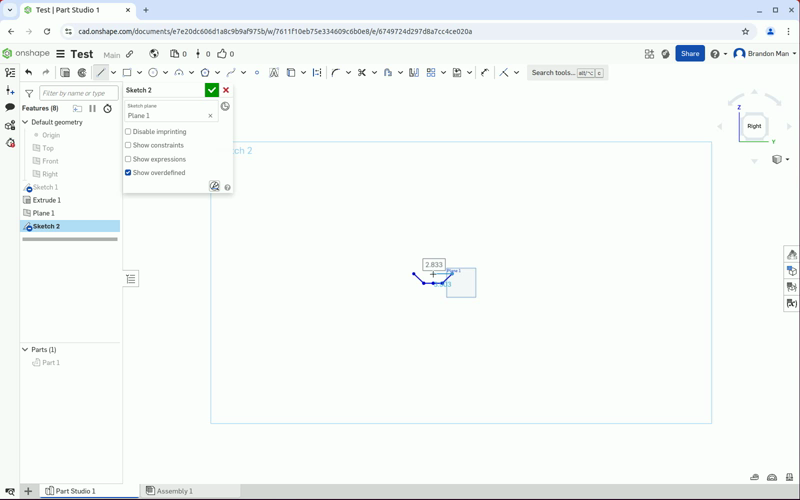
click(433, 273)
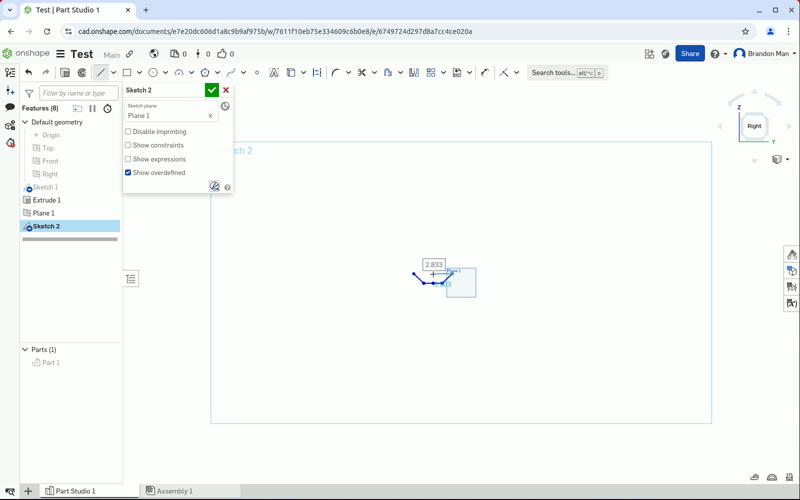
key_up(shift)
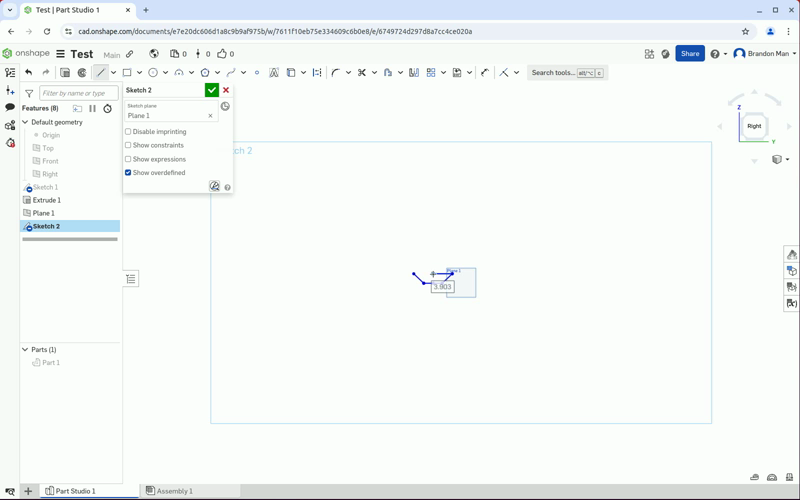
mouse_move(463, 273)
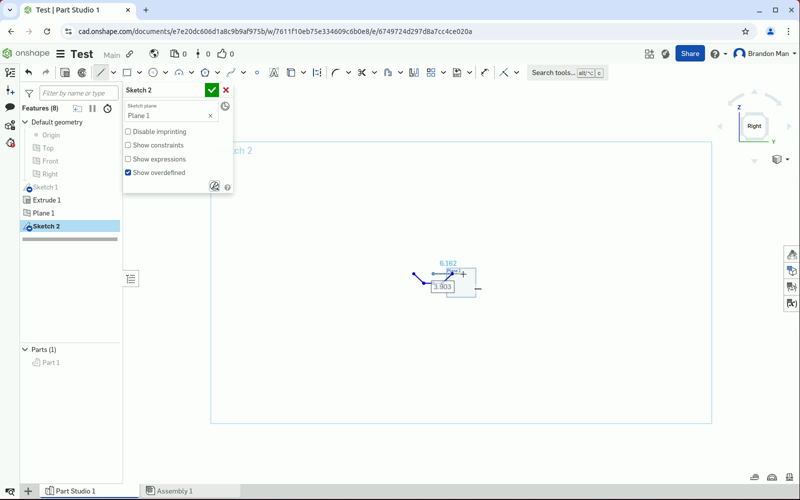
key_down(shift)
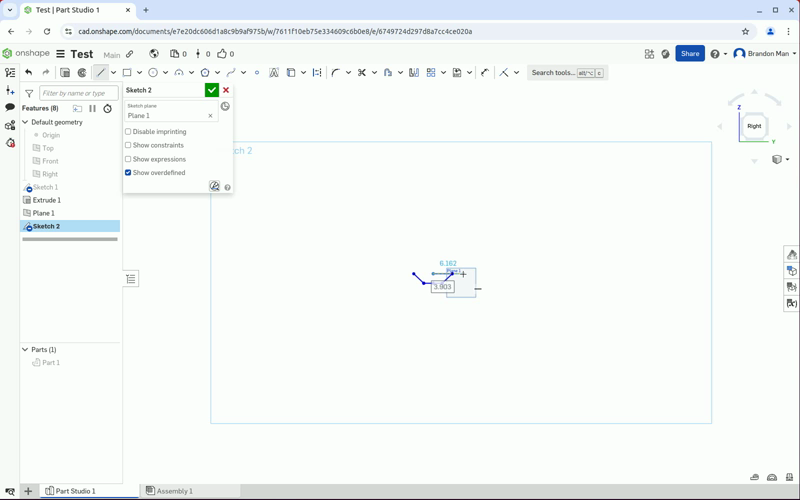
mouse_move(413, 273)
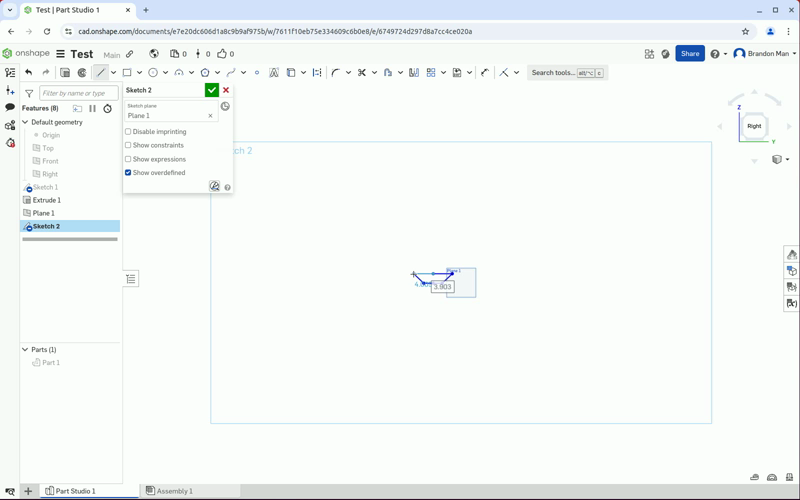
key_up(shift)
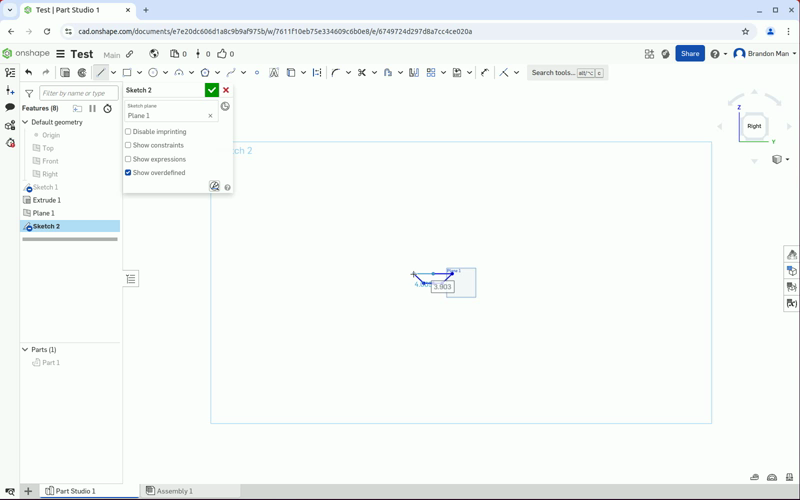
click(413, 273)
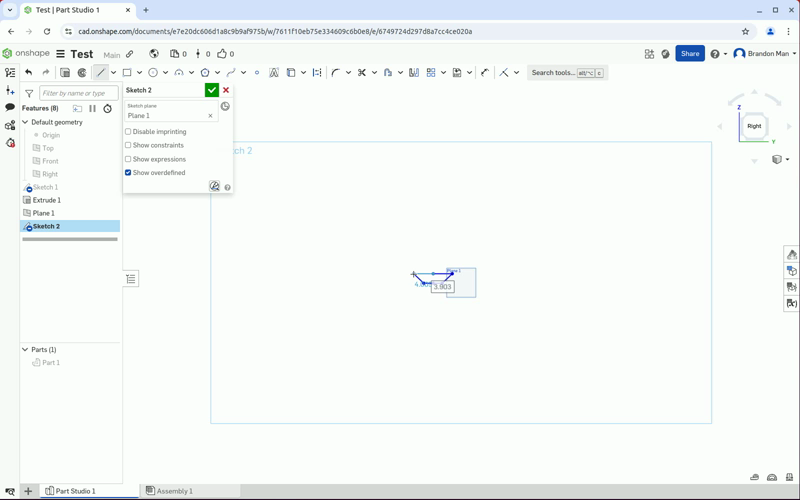
key(esc)
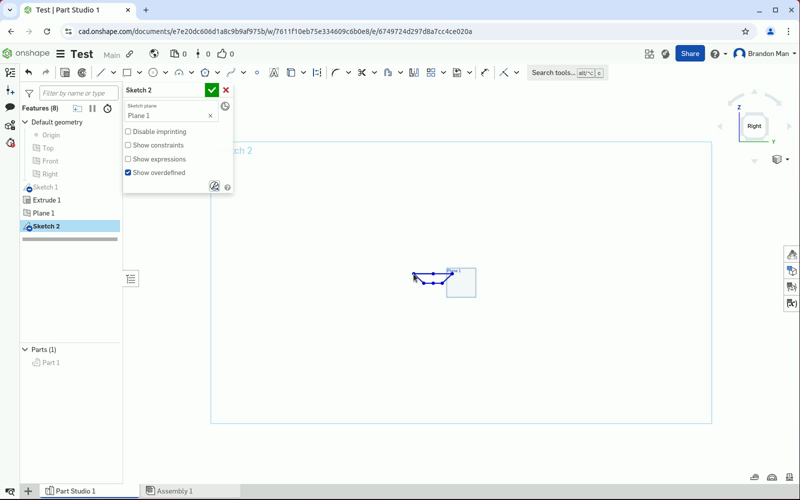
mouse_move(438, 276)
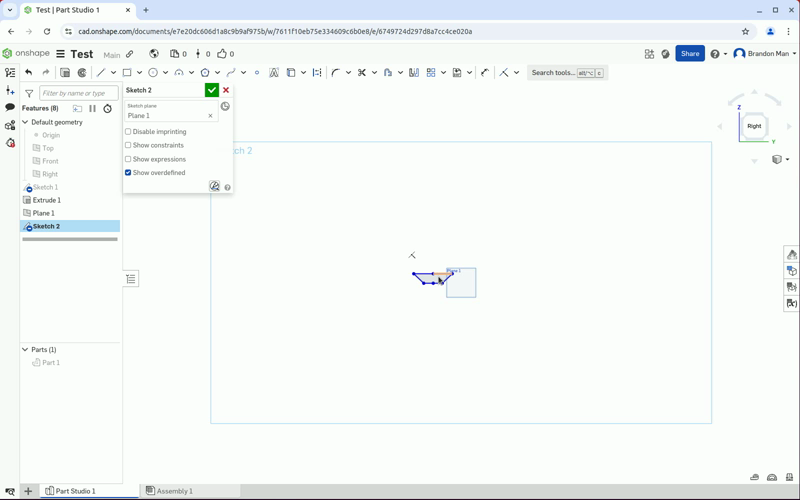
scroll(6)
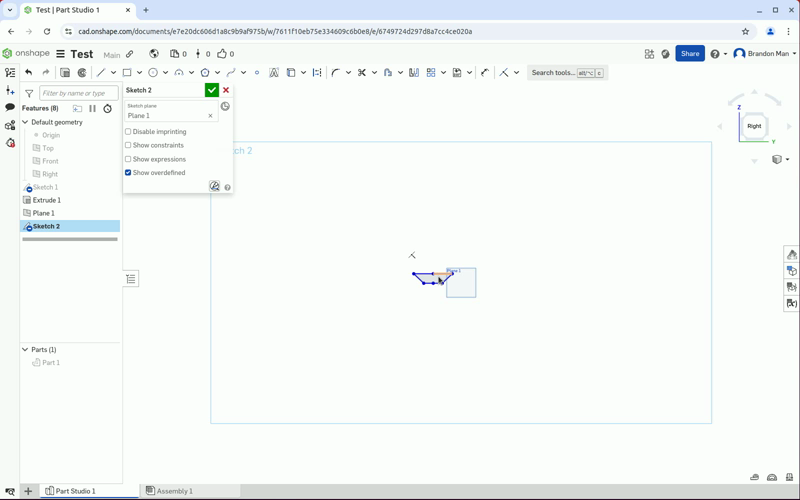
scroll(6)
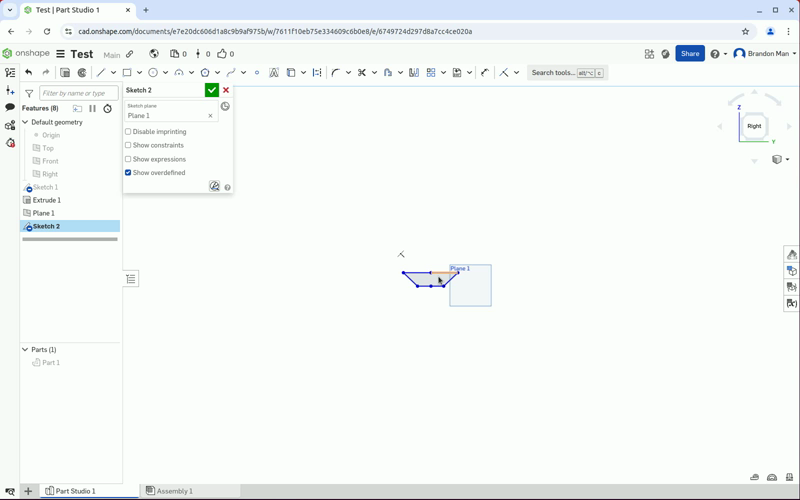
scroll(6)
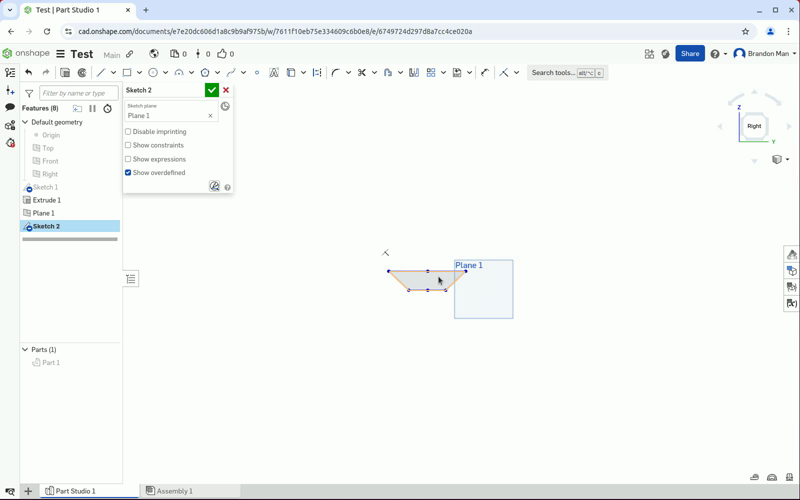
scroll(6)
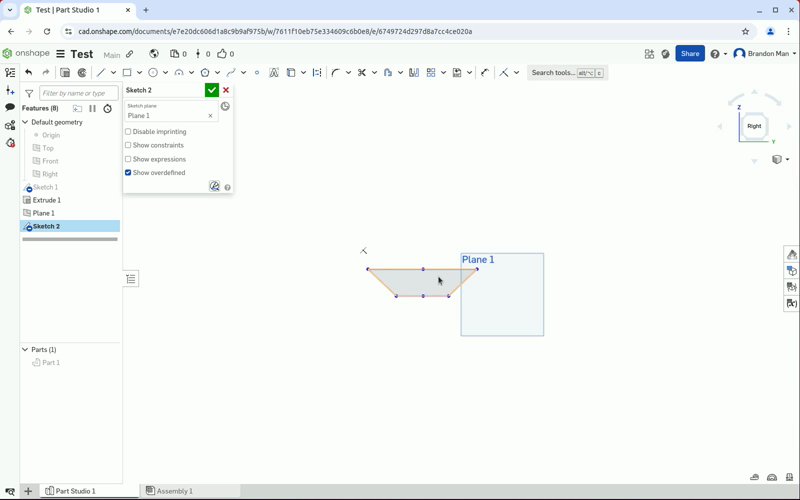
scroll(6)
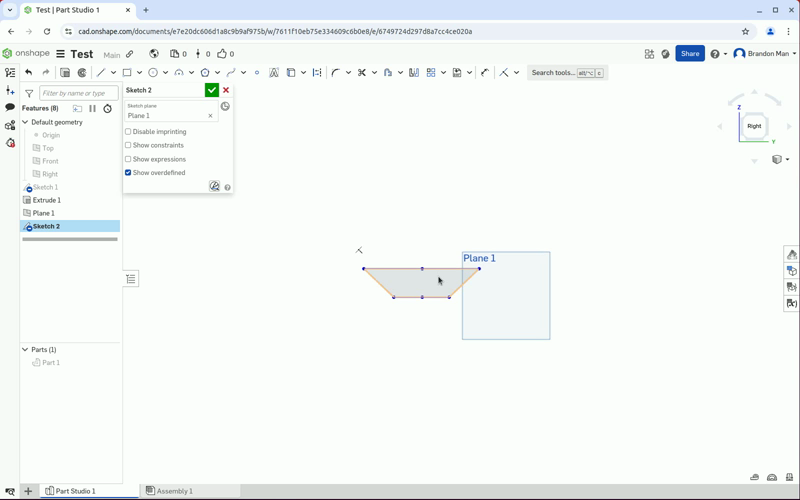
scroll(6)
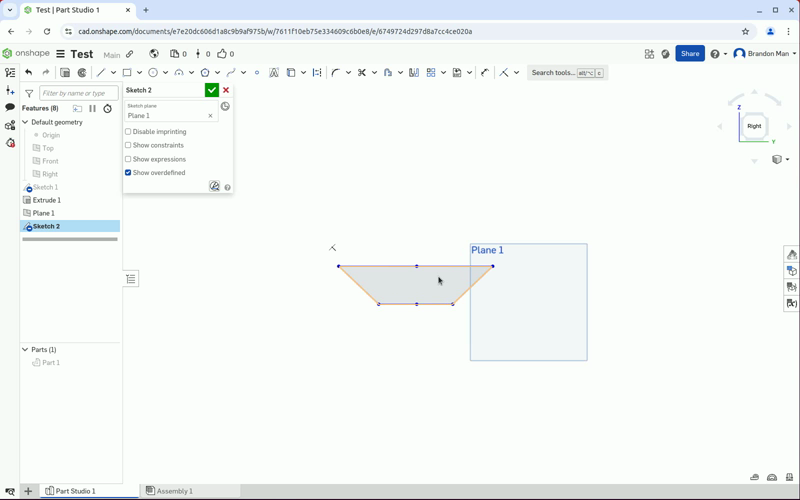
scroll(6)
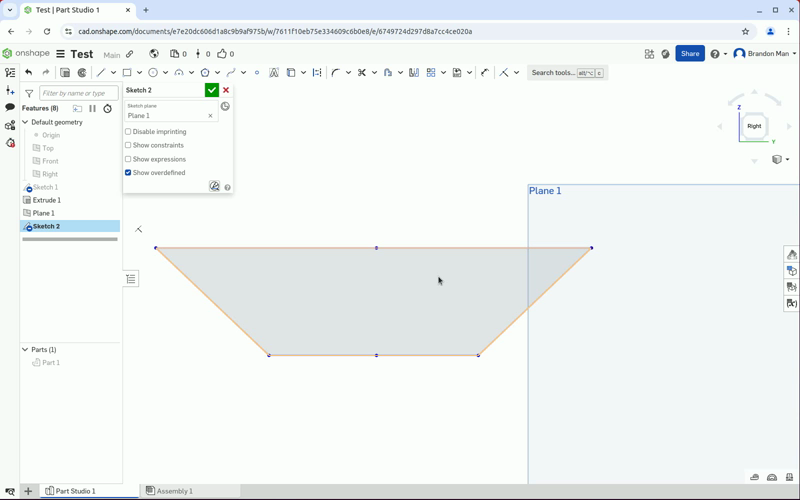
click(438, 276)
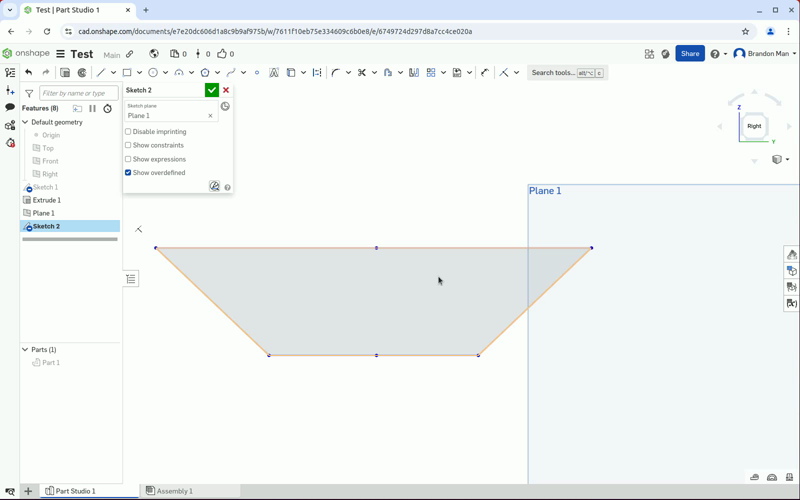
scroll(-6)
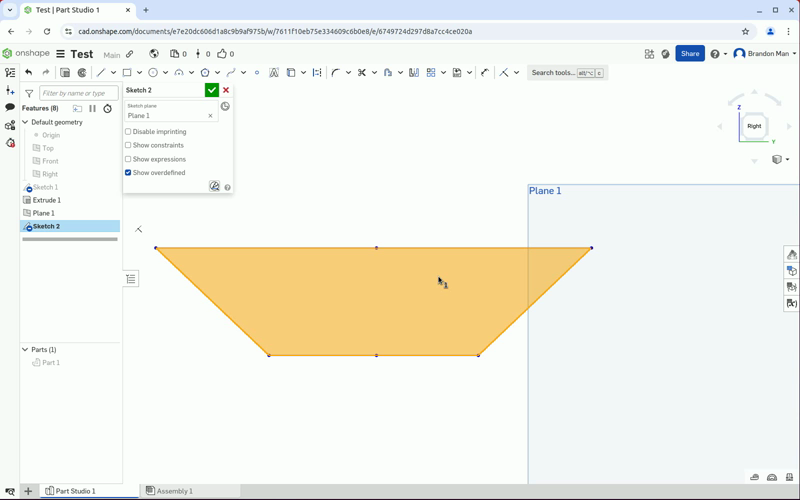
scroll(-6)
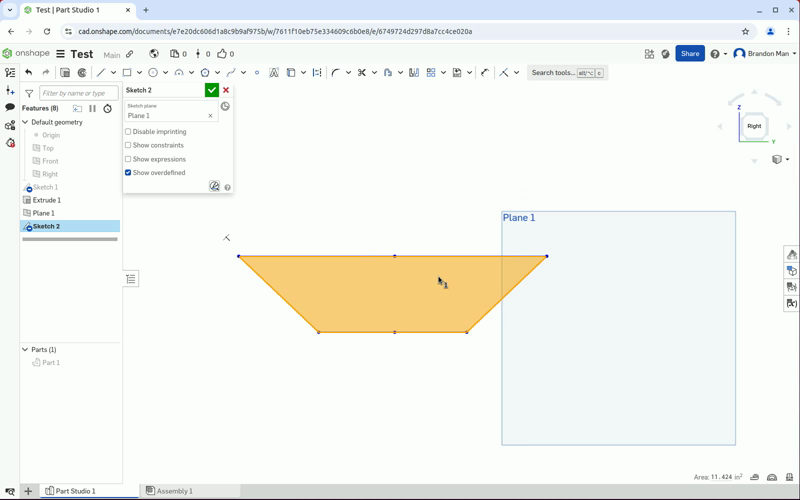
scroll(-6)
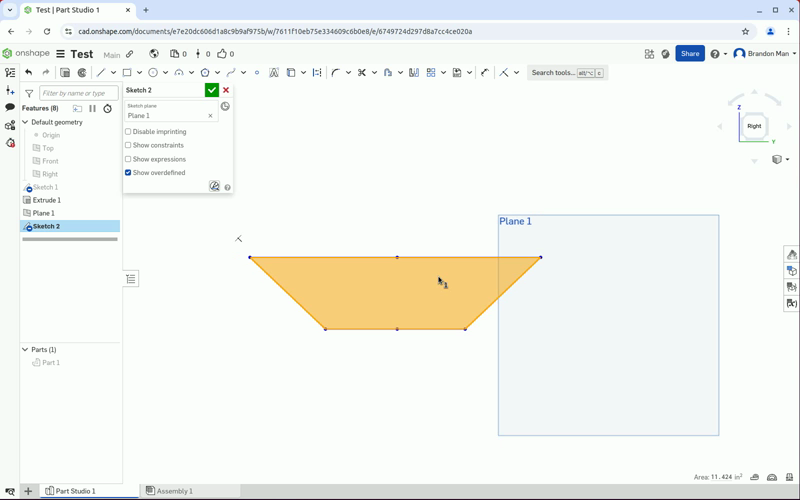
scroll(-6)
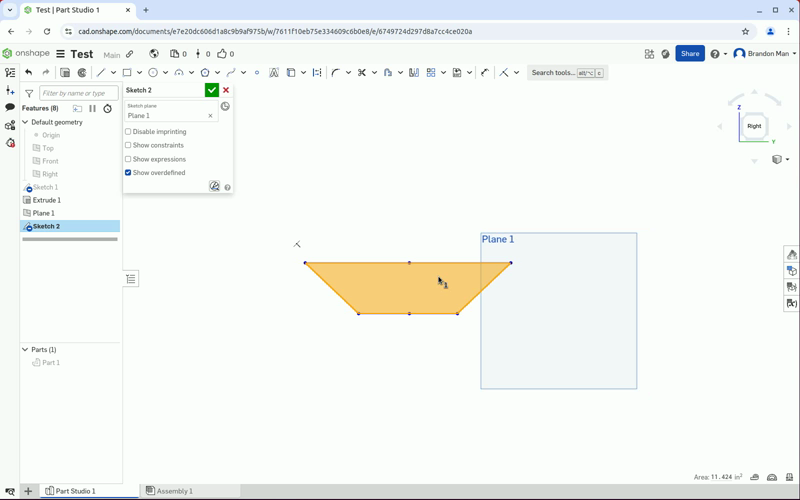
scroll(-6)
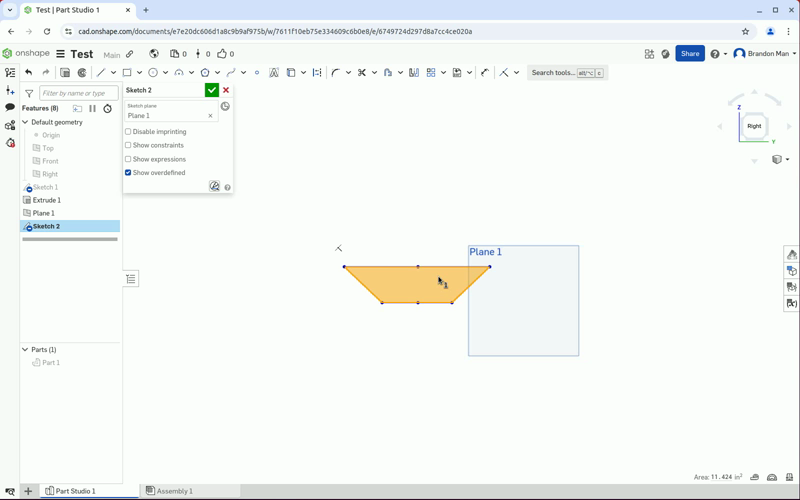
scroll(-6)
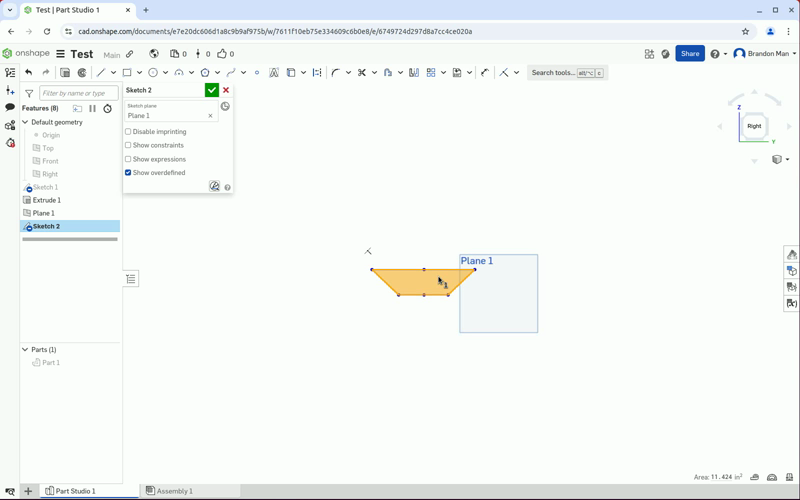
scroll(-6)
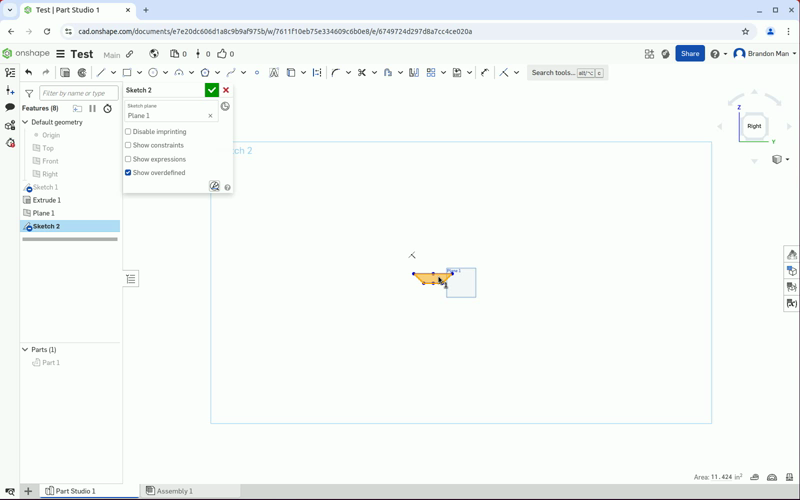
mouse_move(73, 352)
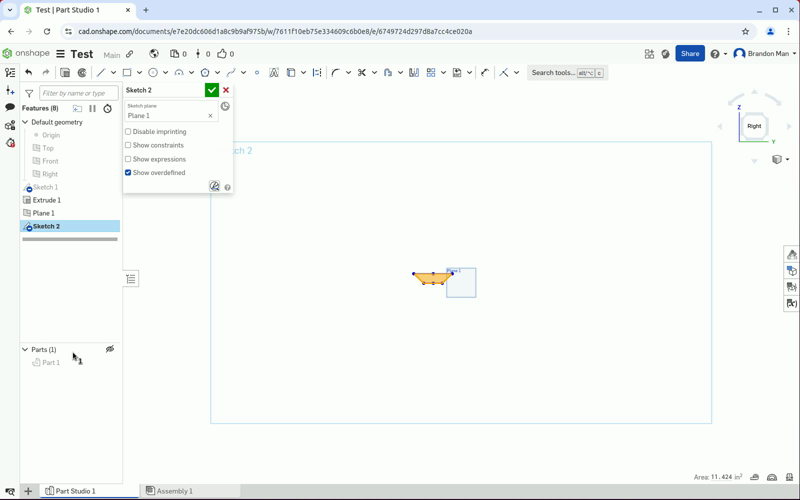
key(shift+y)
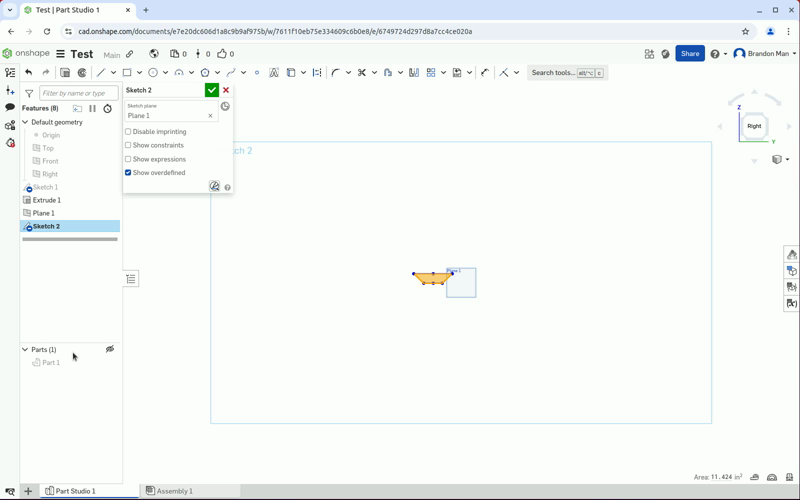
key(shift+e)
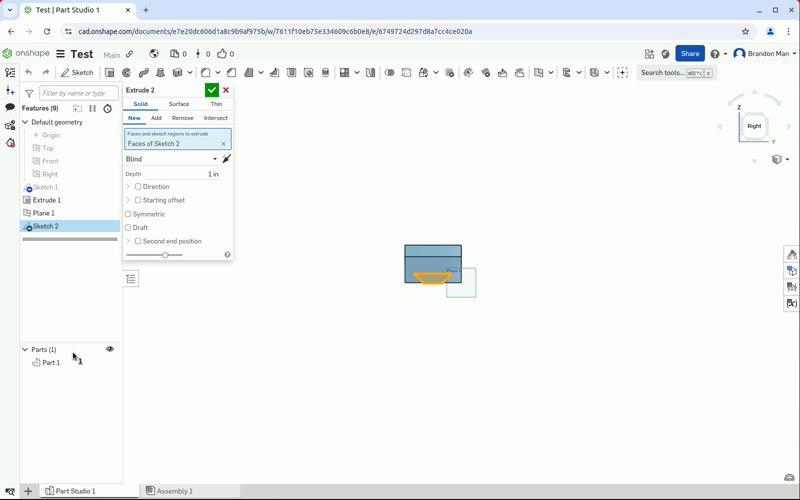
mouse_move(143, 106)
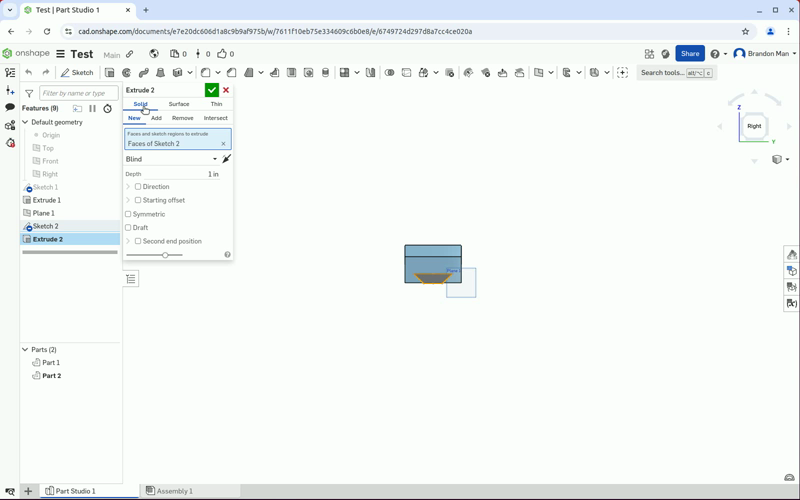
click(143, 106)
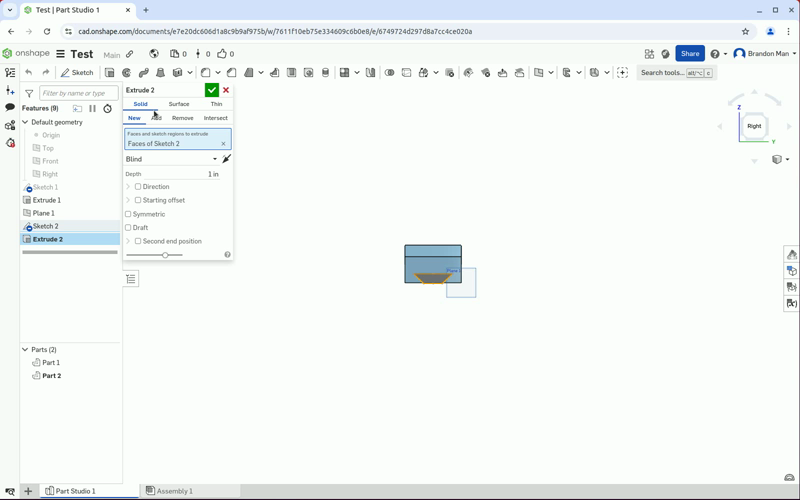
mouse_move(186, 120)
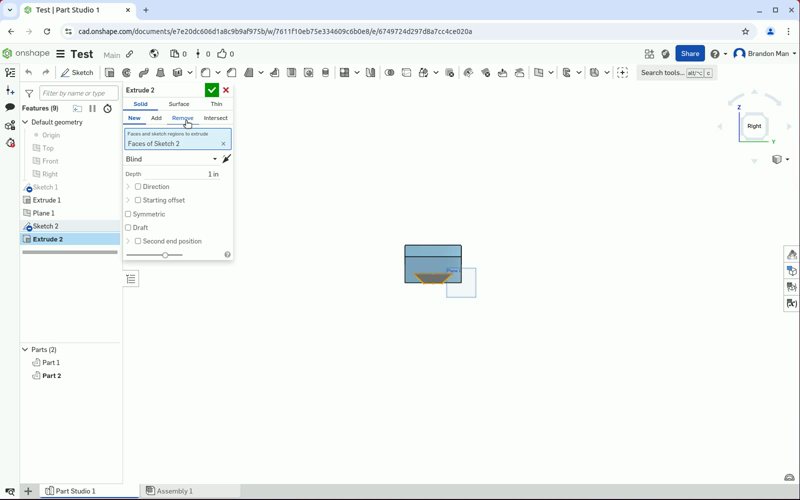
click(186, 120)
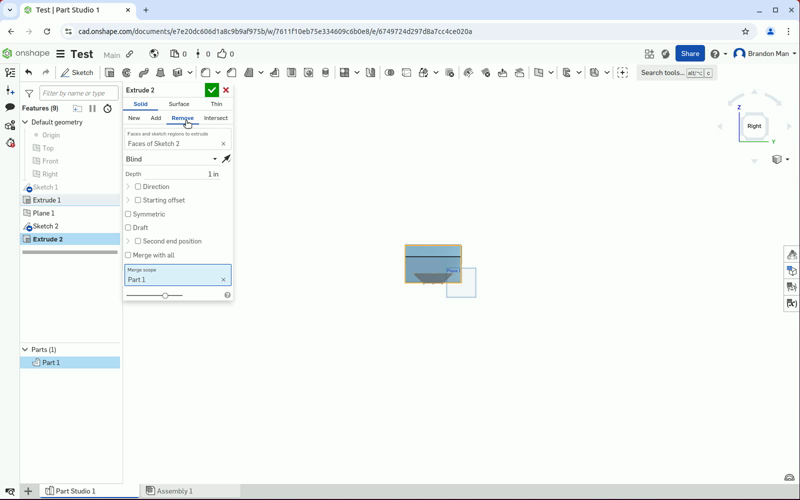
key(tab, 4)
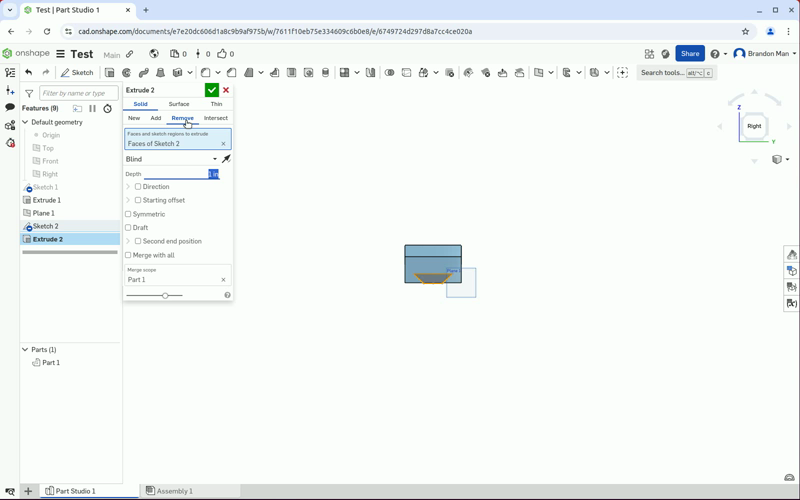
text(30.811)
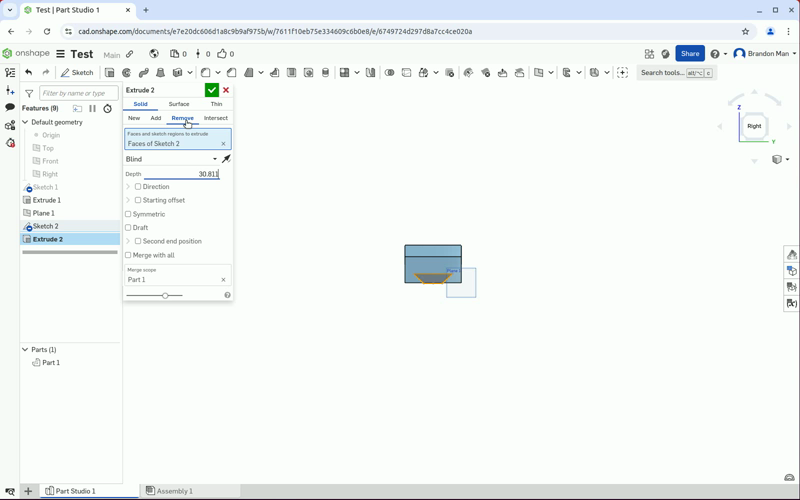
key(tab, 6)
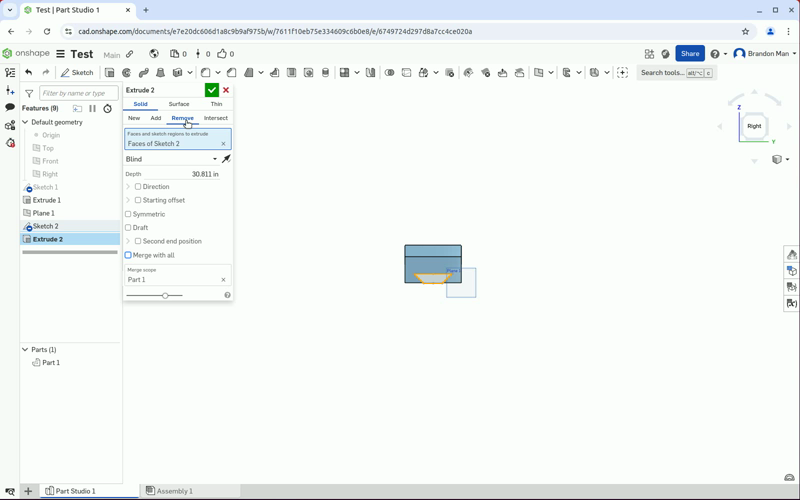
key(space)
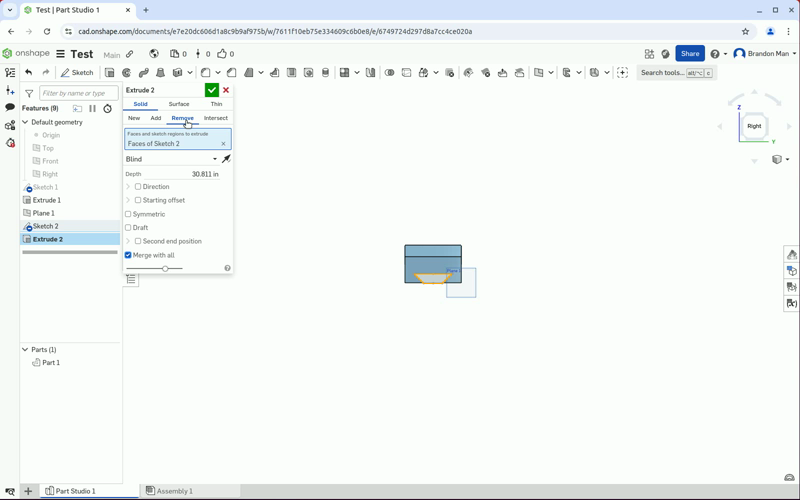
key(enter)
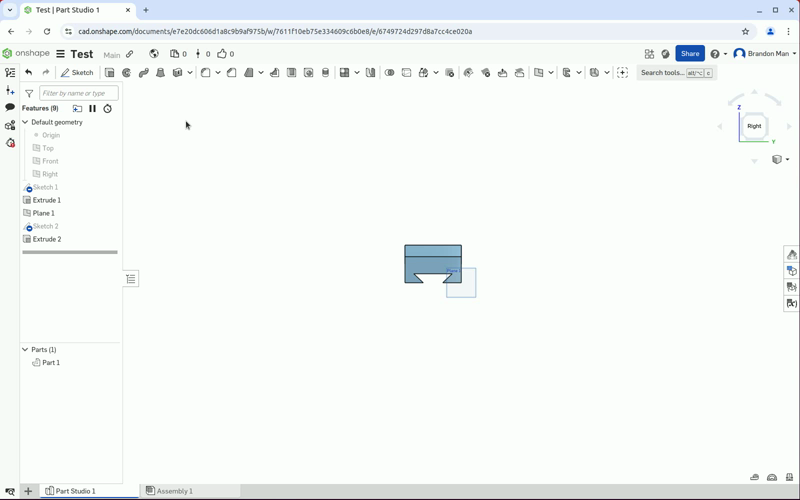
key(shift+h)
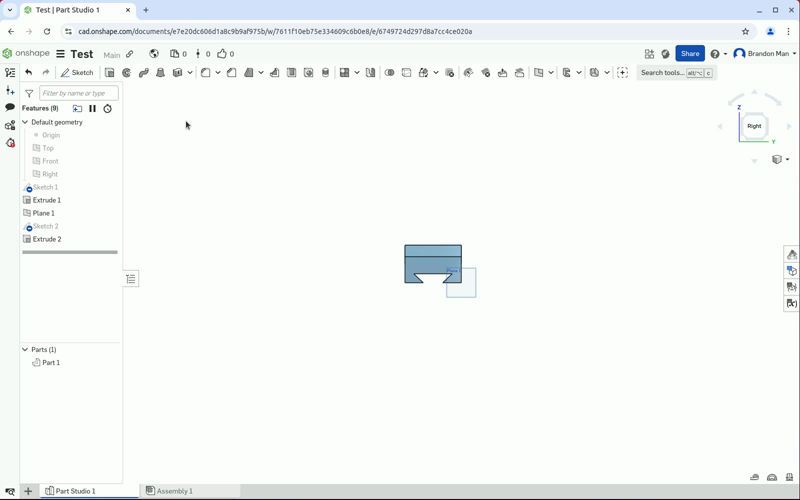
key(shift+h)
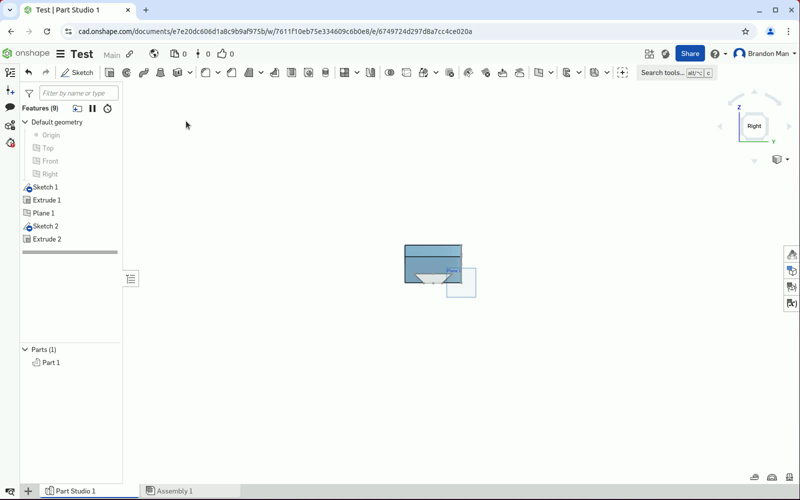
key(shift+7)
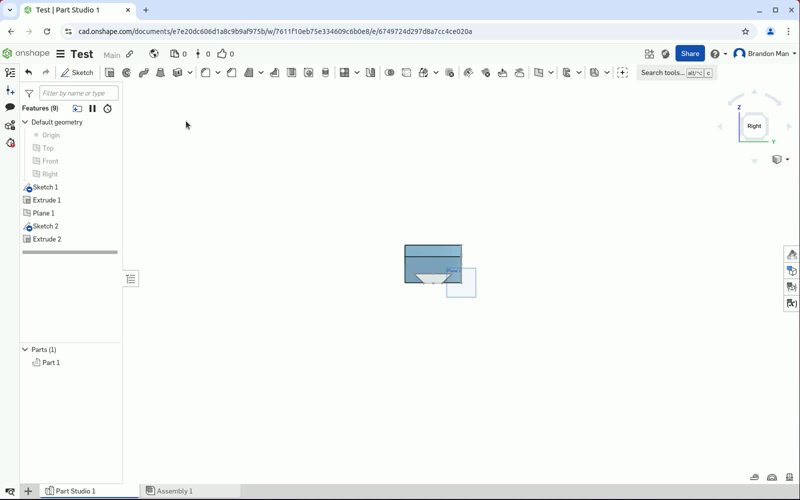
key(right, 2)
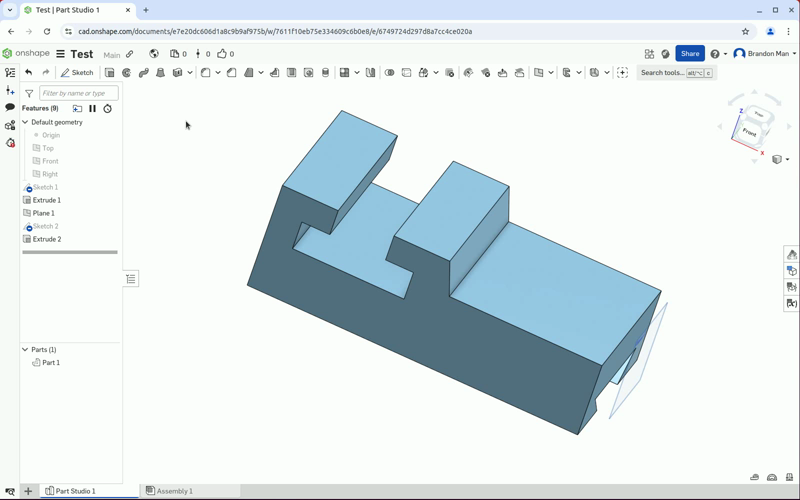
key(down, 2)
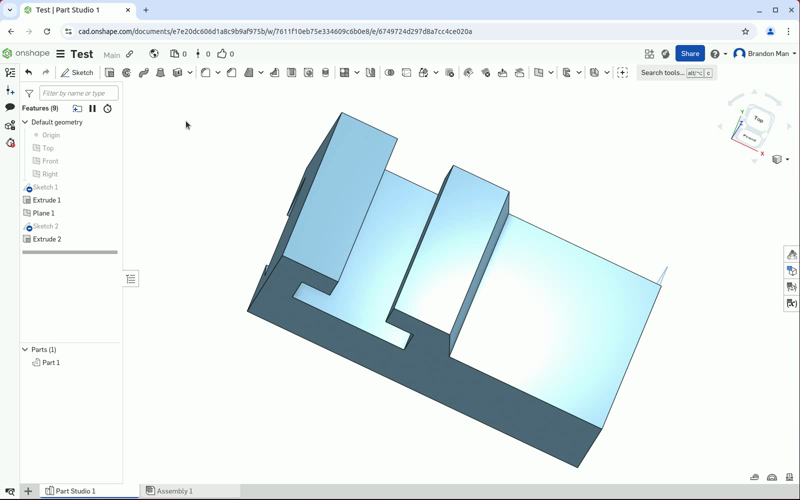
key(up, 2)
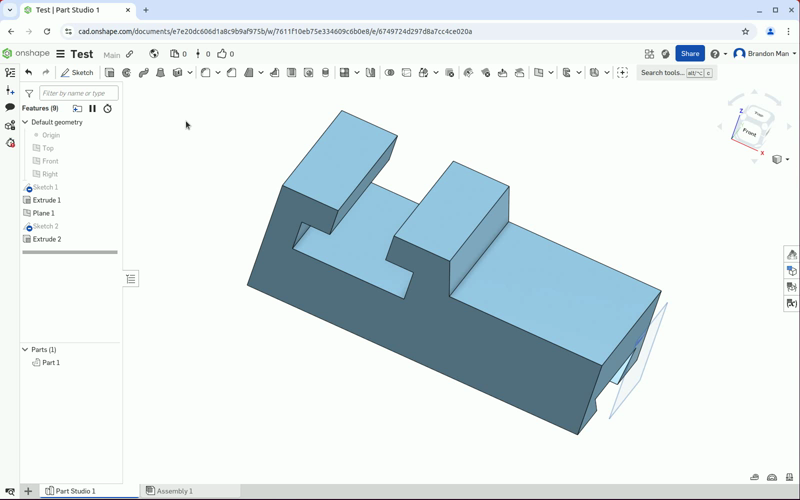
key(left, 2)
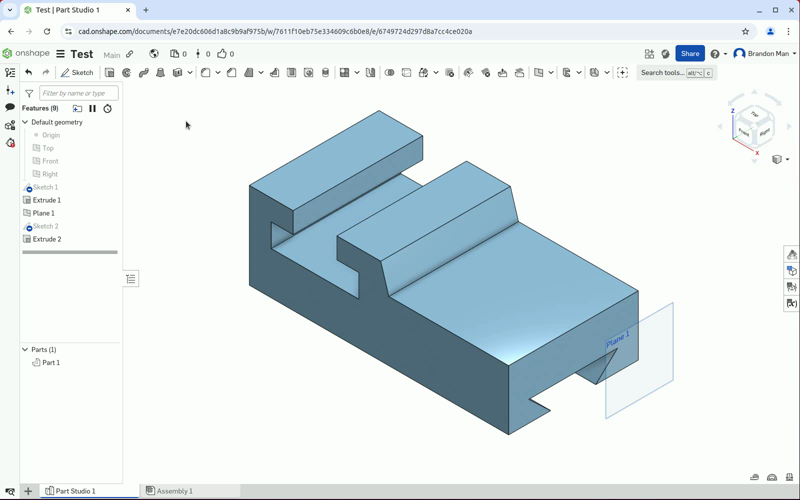
mouse_move(73, 189)
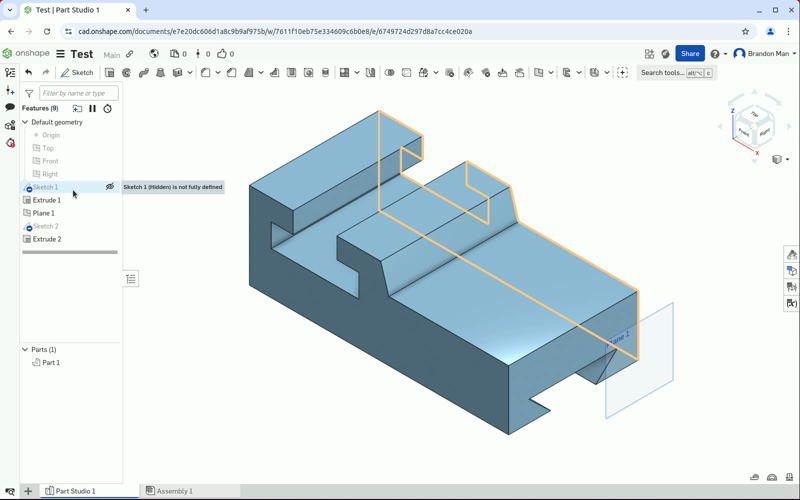
click(73, 189)